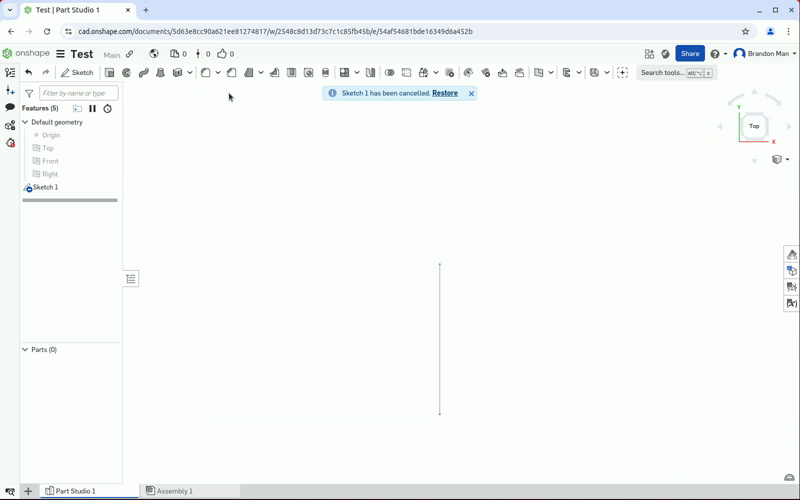
key(shift+h)
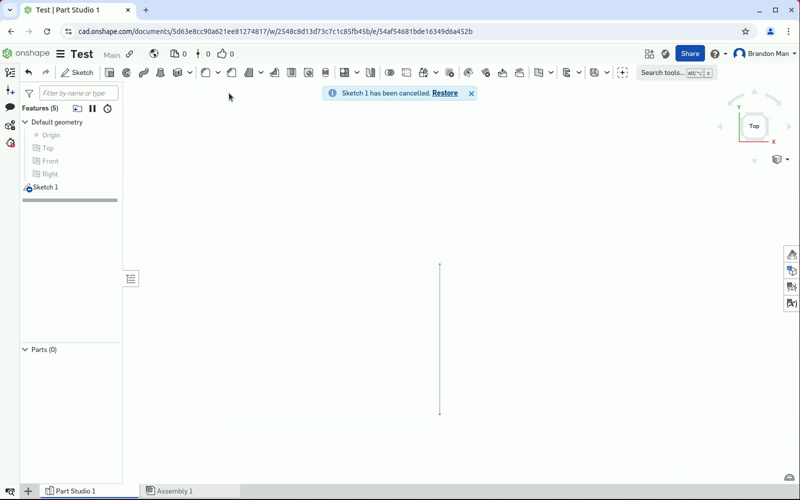
key(shift+s)
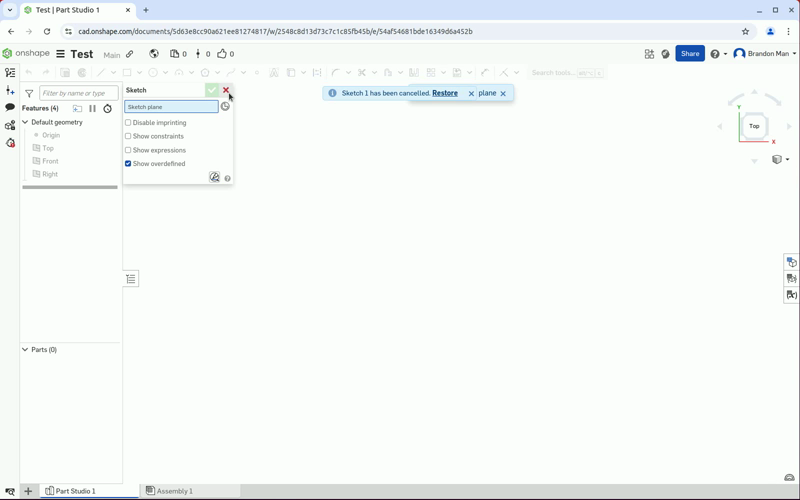
mouse_move(73, 150)
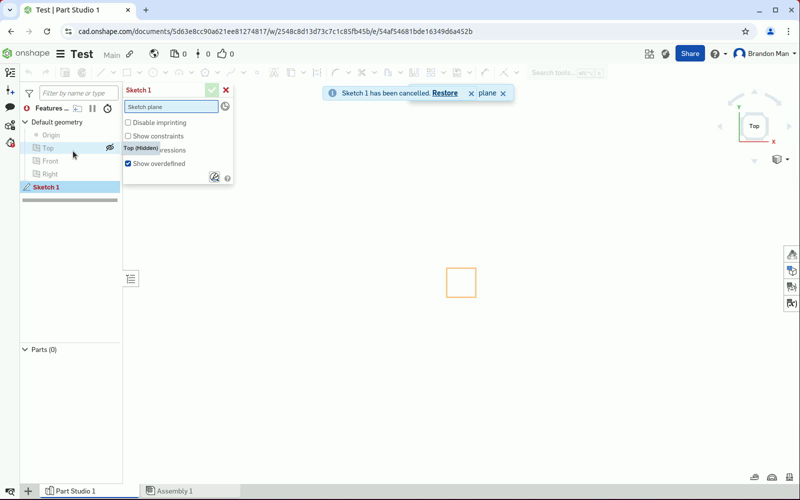
click(73, 150)
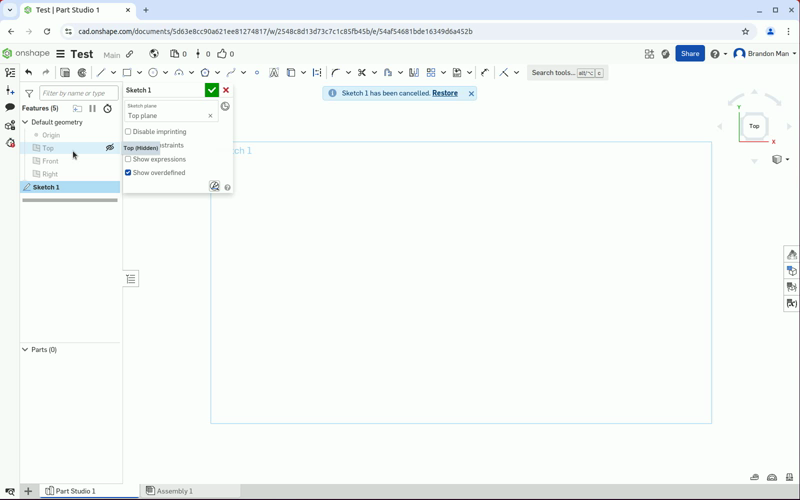
mouse_move(73, 352)
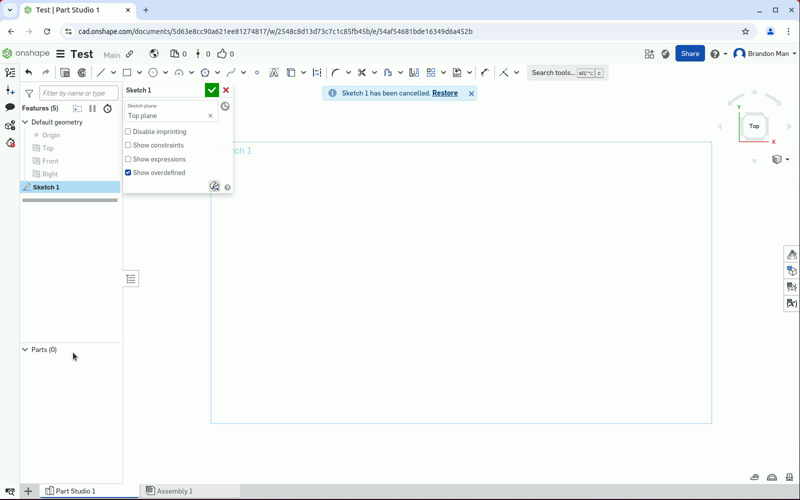
key(y)
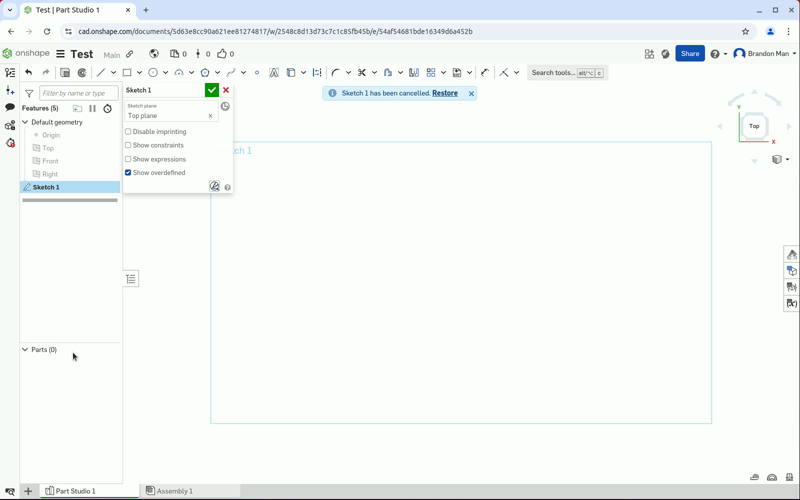
key(c)
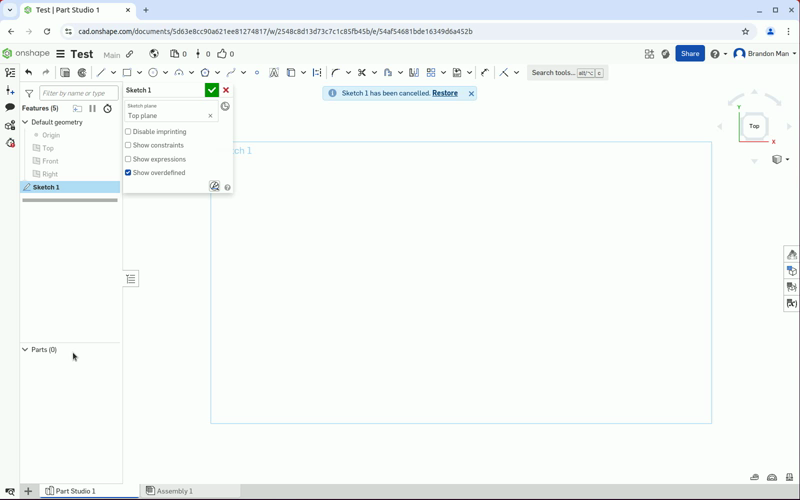
key_down(shift)
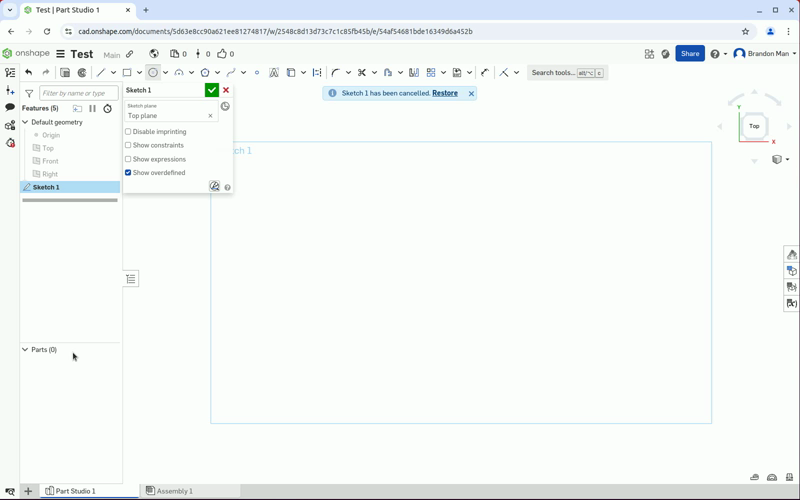
mouse_move(461, 282)
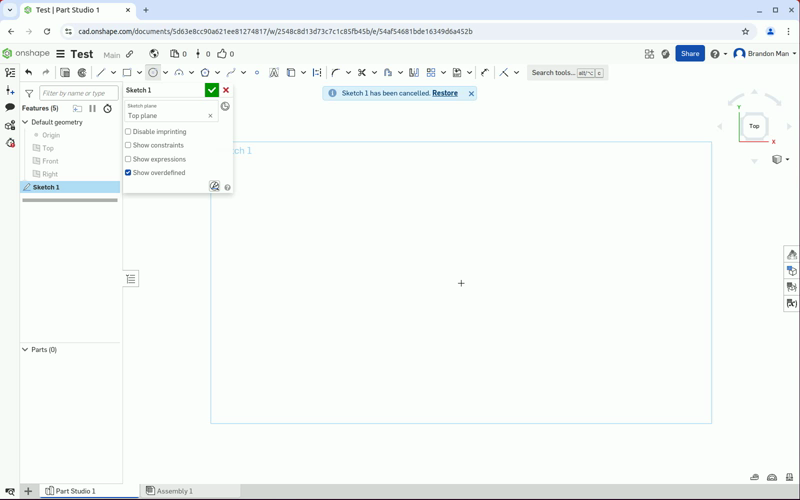
click(461, 282)
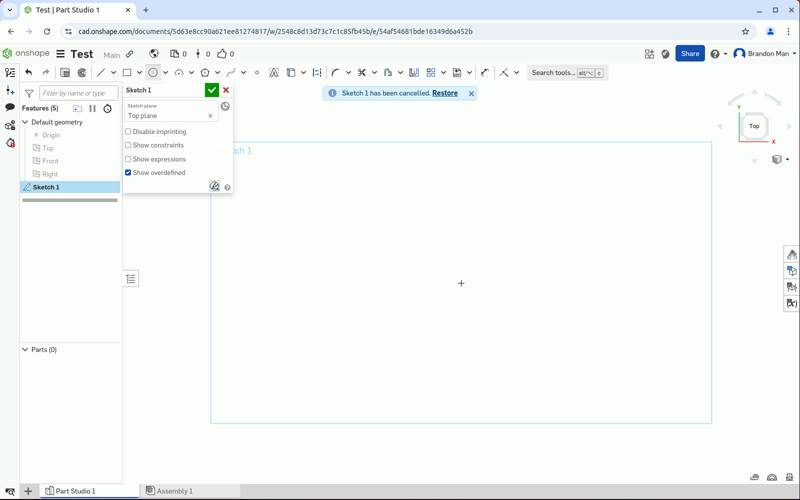
key_up(shift)
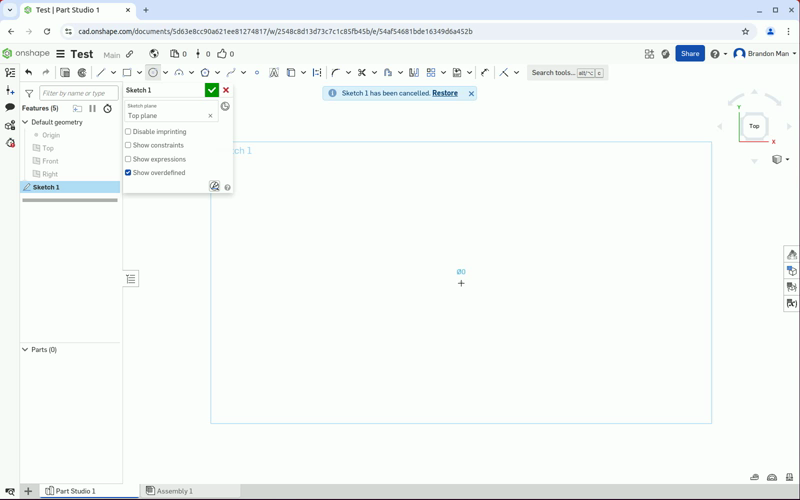
mouse_move(494, 282)
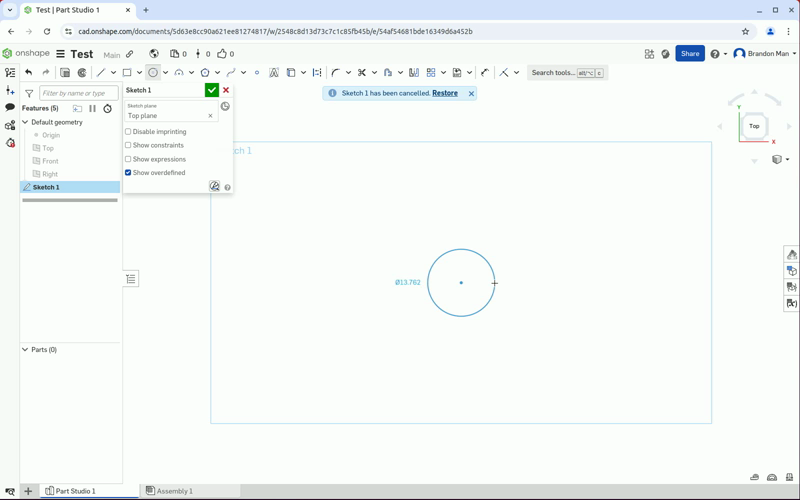
click(494, 282)
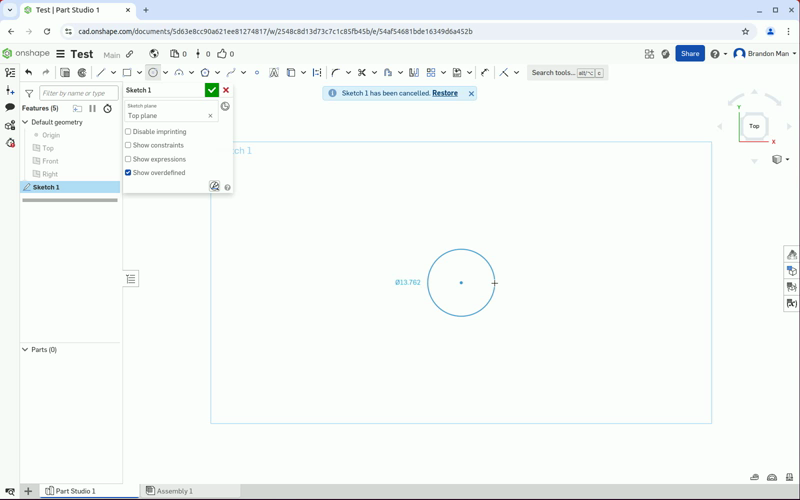
key(esc)
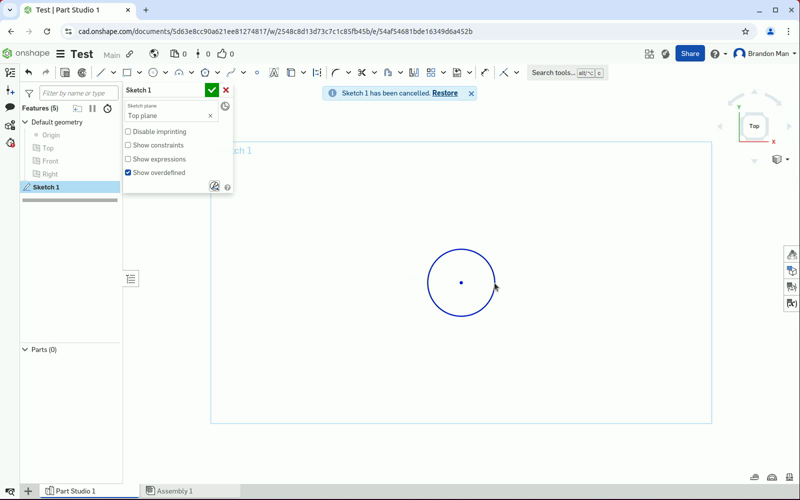
mouse_move(476, 309)
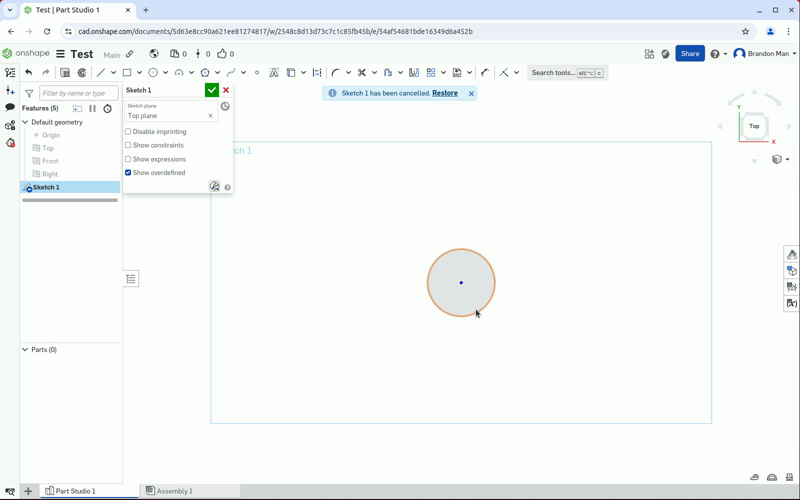
click(476, 309)
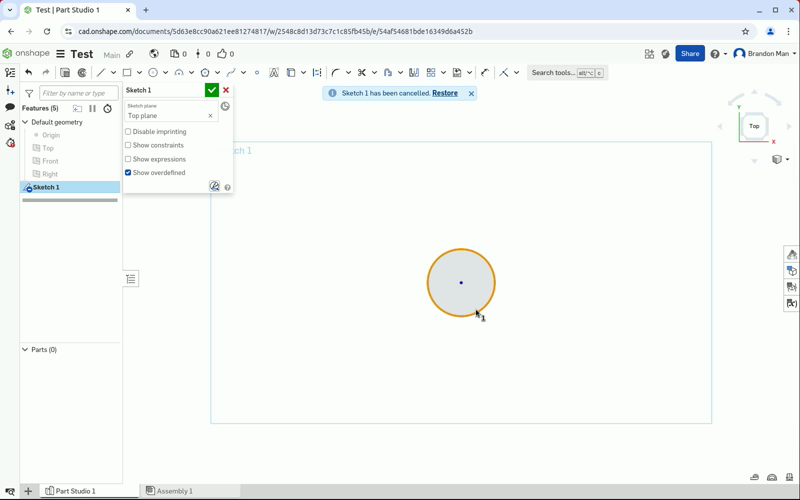
mouse_move(73, 352)
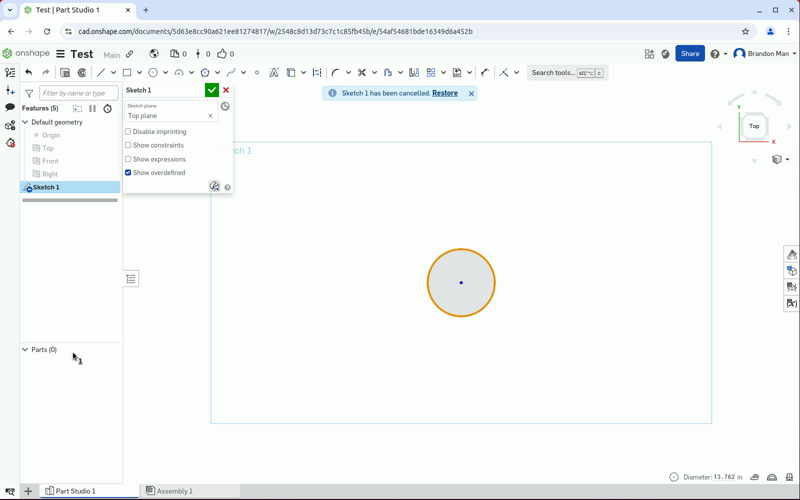
key(shift+y)
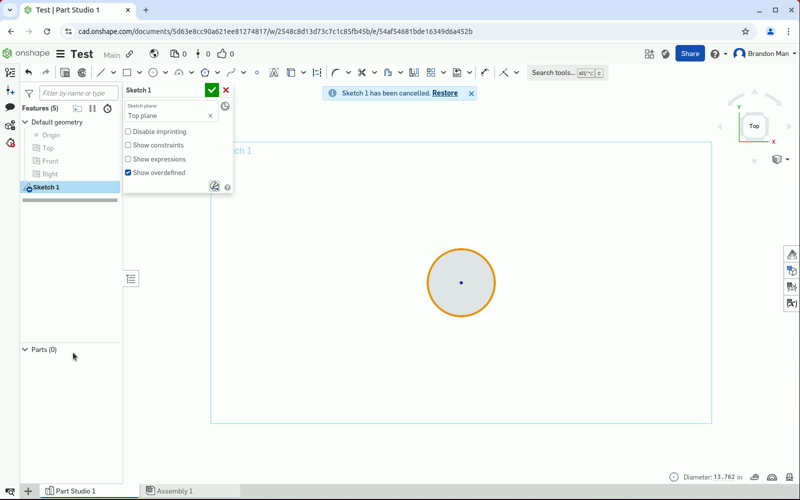
key(shift+e)
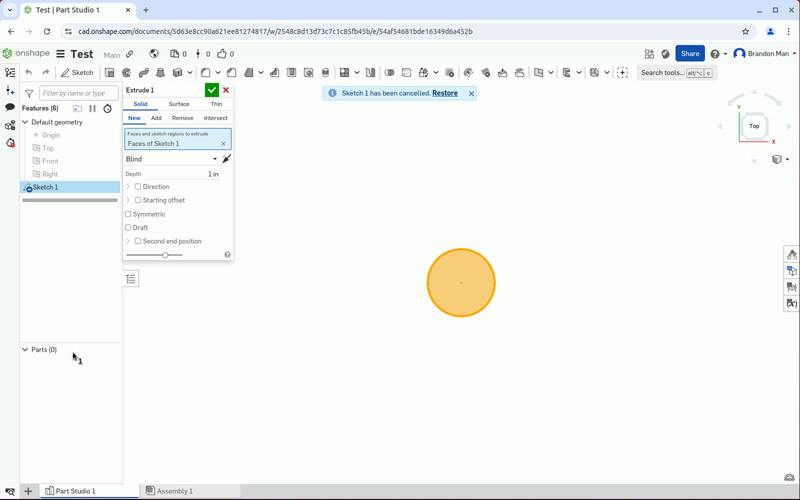
mouse_move(143, 106)
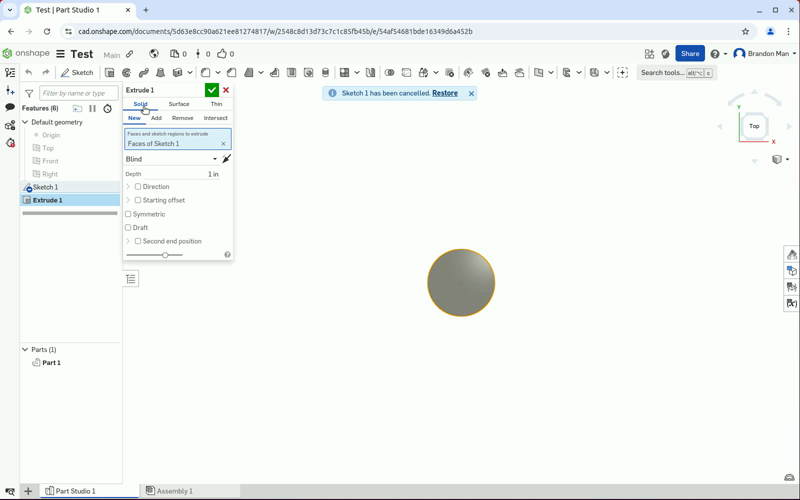
click(143, 106)
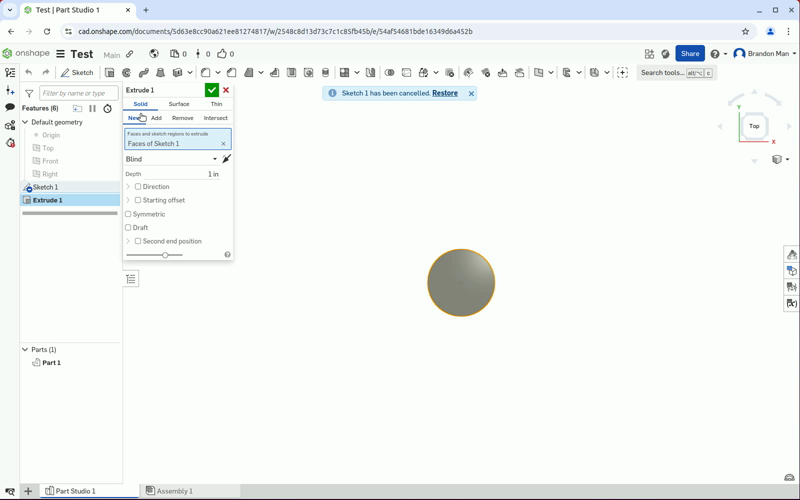
mouse_move(137, 120)
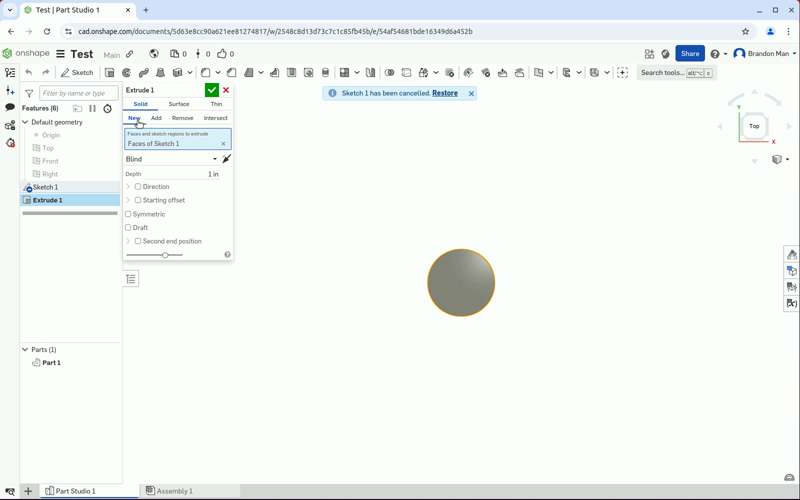
click(137, 120)
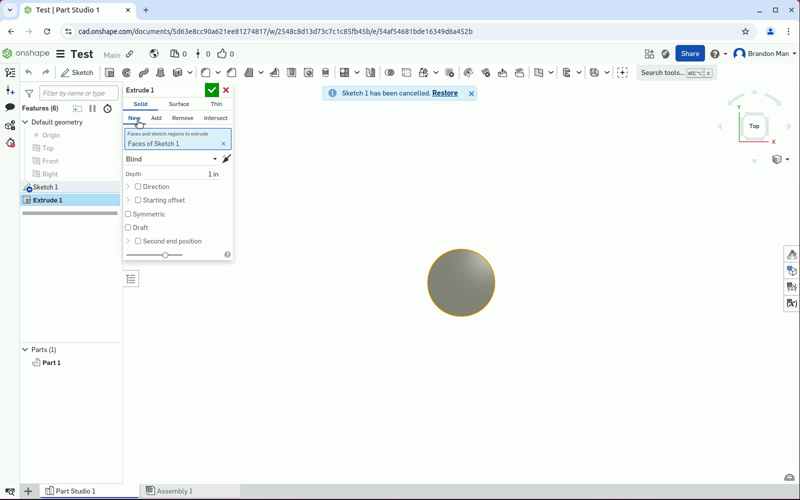
key(tab, 4)
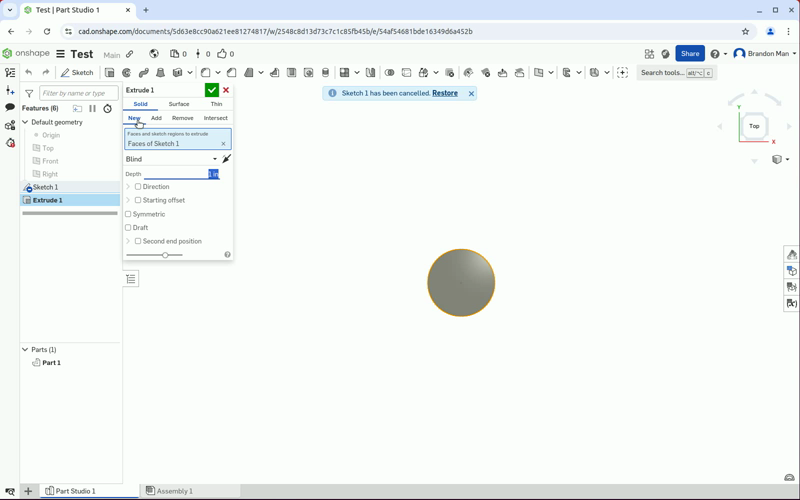
text(14.443)
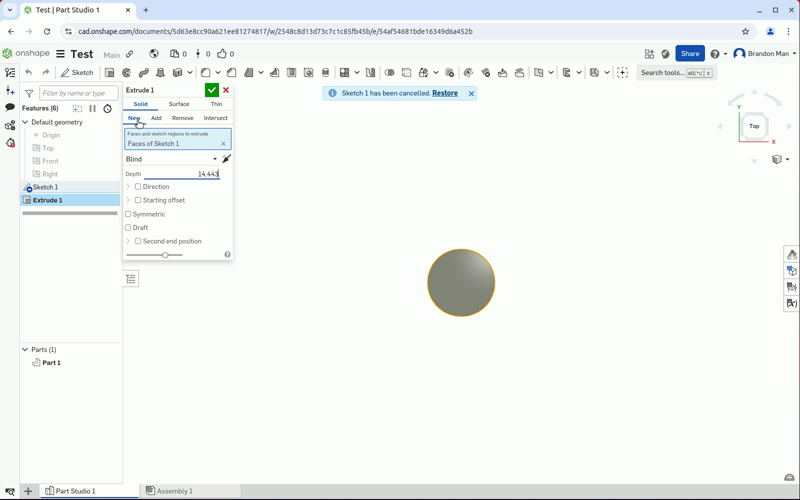
key(enter)
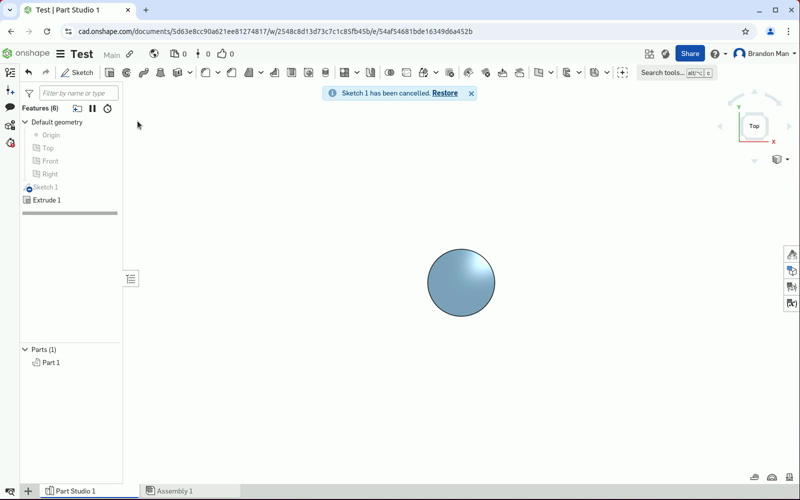
key(shift+h)
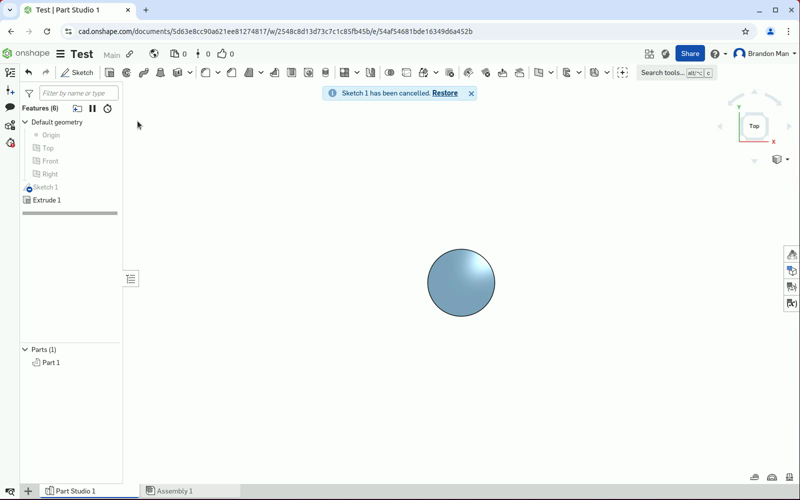
key(shift+h)
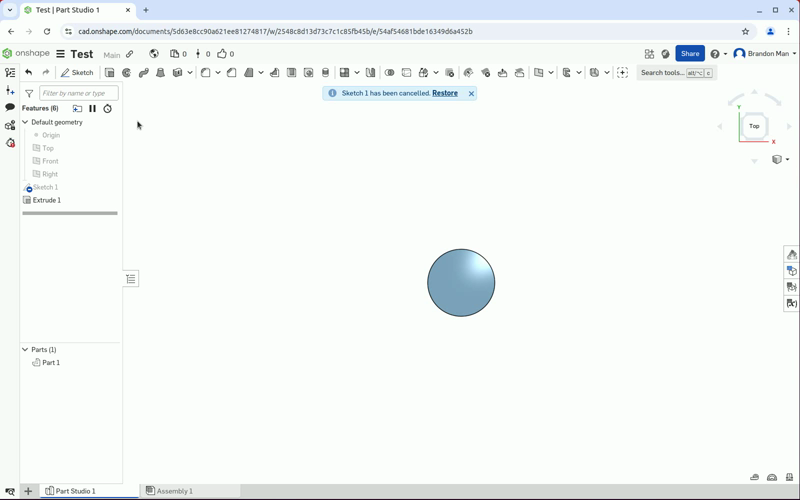
mouse_move(73, 189)
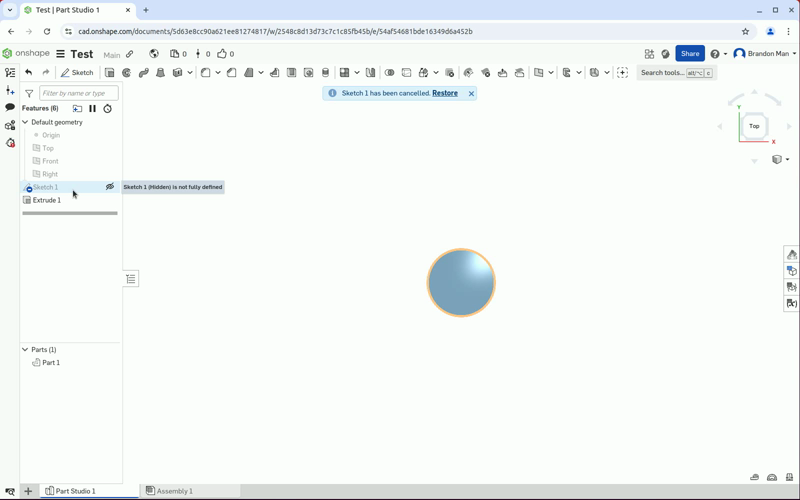
click(73, 189)
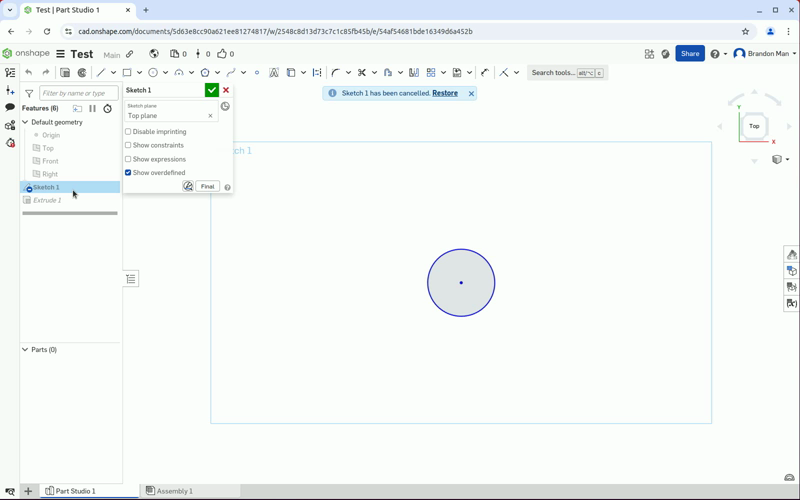
mouse_move(229, 92)
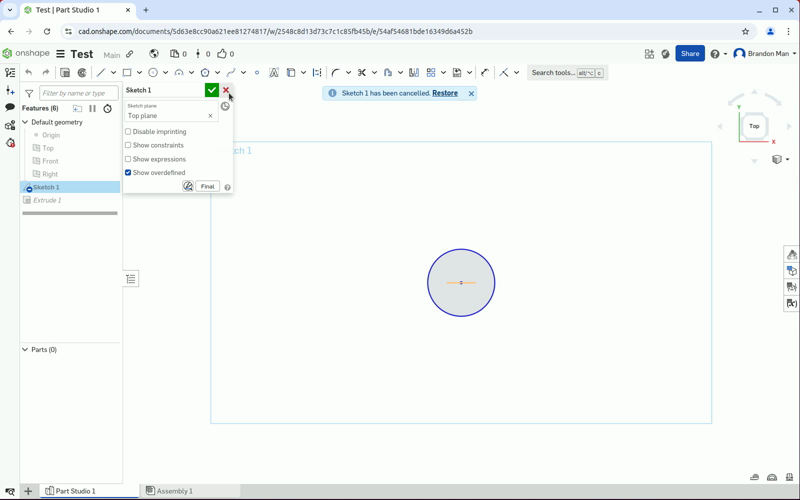
click(229, 92)
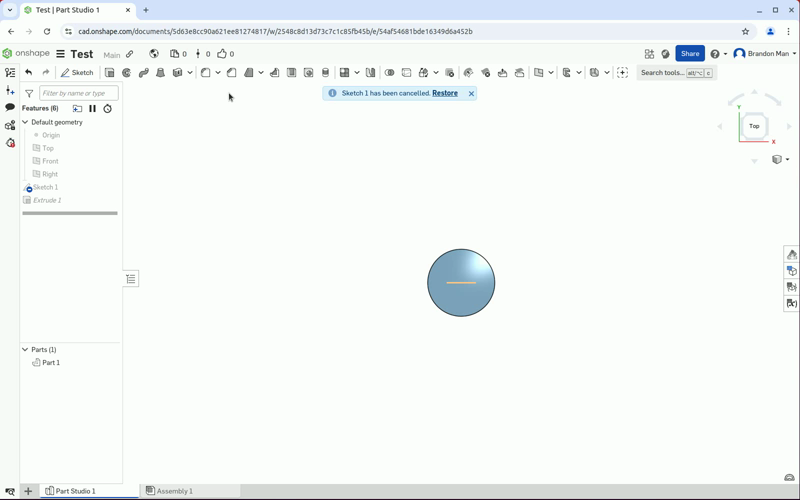
mouse_move(541, 75)
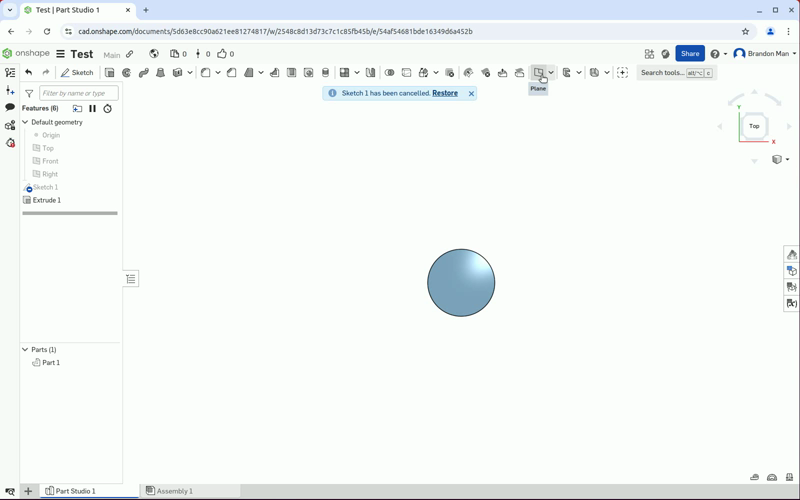
click(541, 75)
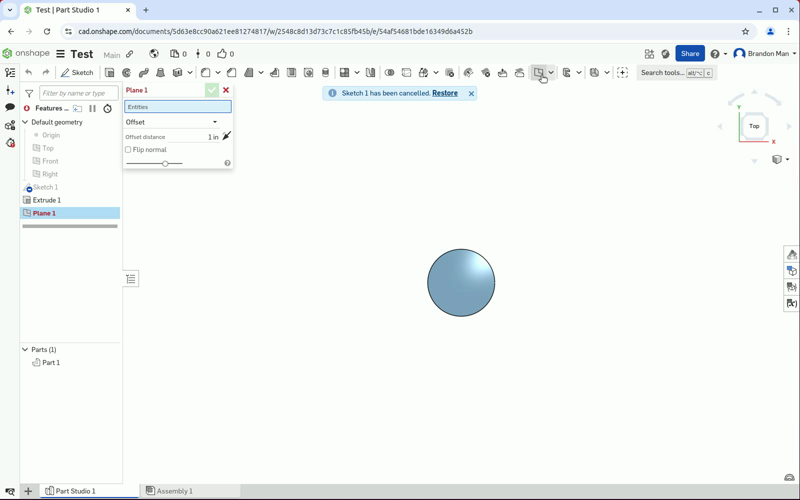
mouse_move(73, 150)
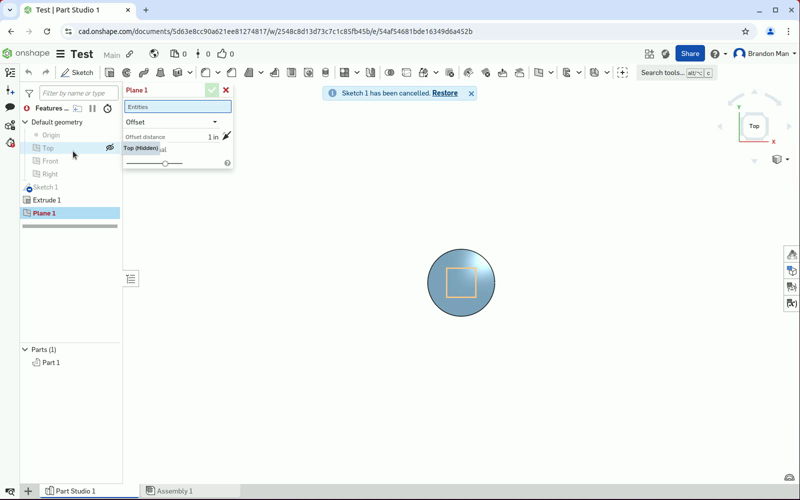
click(73, 150)
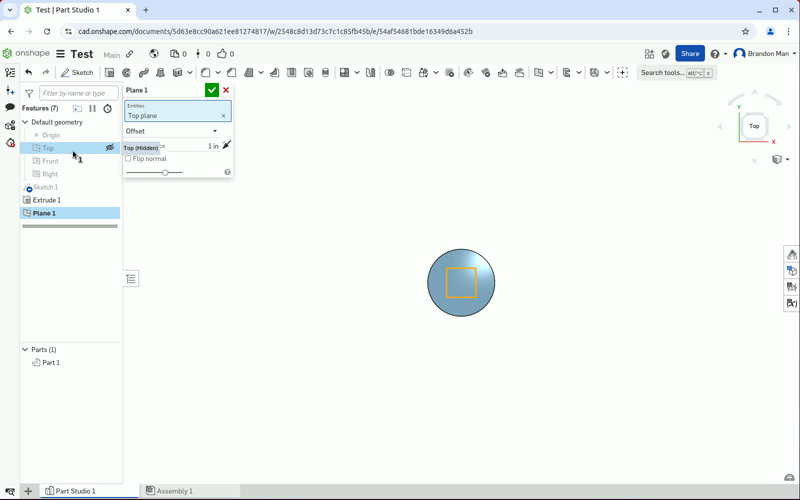
key(tab, 2)
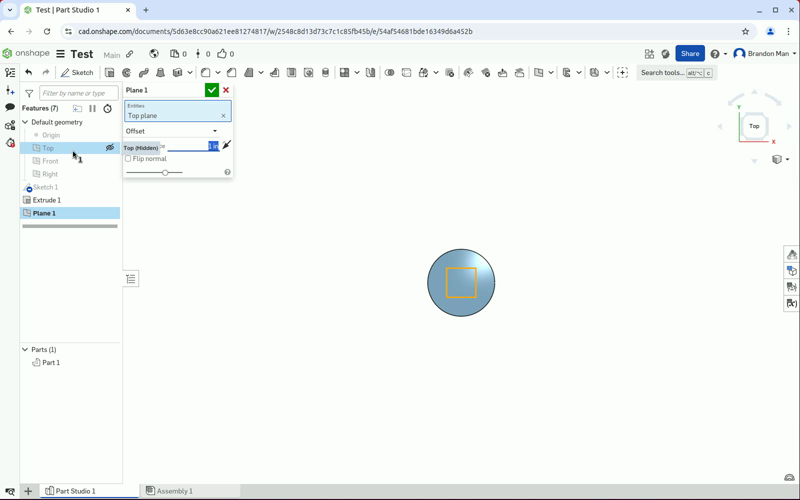
text(14.45)
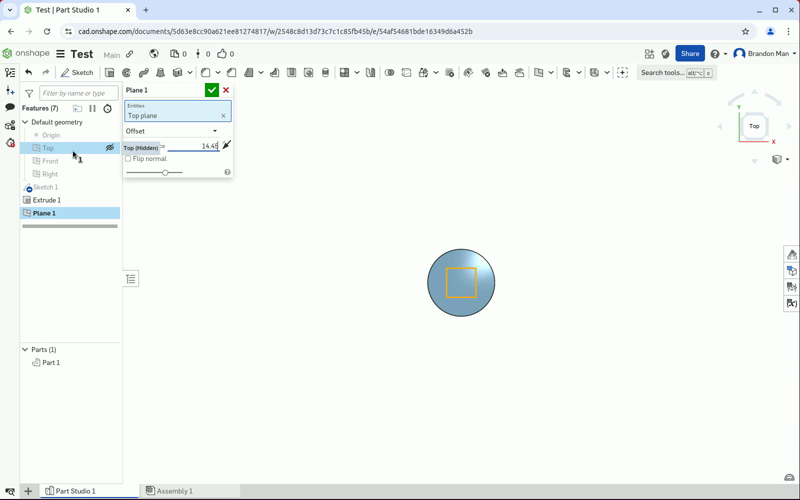
key(enter, 2)
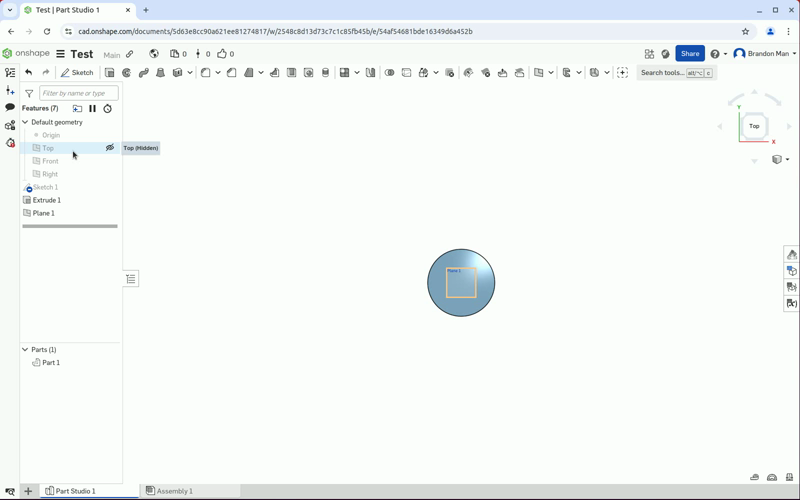
key(shift+s)
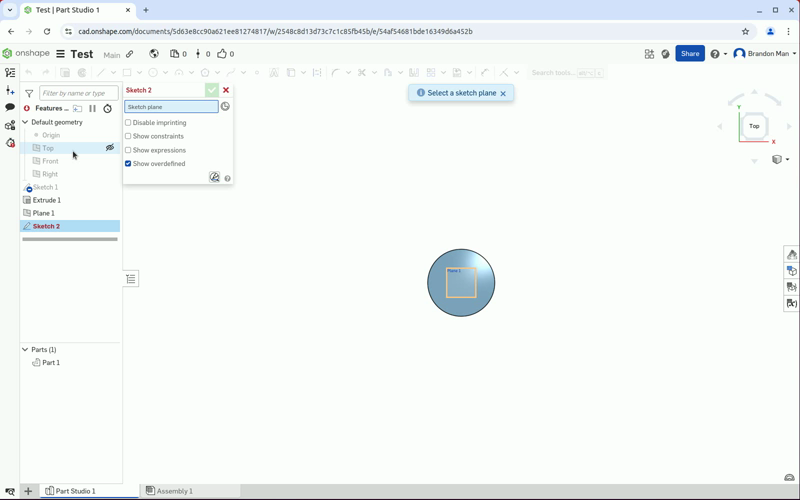
mouse_move(73, 215)
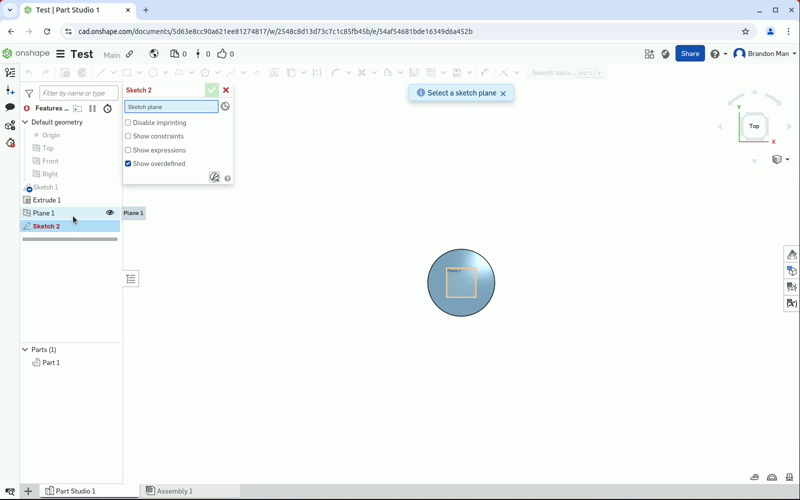
click(73, 215)
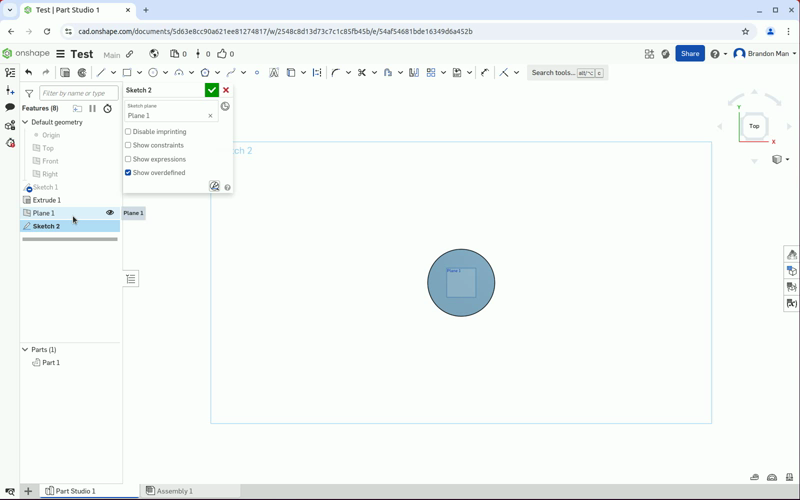
mouse_move(73, 352)
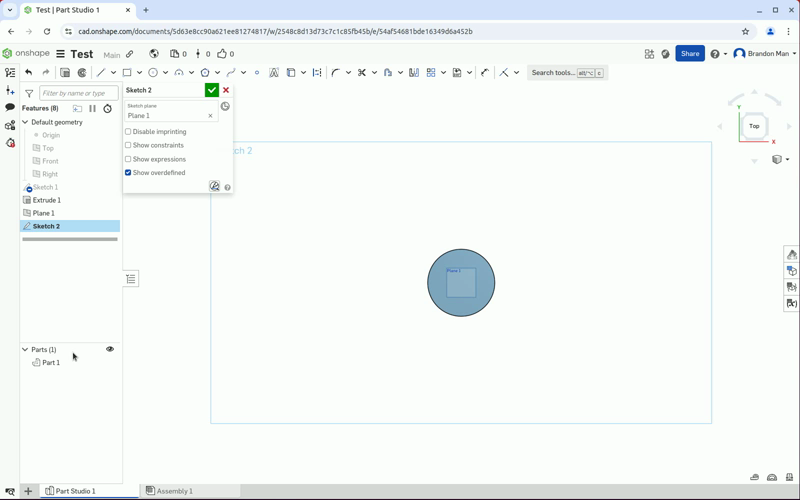
key(y)
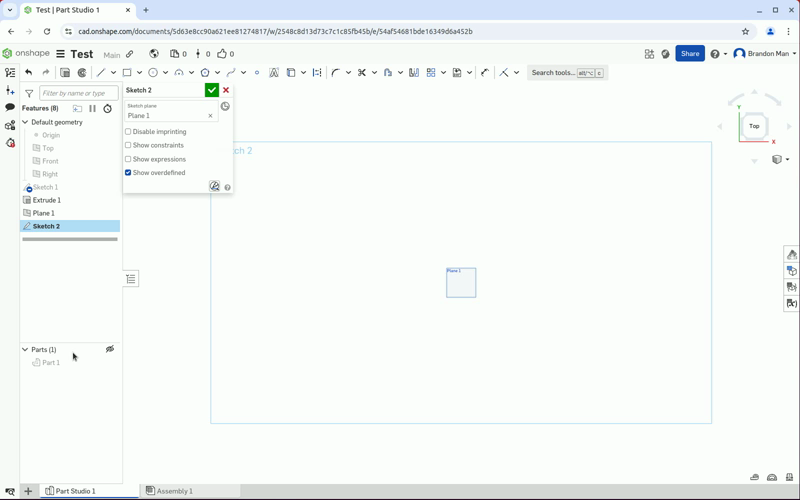
key(l)
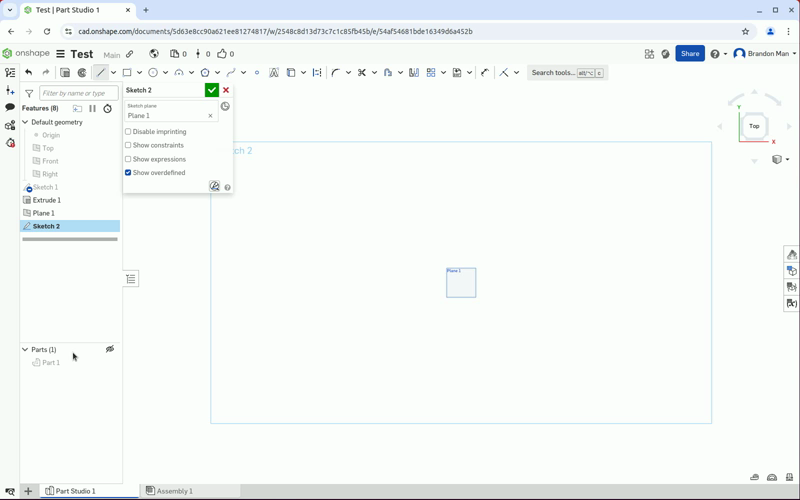
key_down(shift)
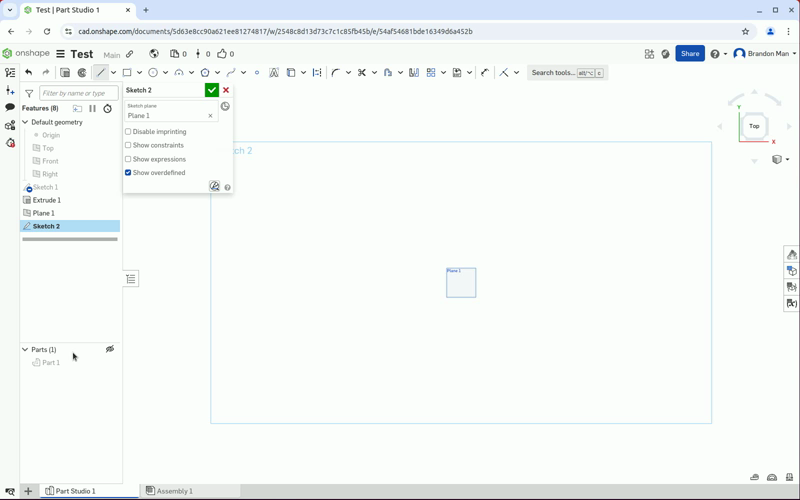
mouse_move(443, 271)
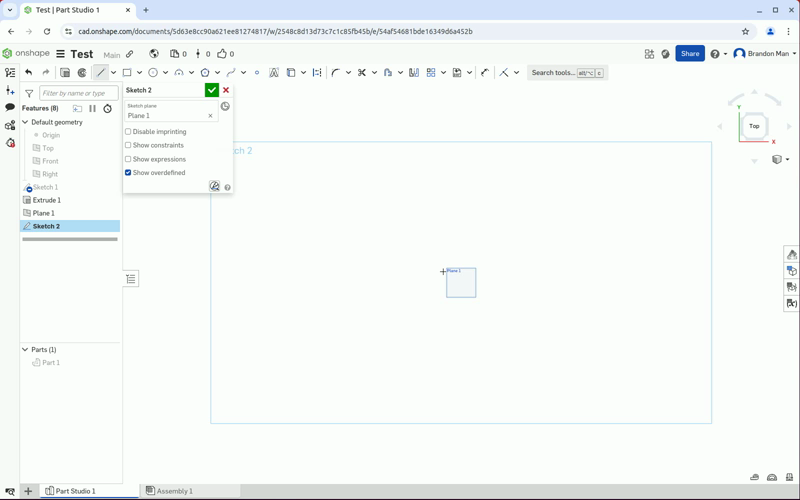
click(443, 271)
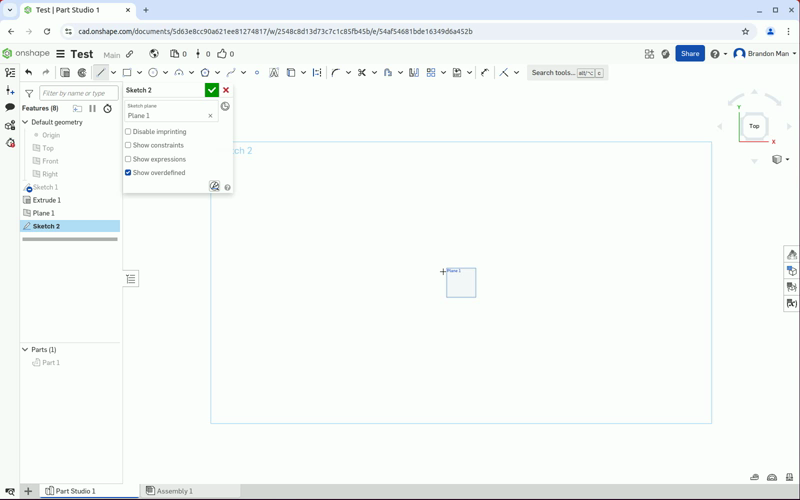
key_up(shift)
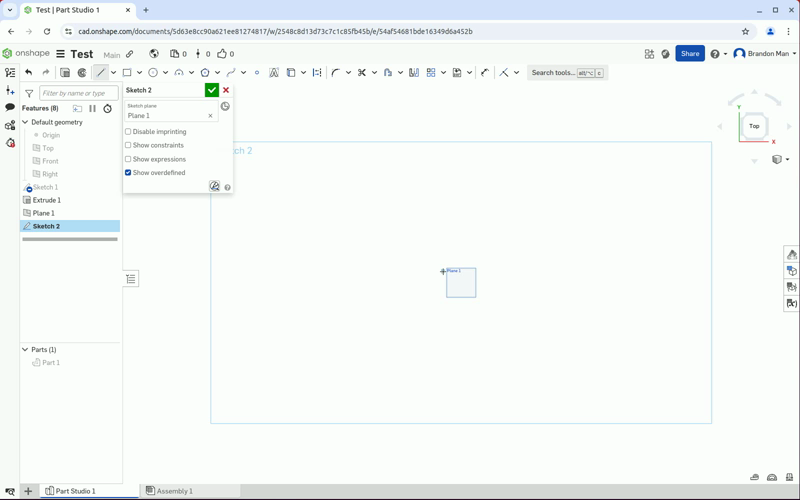
key_down(shift)
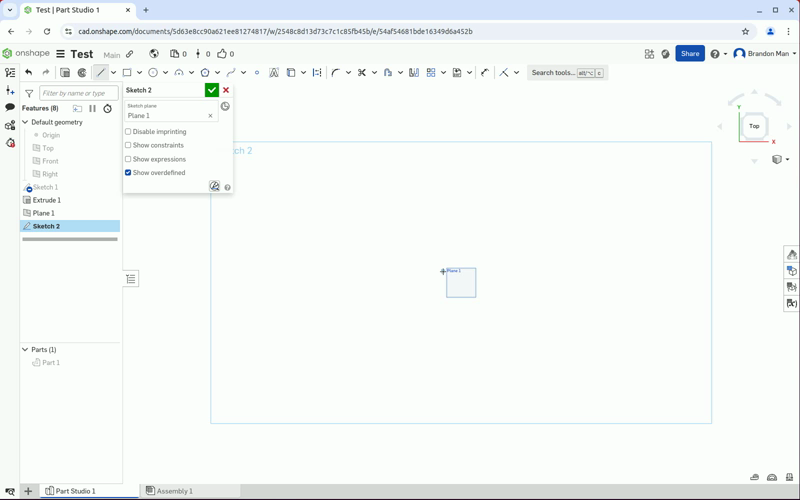
mouse_move(473, 271)
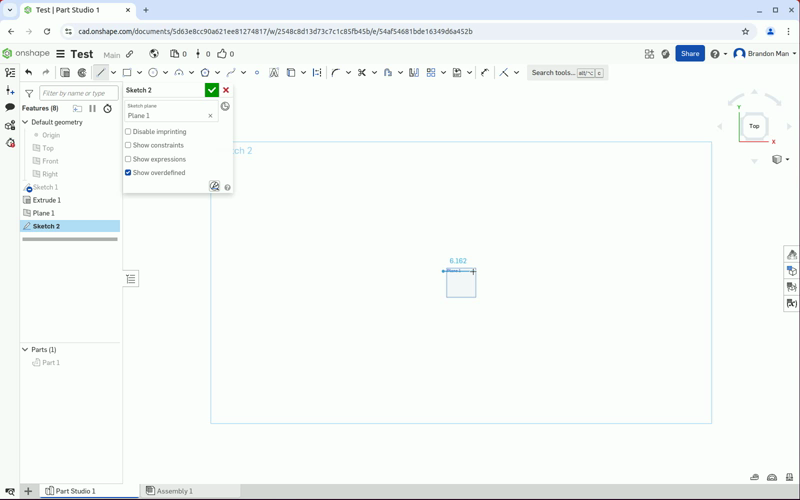
mouse_move(470, 271)
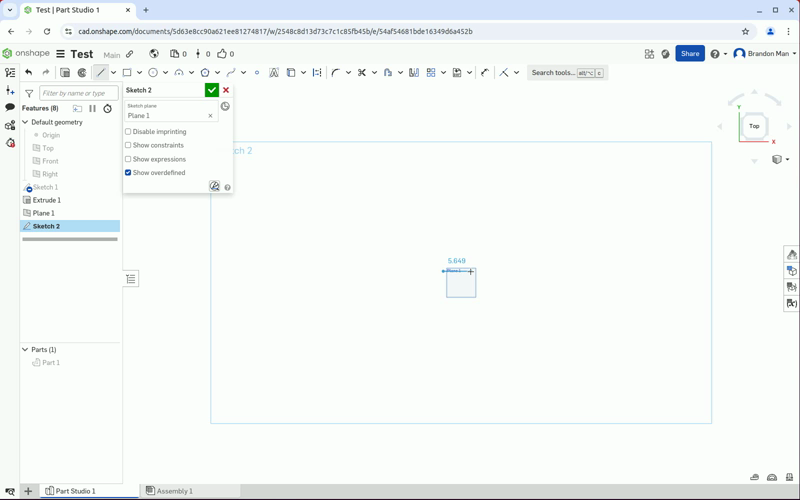
click(470, 271)
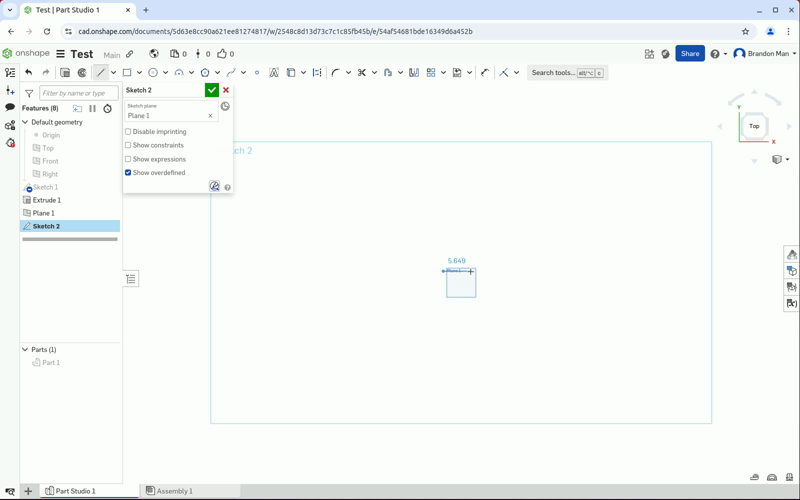
key_up(shift)
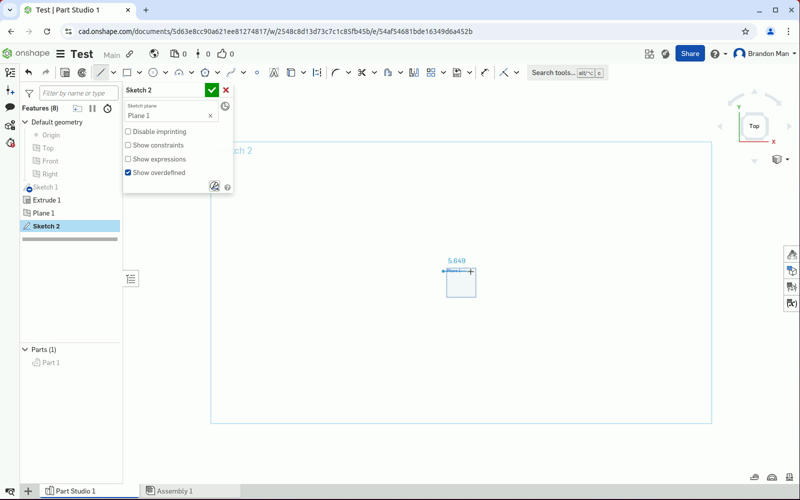
key_down(shift)
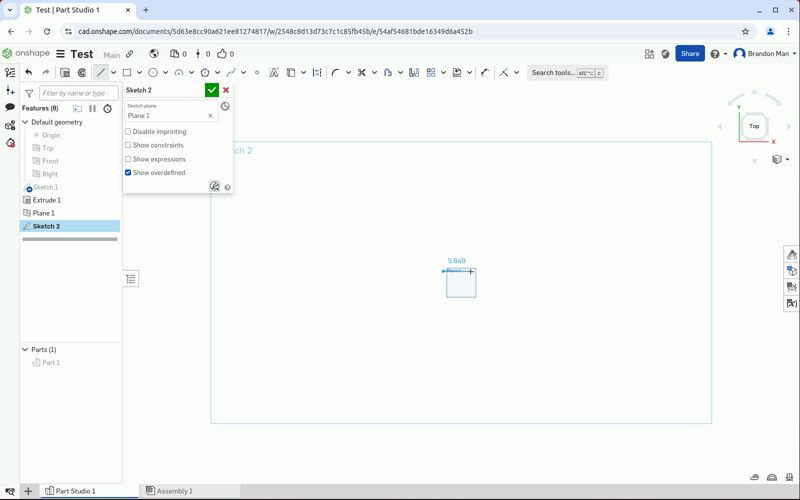
mouse_move(501, 271)
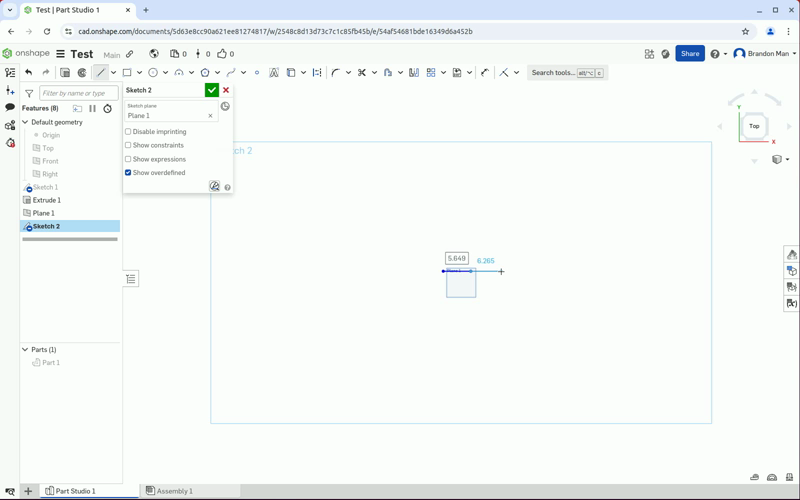
mouse_move(470, 259)
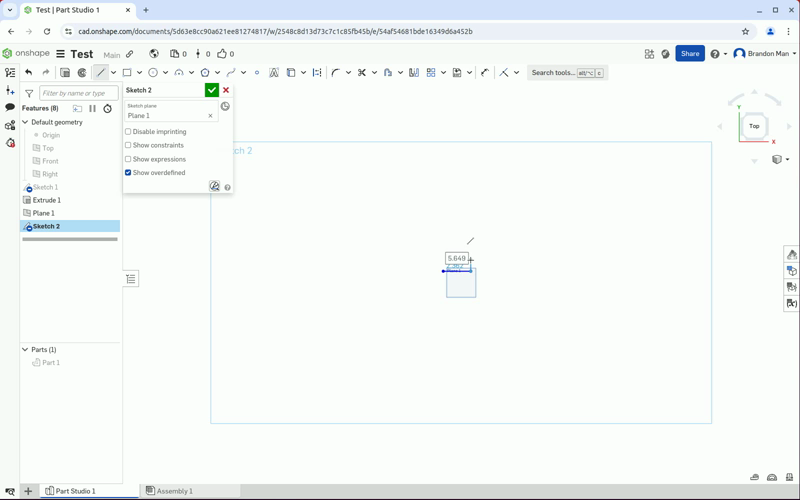
click(470, 259)
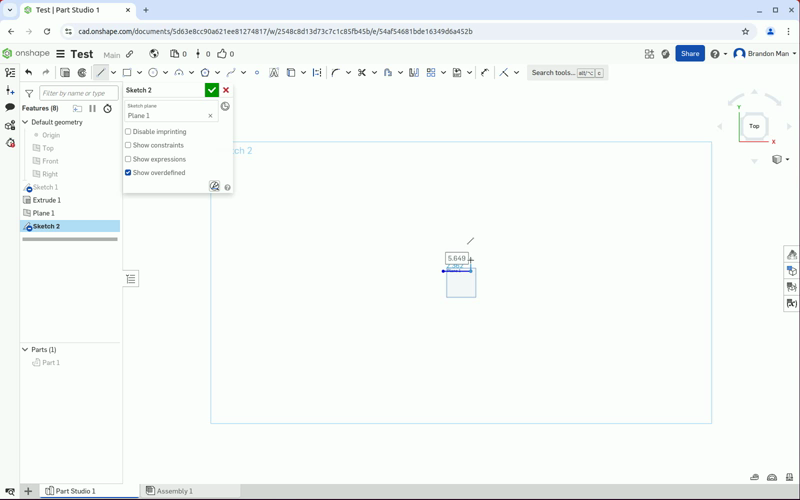
key_up(shift)
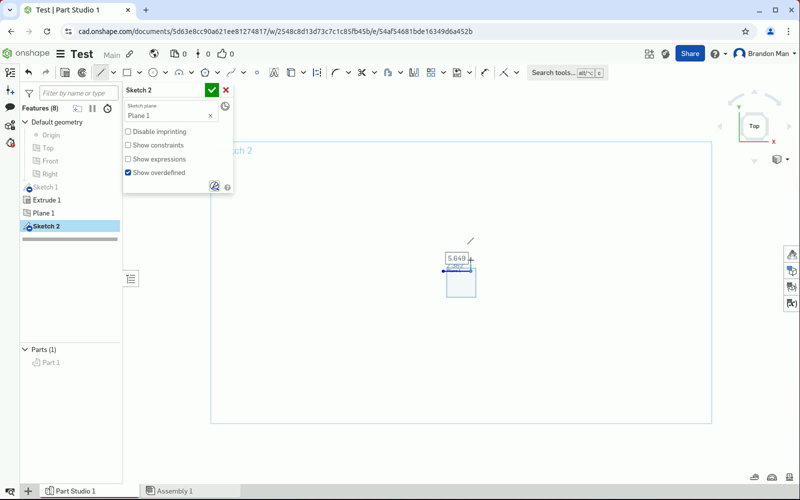
key_down(shift)
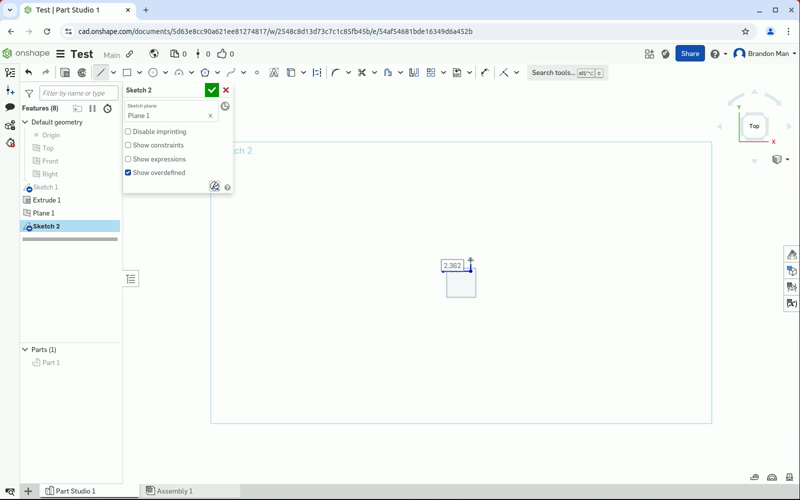
mouse_move(501, 259)
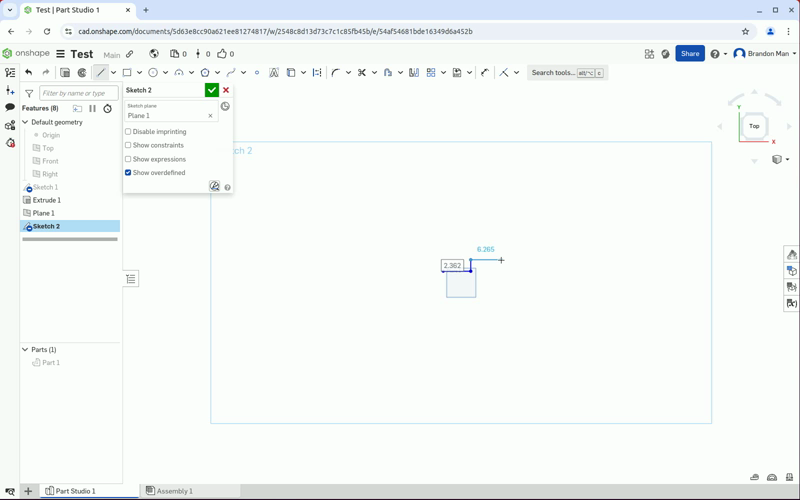
mouse_move(443, 259)
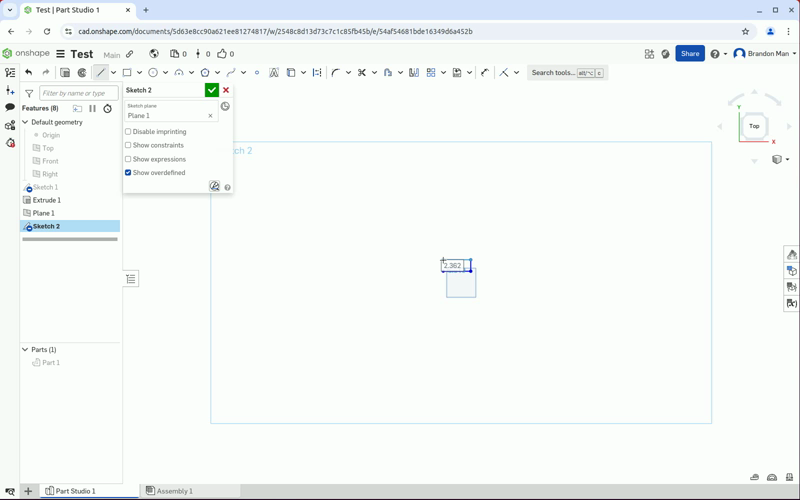
click(443, 259)
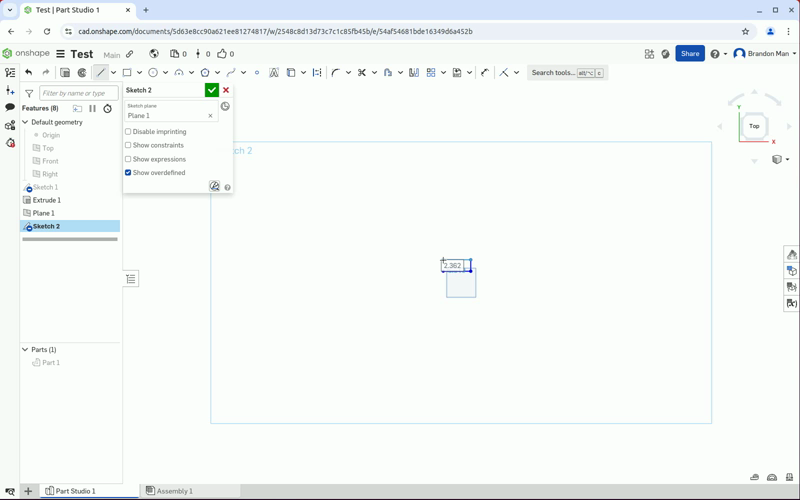
key_up(shift)
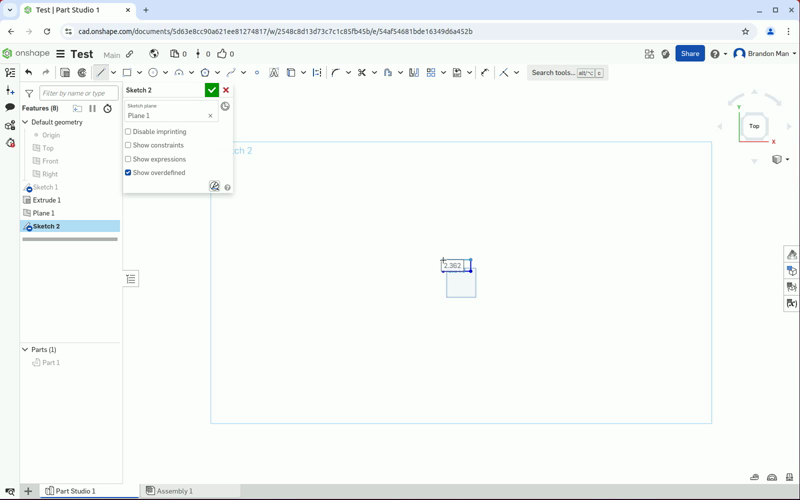
mouse_move(473, 259)
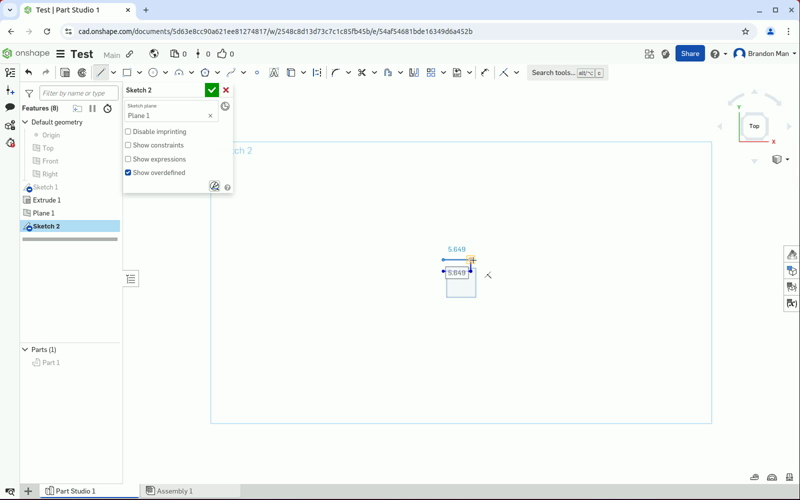
key_down(shift)
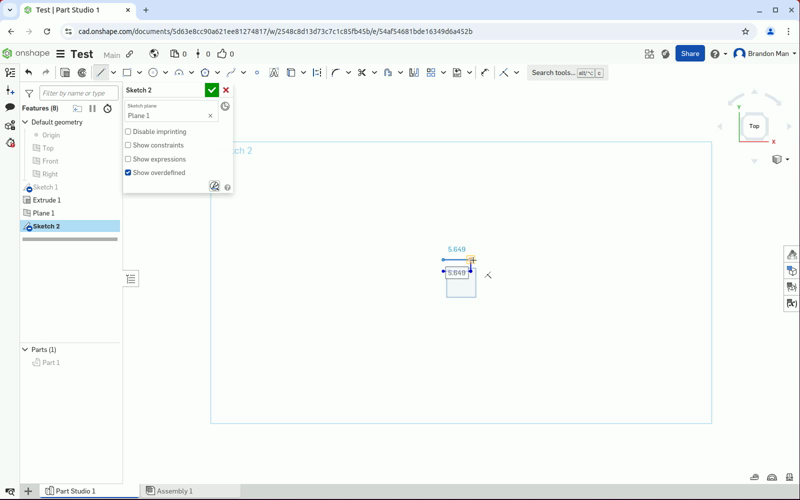
mouse_move(443, 271)
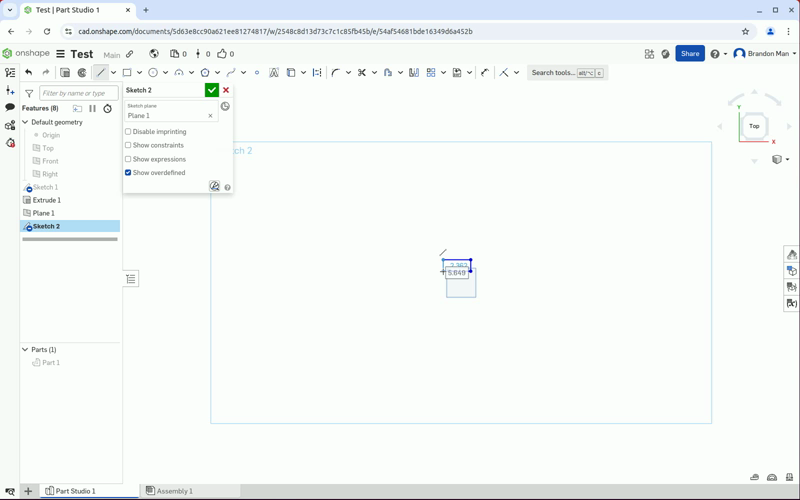
key_up(shift)
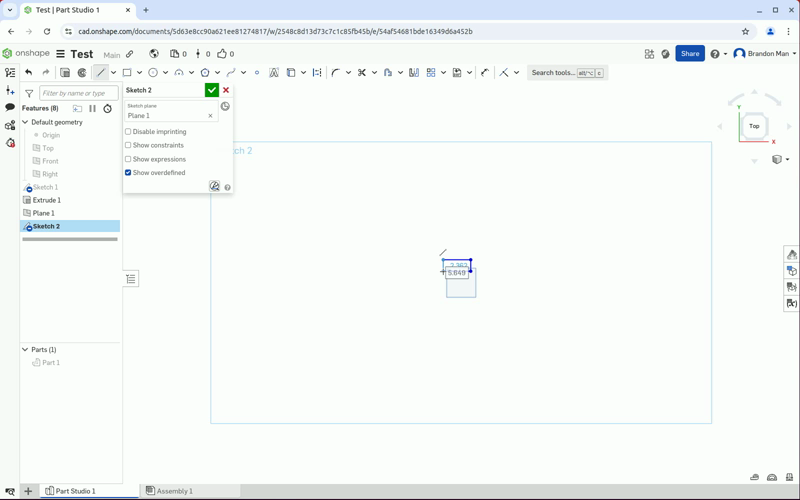
click(443, 271)
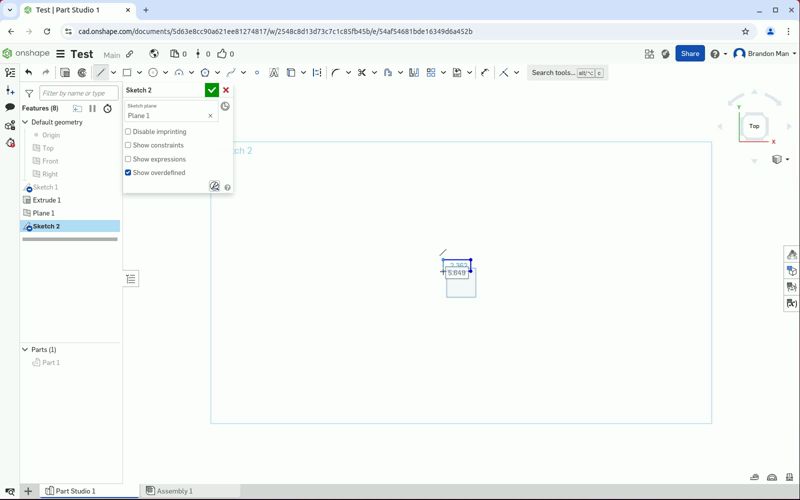
key(esc)
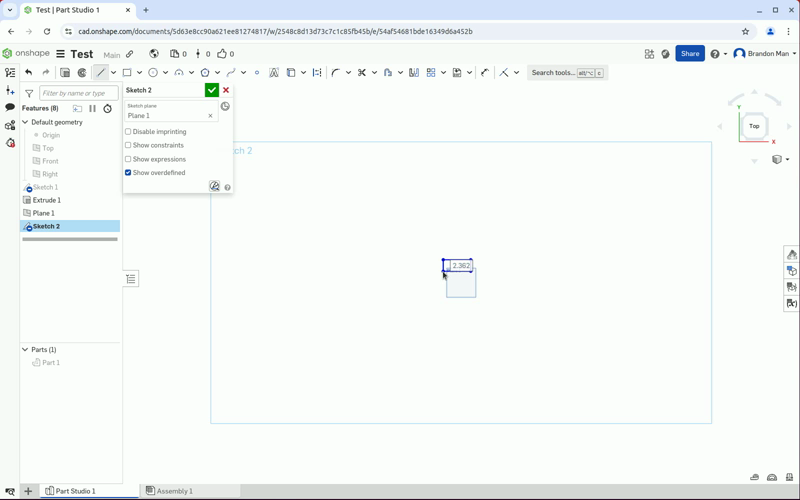
mouse_move(446, 262)
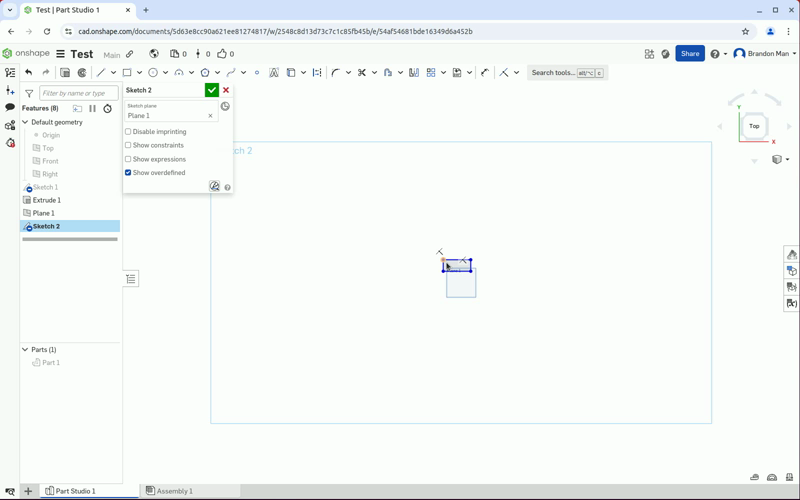
scroll(6)
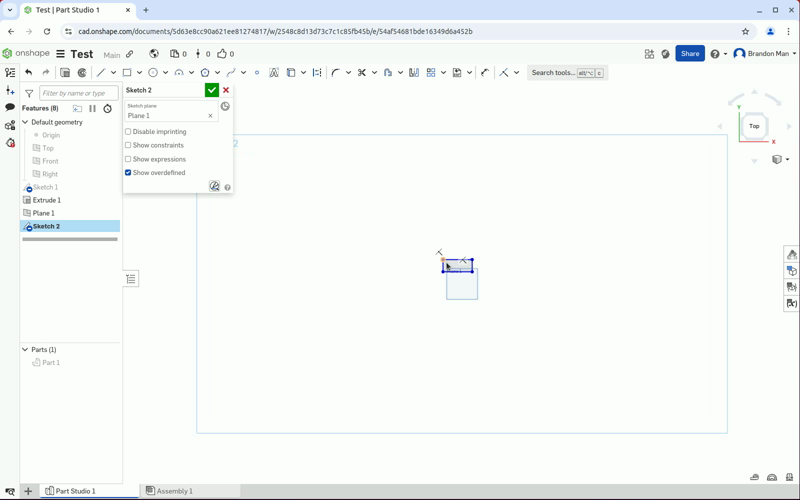
scroll(6)
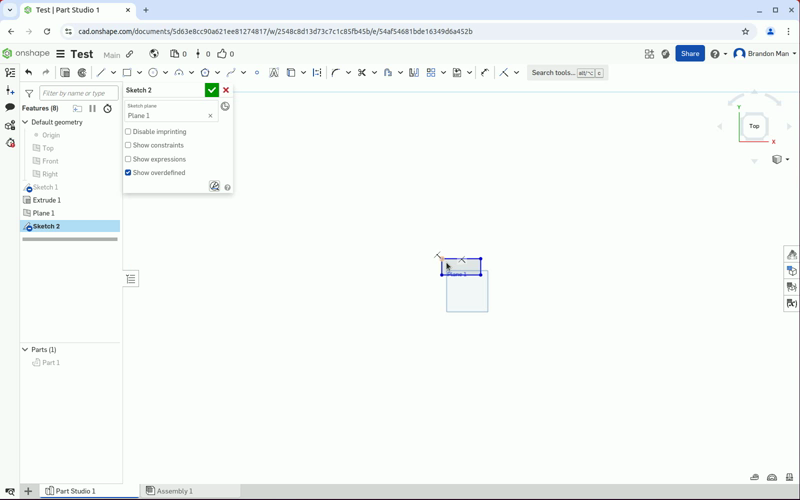
scroll(6)
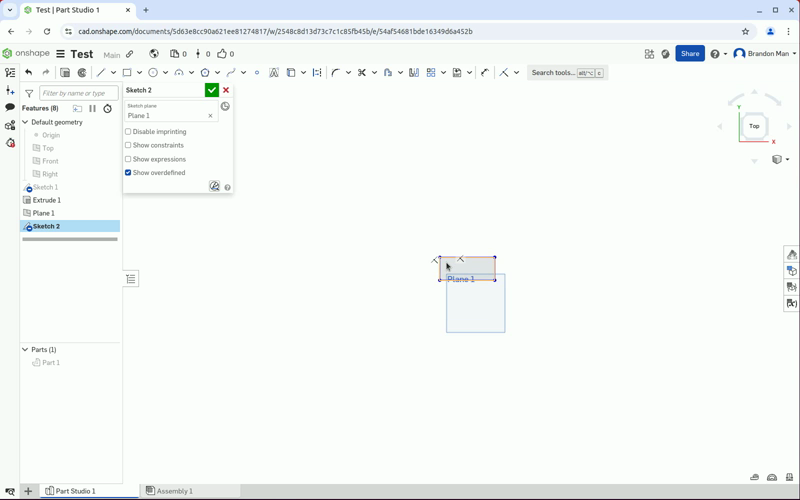
scroll(6)
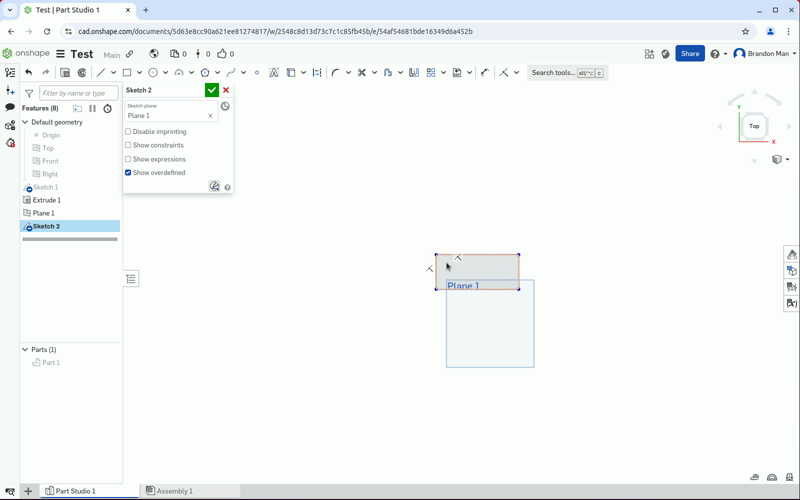
scroll(6)
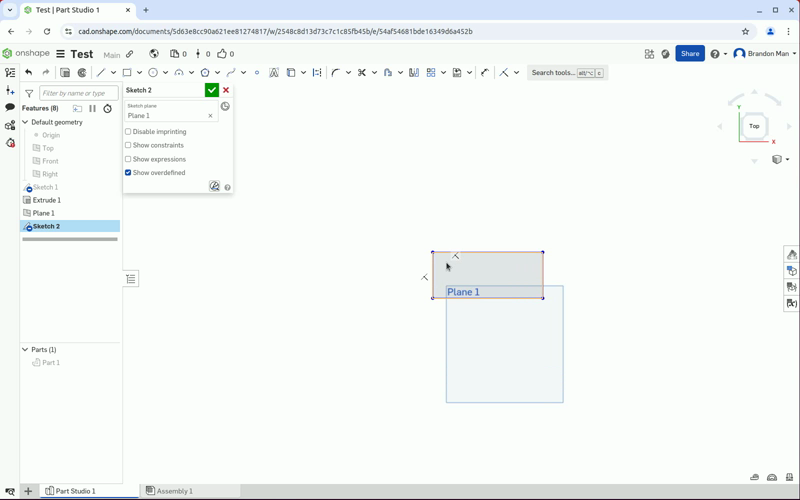
scroll(6)
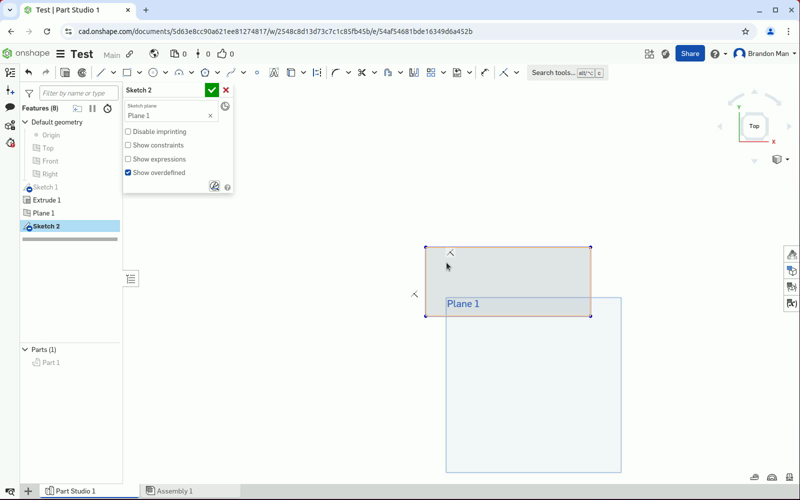
scroll(6)
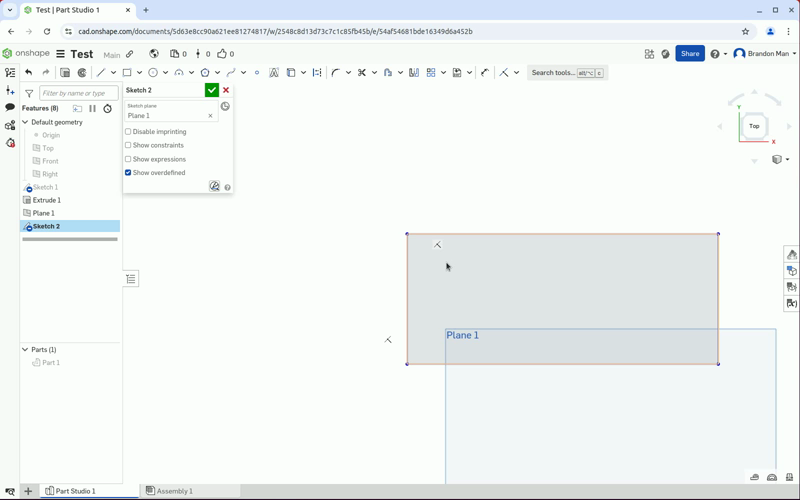
click(446, 262)
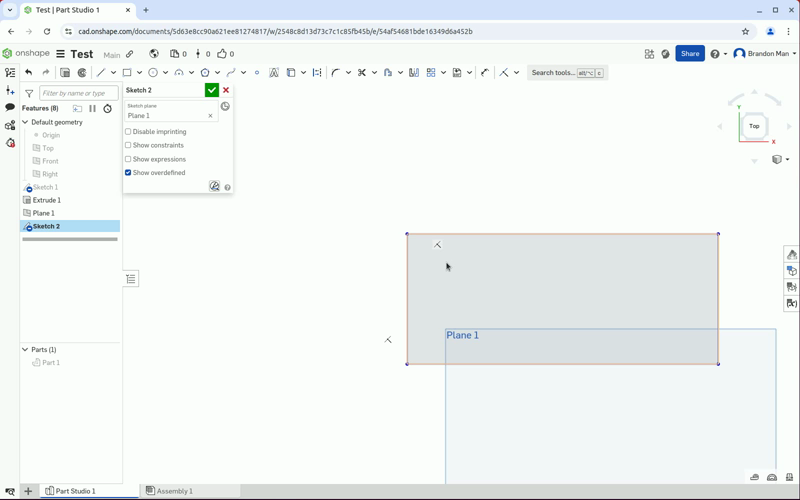
scroll(-6)
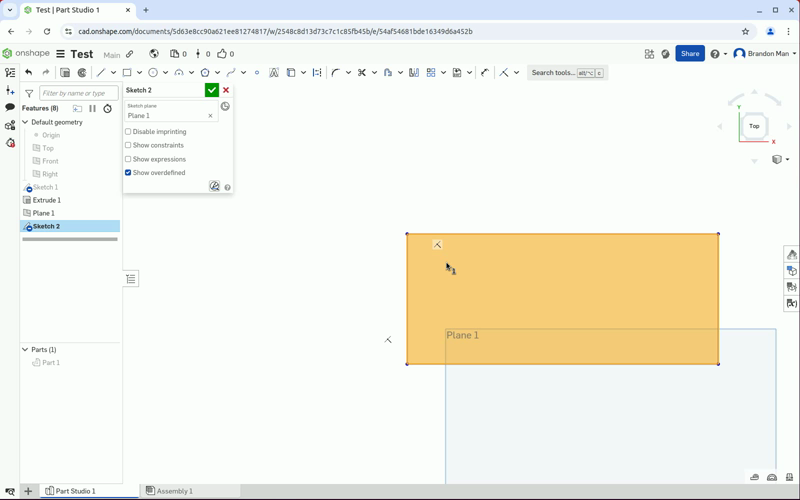
scroll(-6)
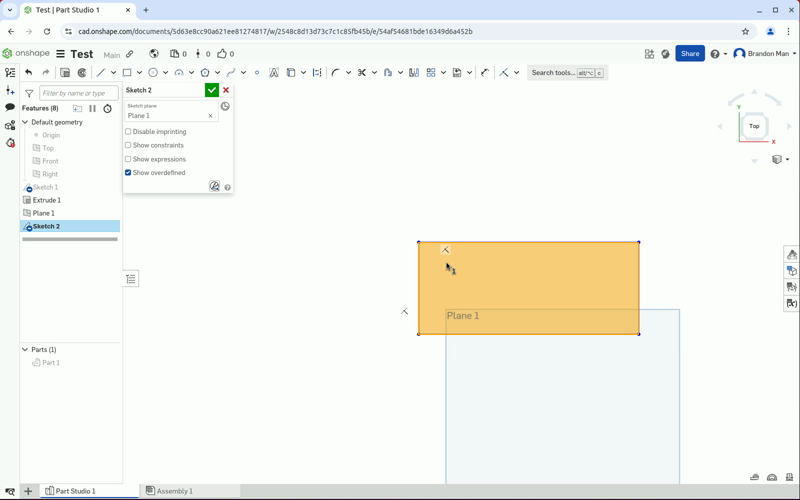
scroll(-6)
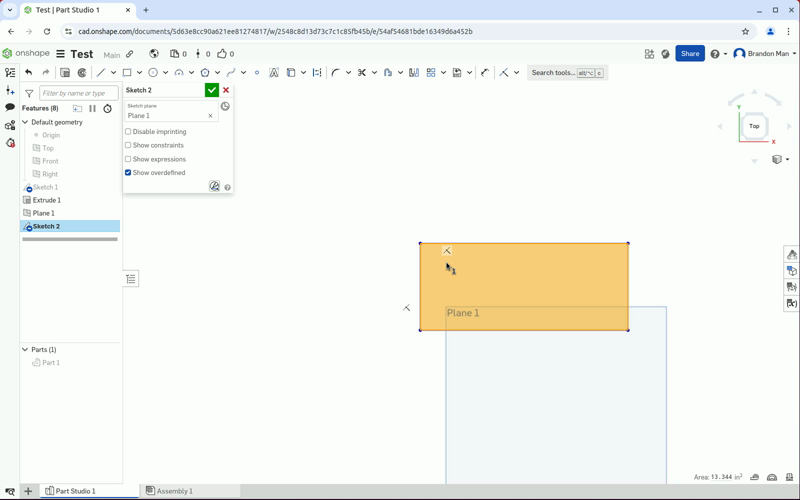
scroll(-6)
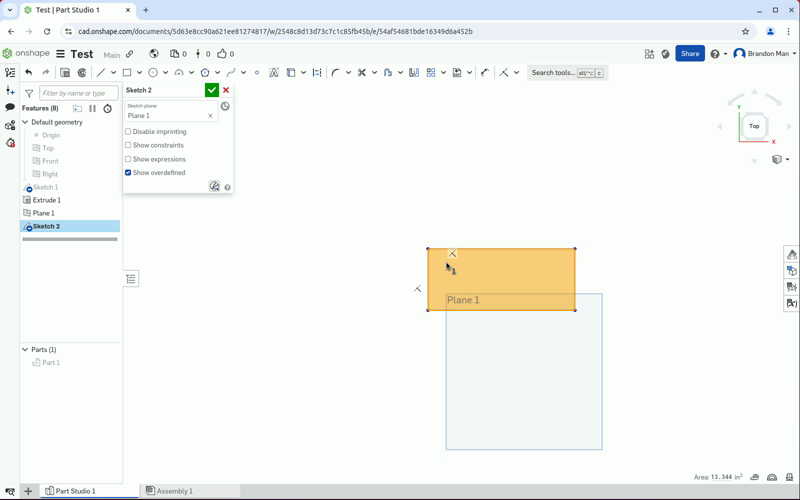
scroll(-6)
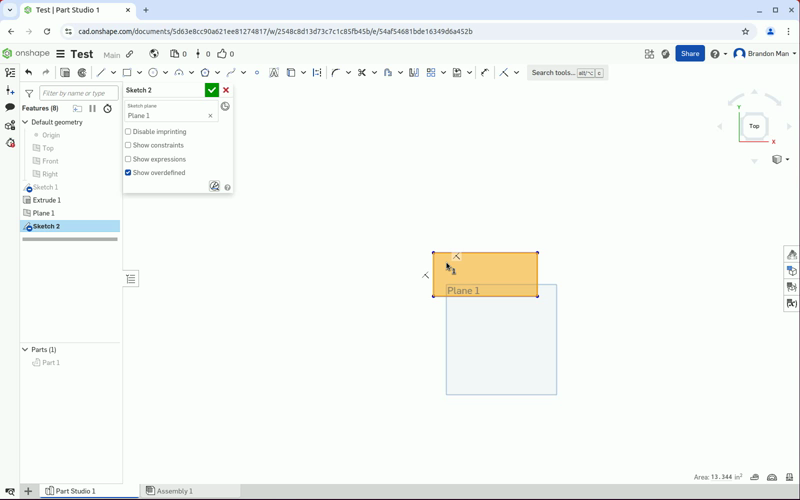
scroll(-6)
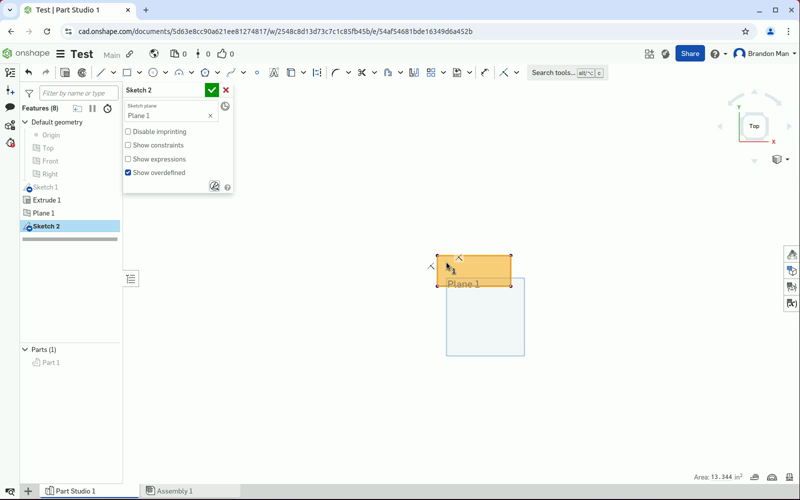
scroll(-6)
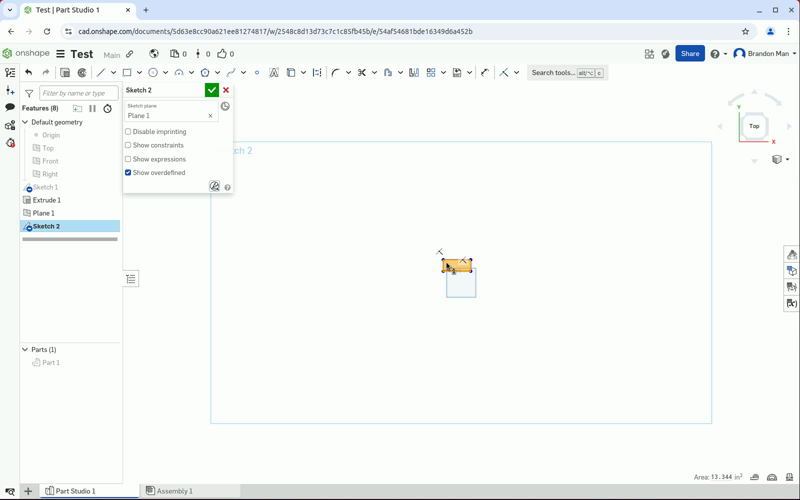
mouse_move(73, 352)
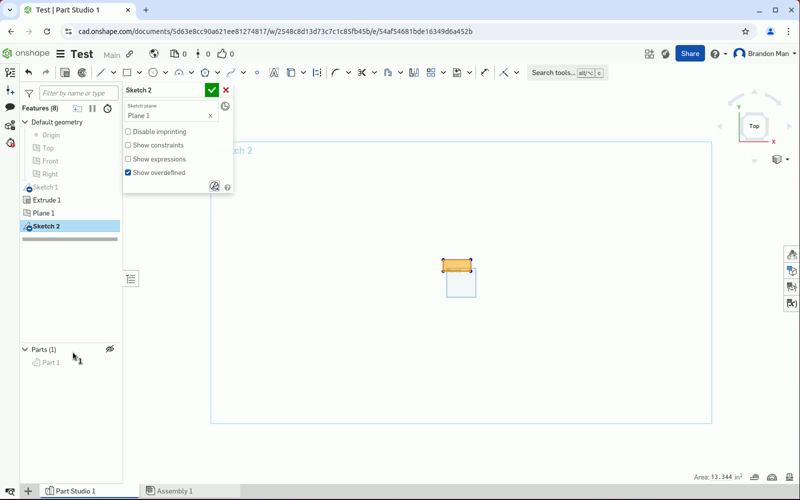
key(shift+y)
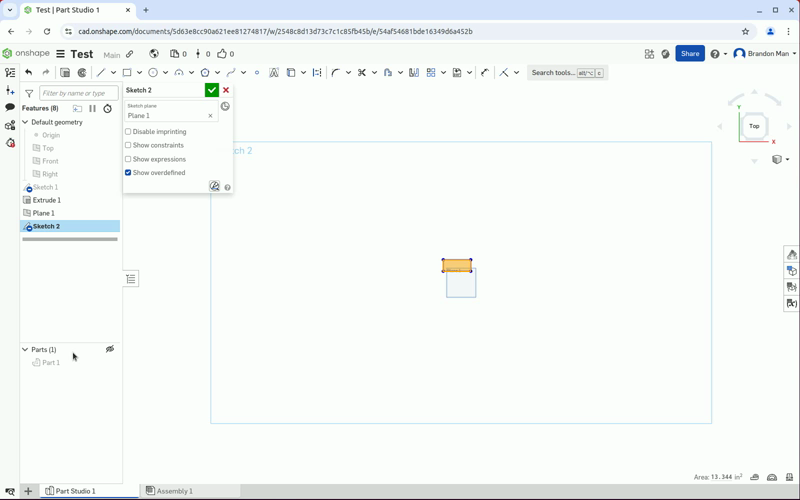
key(shift+e)
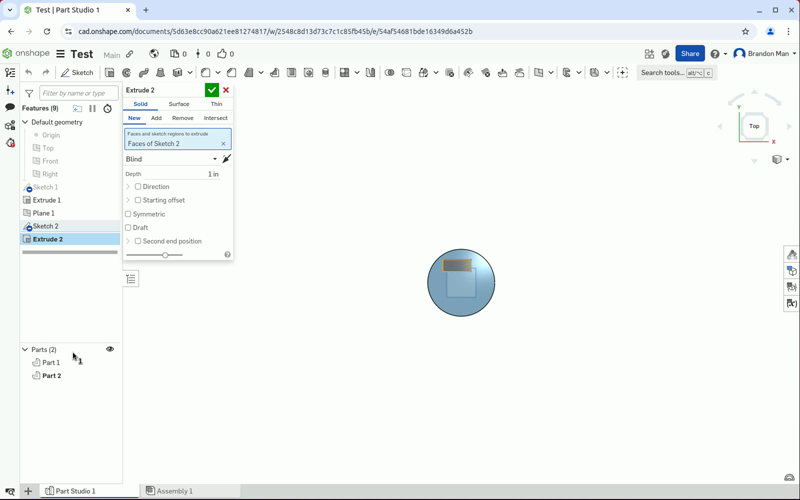
mouse_move(143, 106)
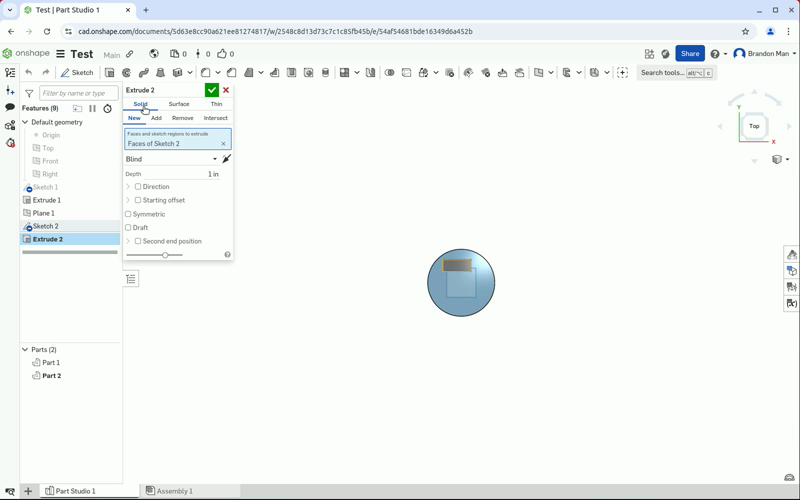
click(143, 106)
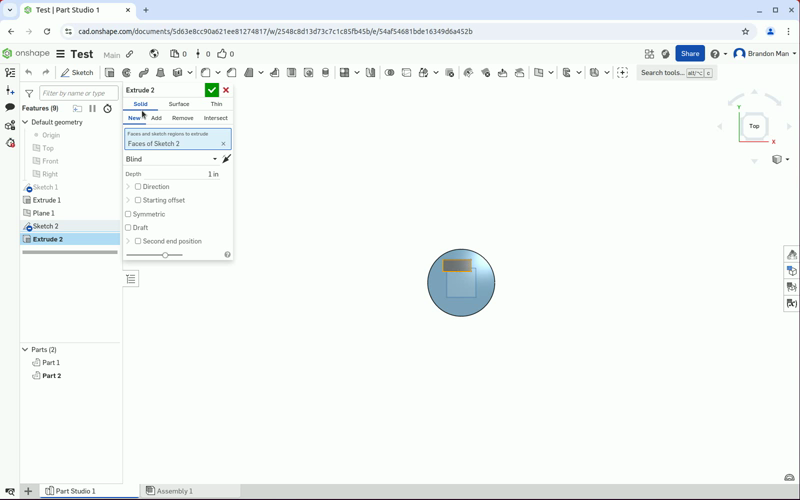
mouse_move(137, 120)
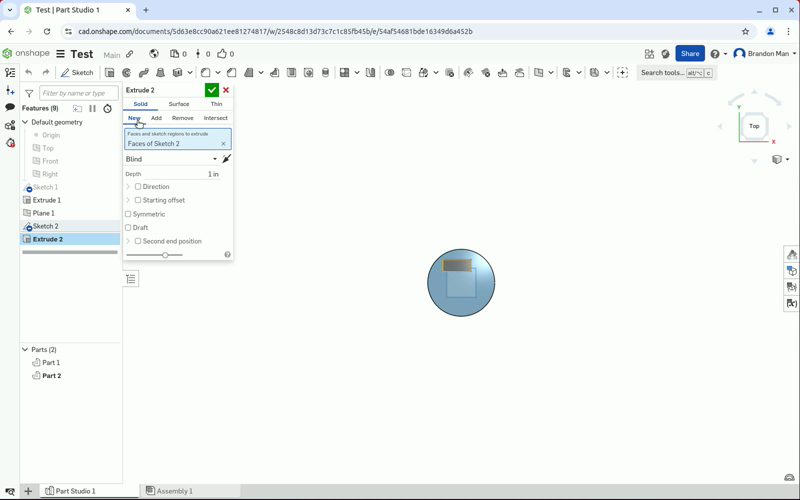
click(137, 120)
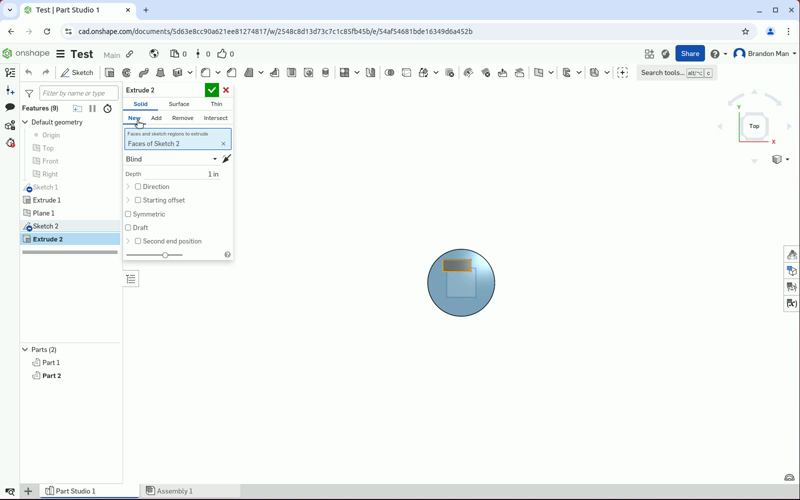
key(tab, 4)
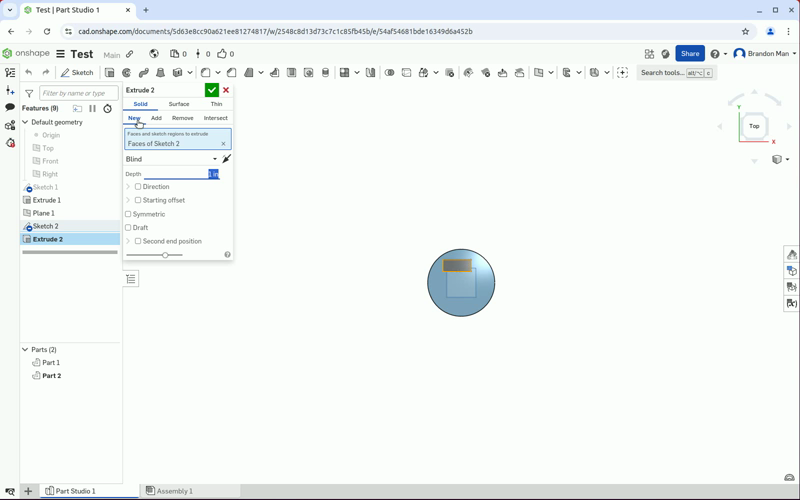
text(8.666)
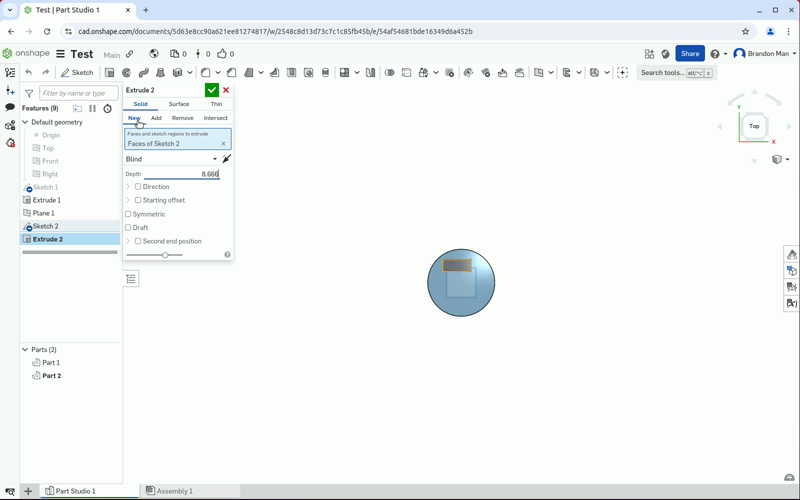
key(enter)
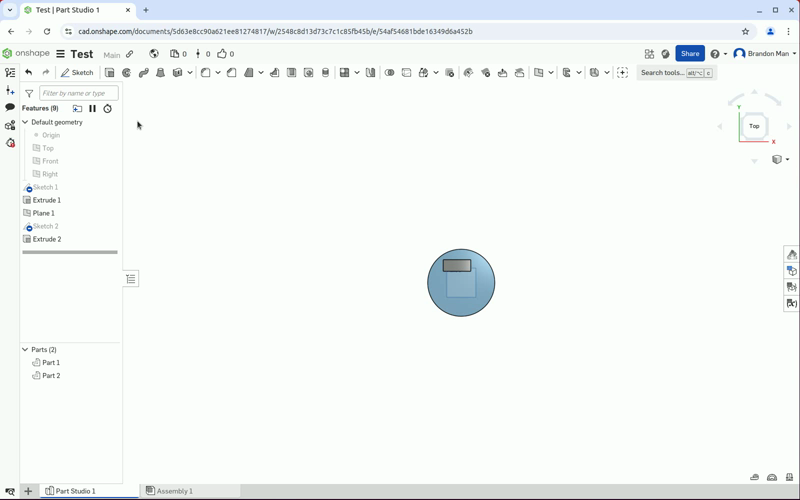
key(shift+h)
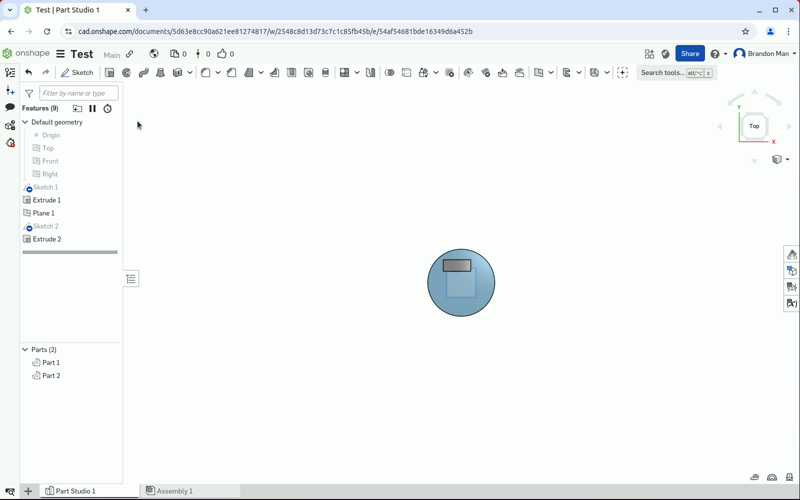
key(shift+h)
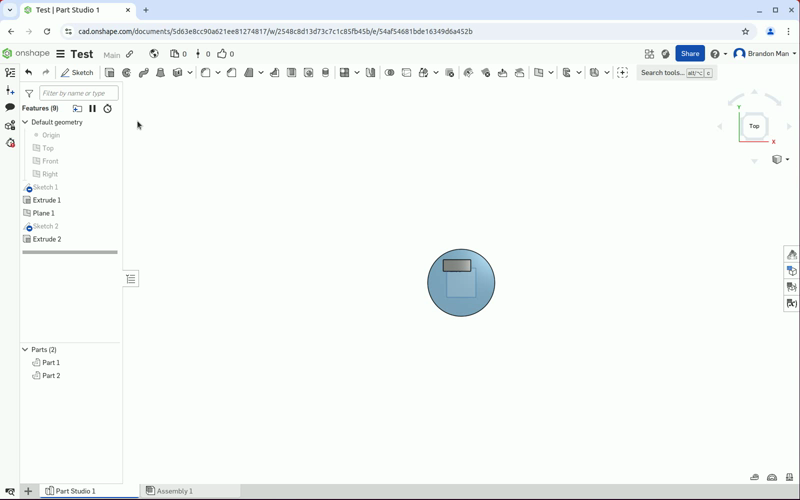
mouse_move(73, 189)
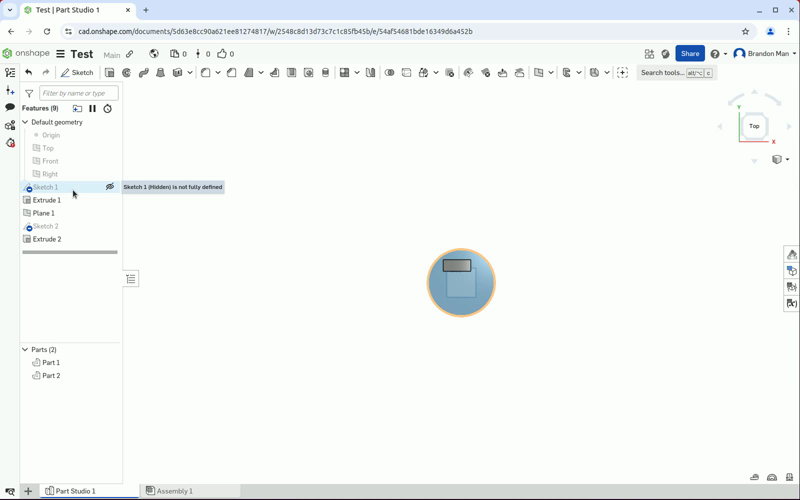
click(73, 189)
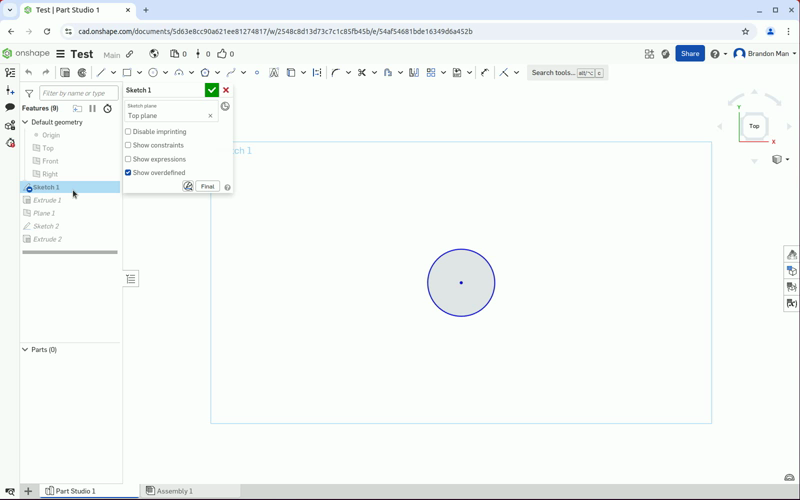
mouse_move(229, 92)
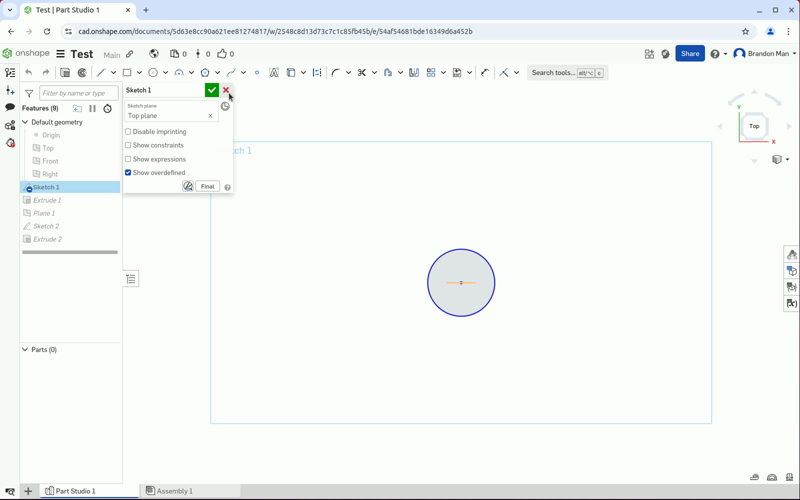
click(229, 92)
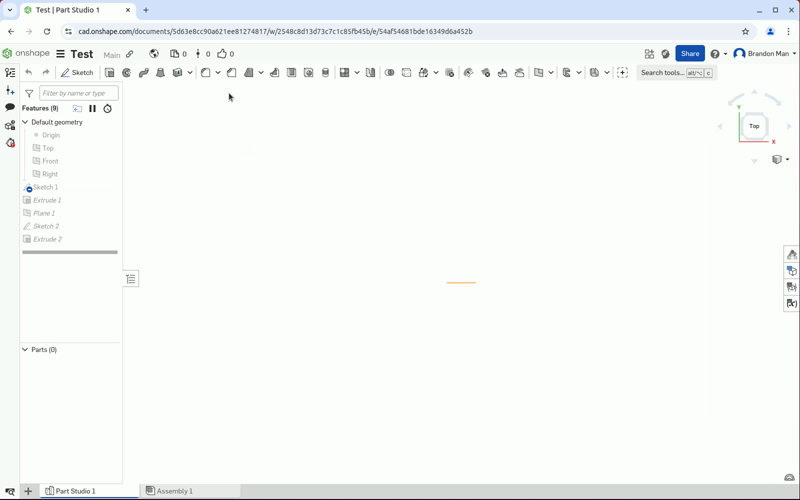
key(shift+s)
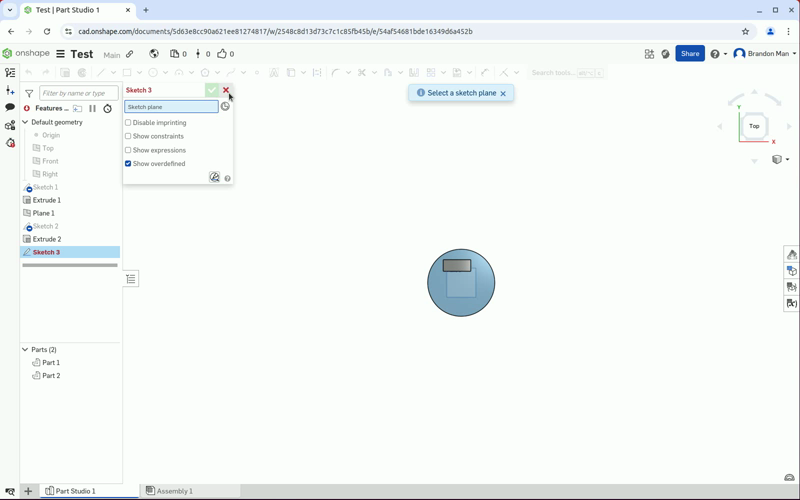
mouse_move(73, 215)
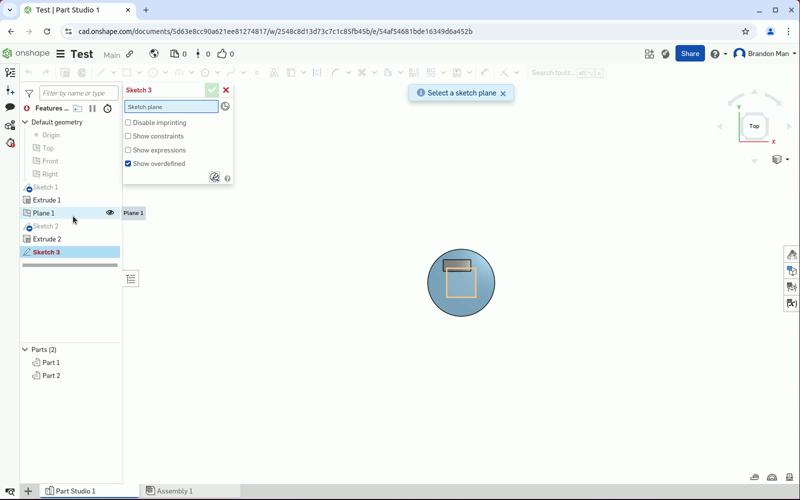
click(73, 215)
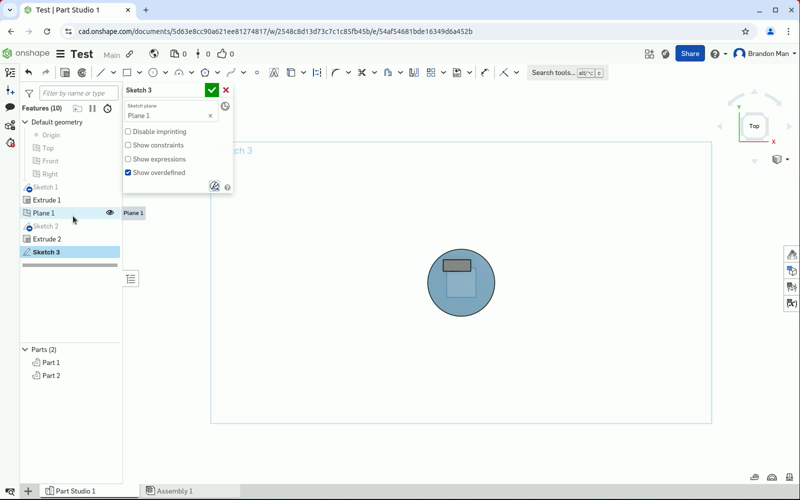
mouse_move(73, 352)
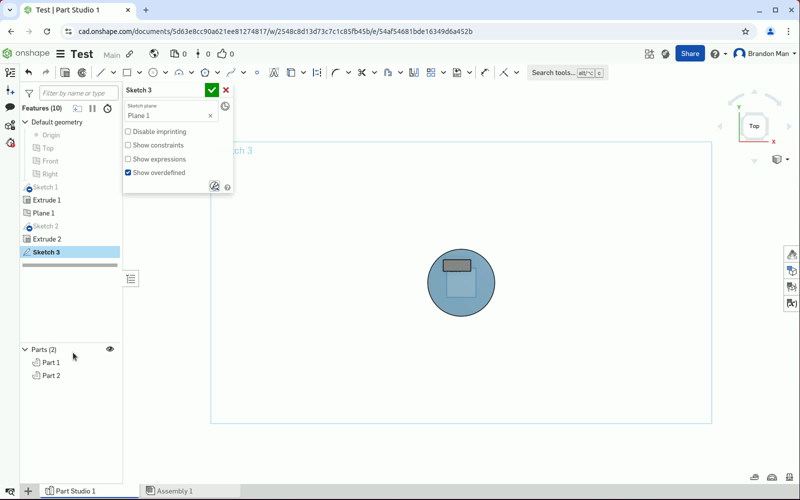
key(y)
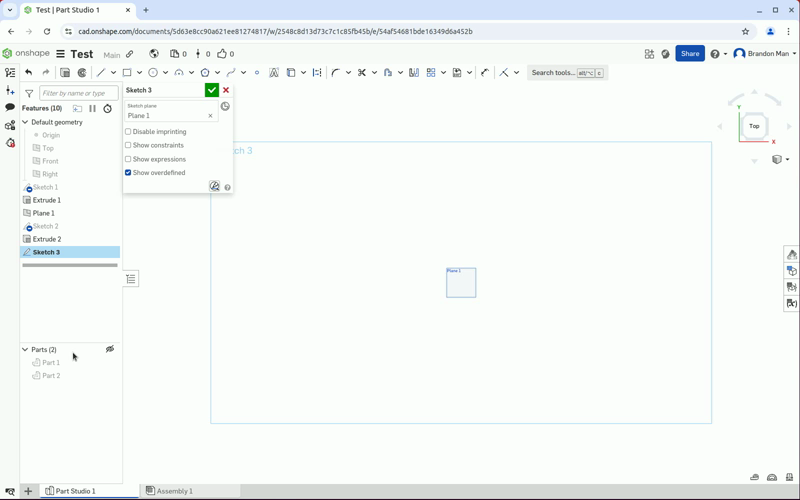
key(l)
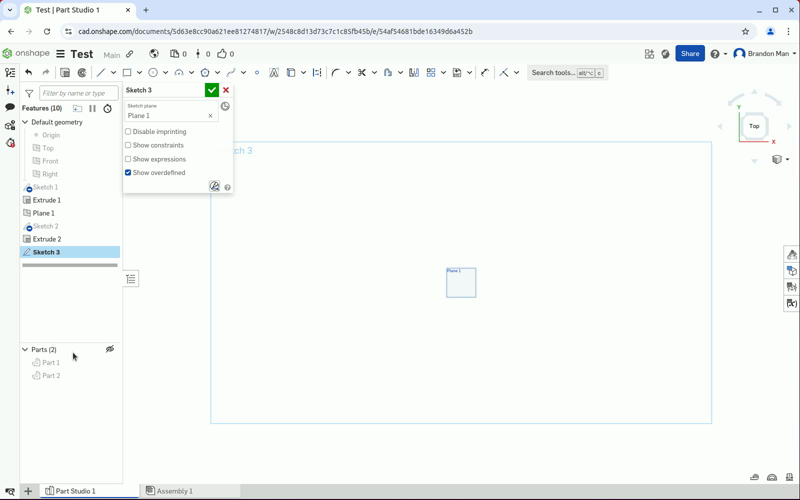
key_down(shift)
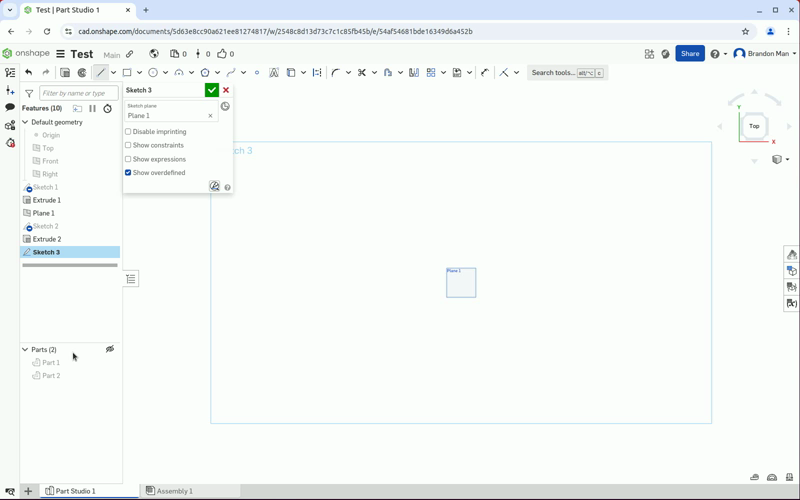
mouse_move(444, 305)
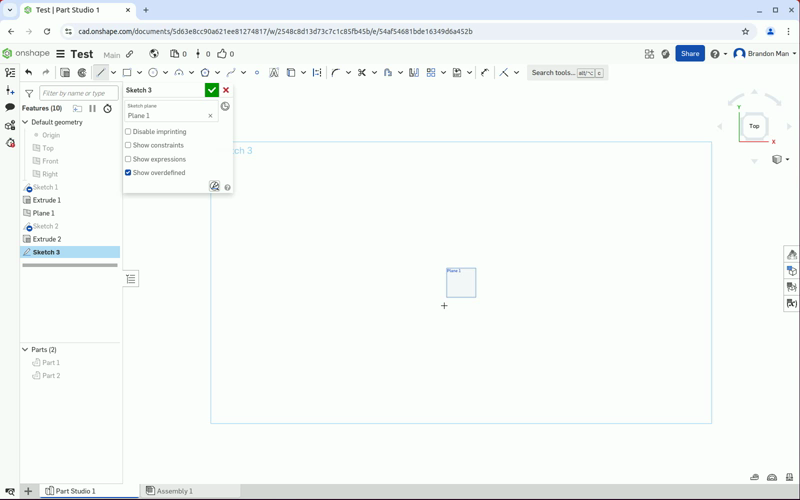
click(444, 305)
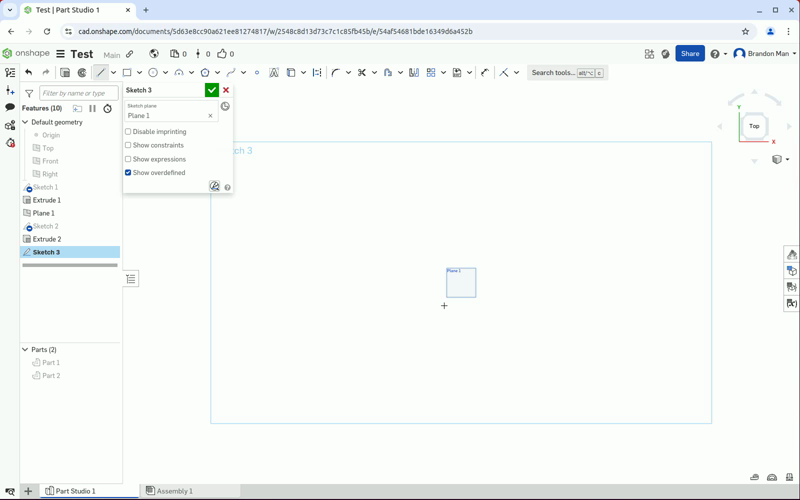
key_up(shift)
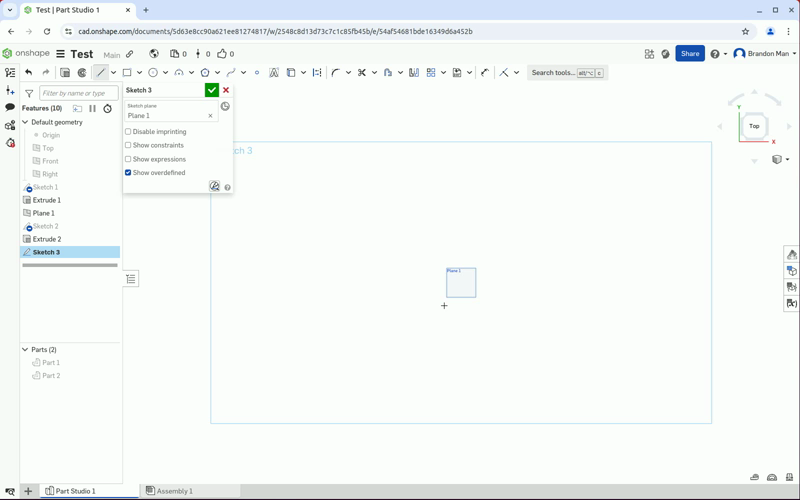
key_down(shift)
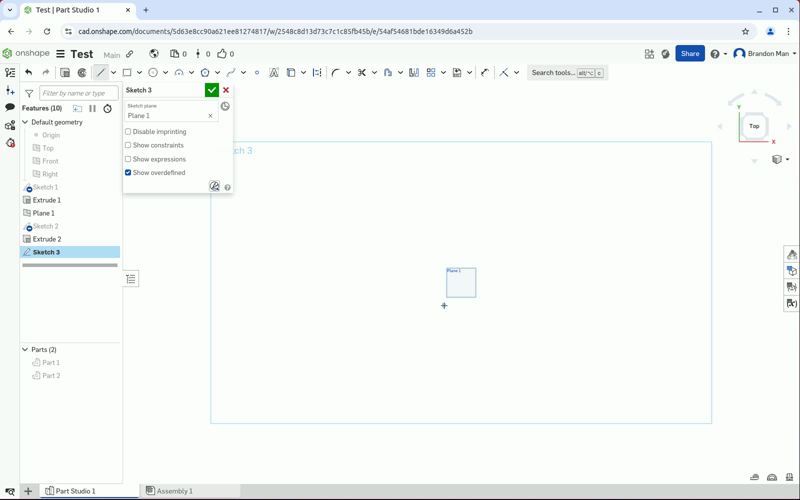
mouse_move(474, 305)
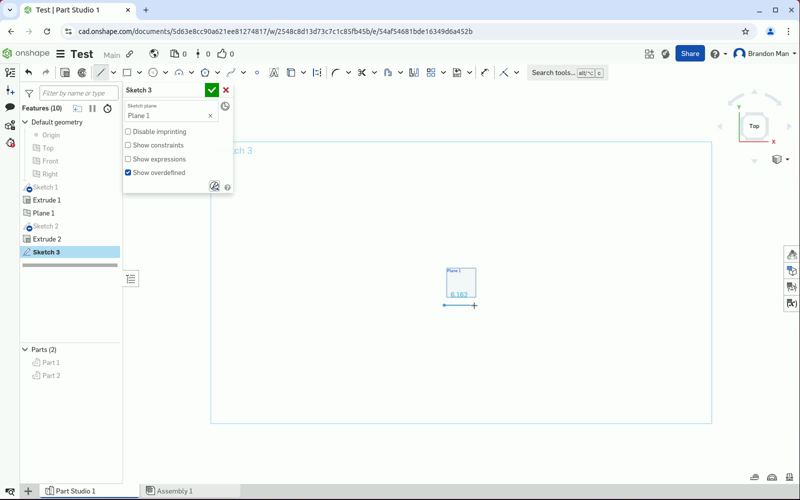
mouse_move(478, 305)
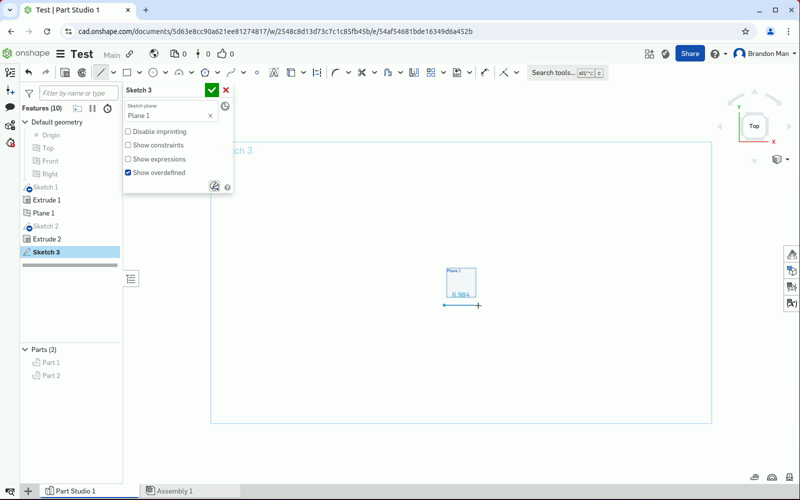
click(478, 305)
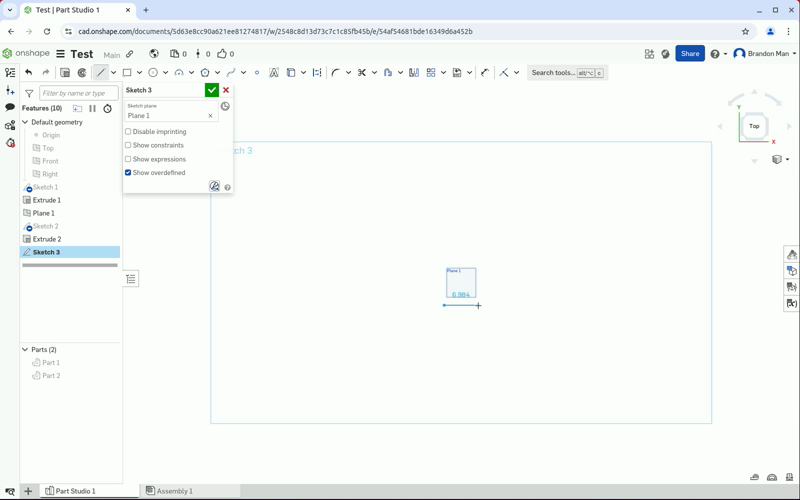
key_up(shift)
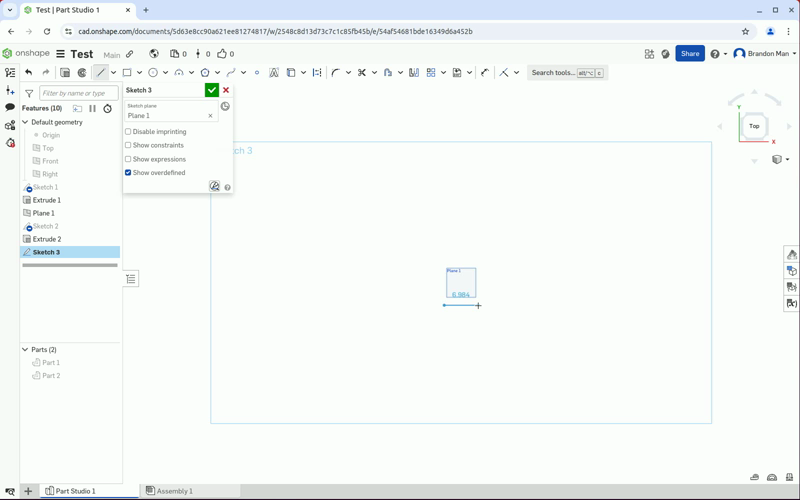
key_down(shift)
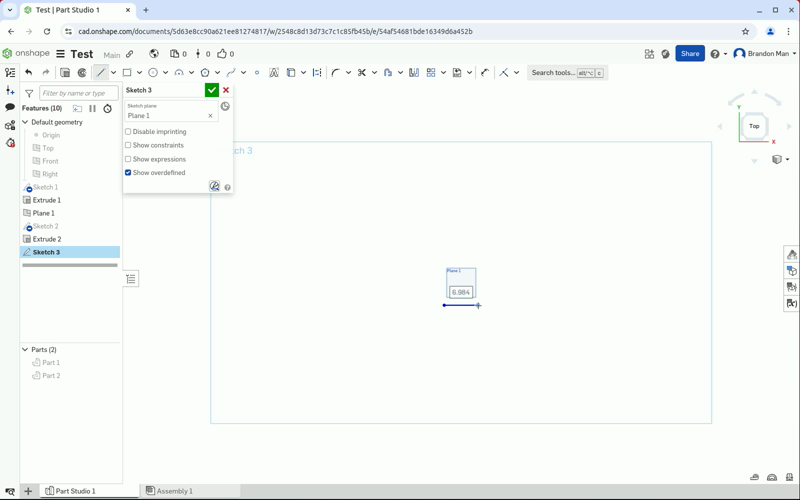
mouse_move(508, 305)
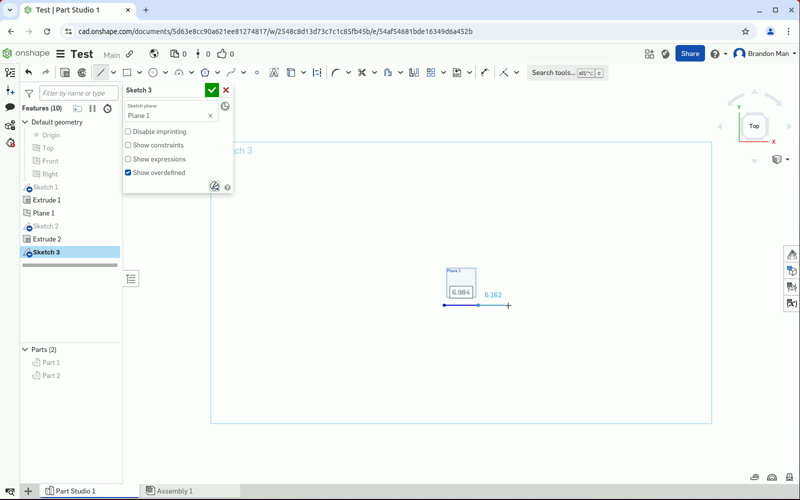
mouse_move(478, 282)
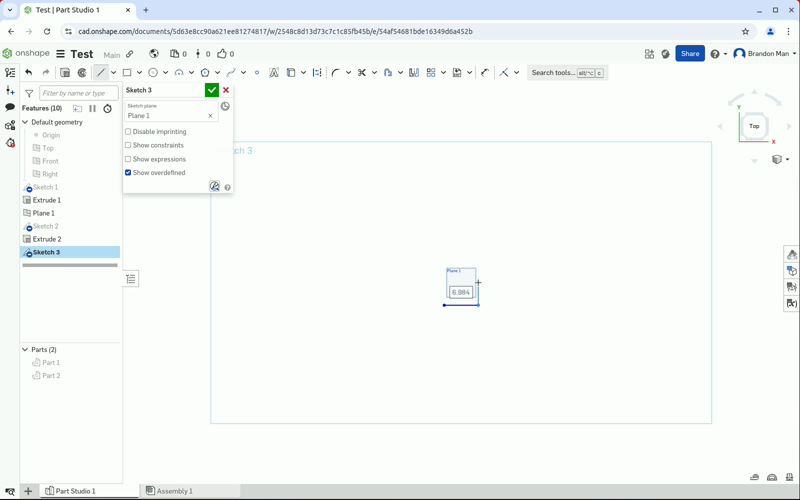
click(478, 282)
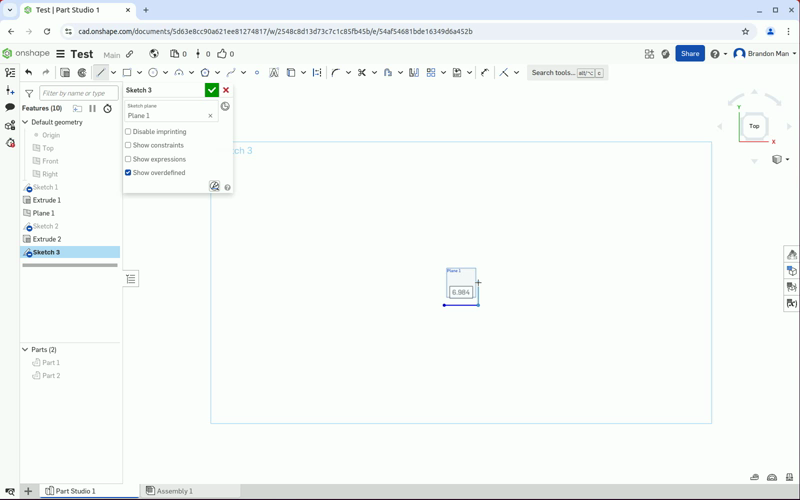
key_up(shift)
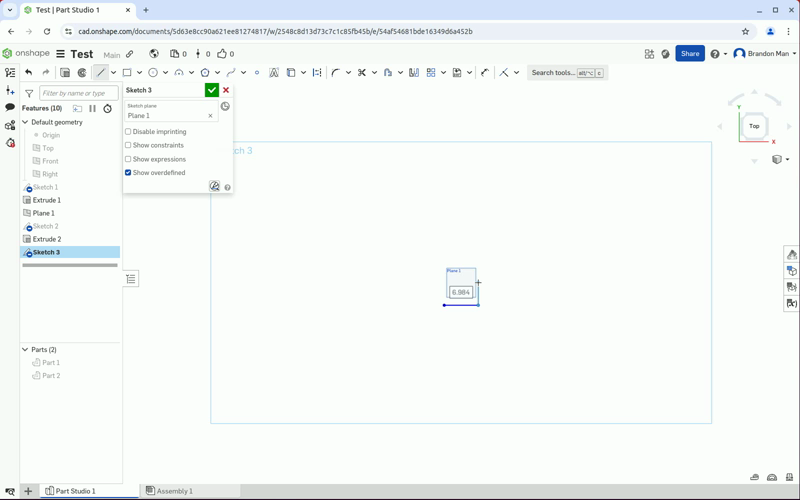
key_down(shift)
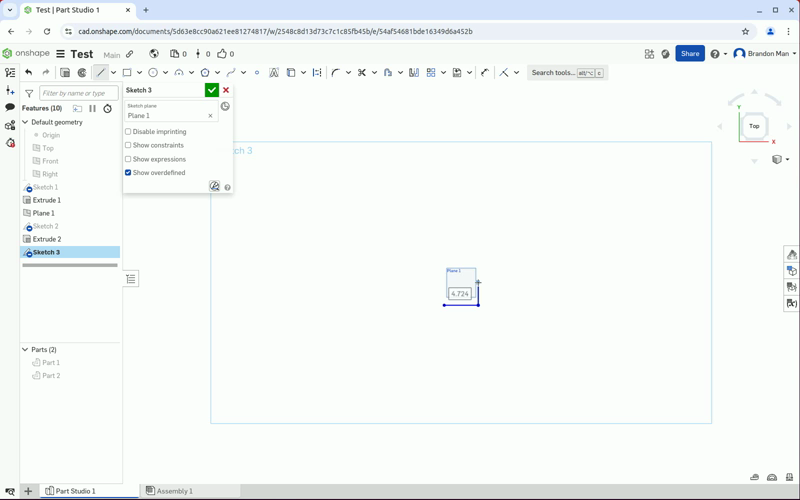
mouse_move(508, 282)
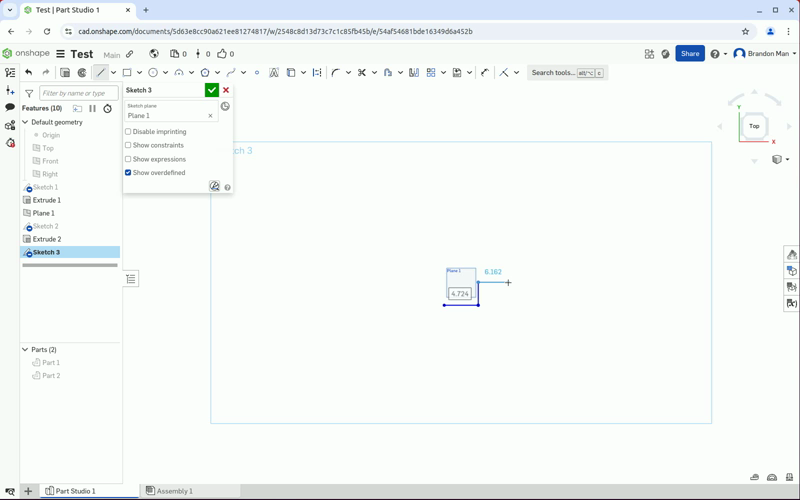
mouse_move(444, 282)
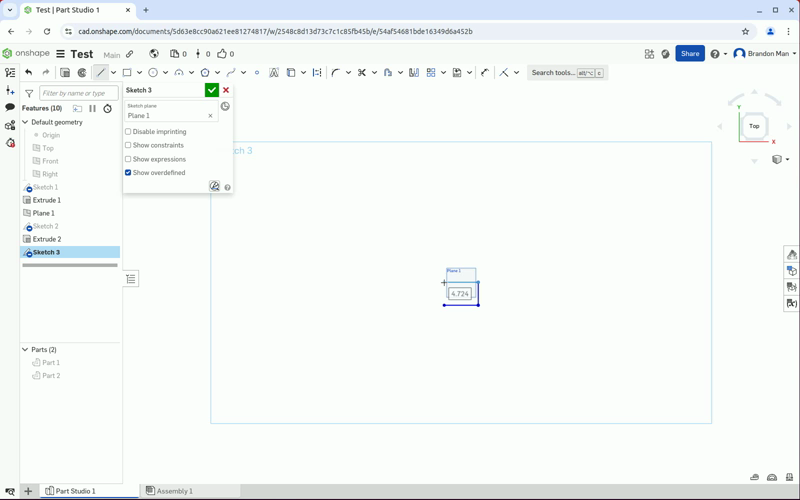
click(444, 282)
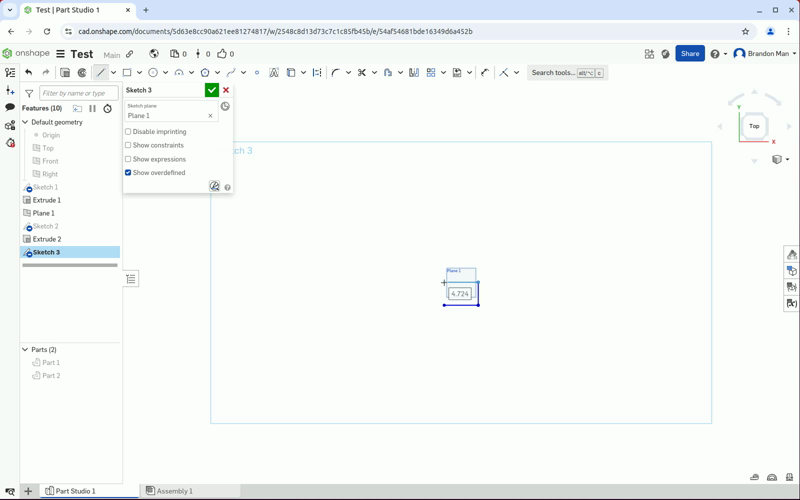
key_up(shift)
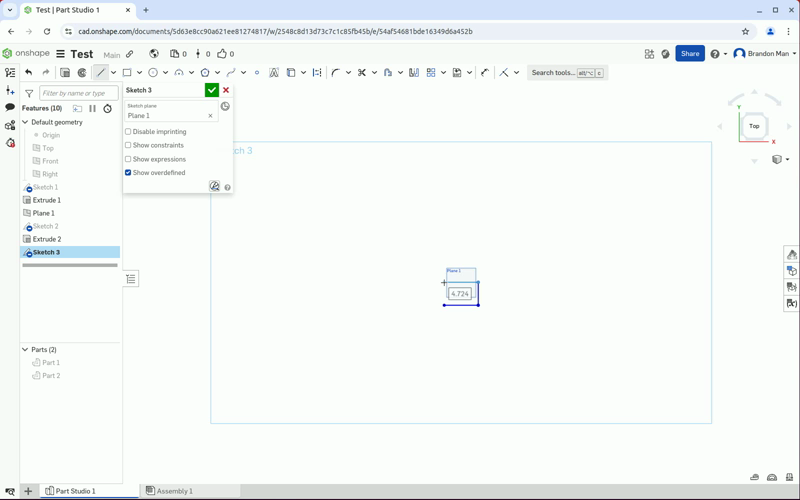
mouse_move(474, 282)
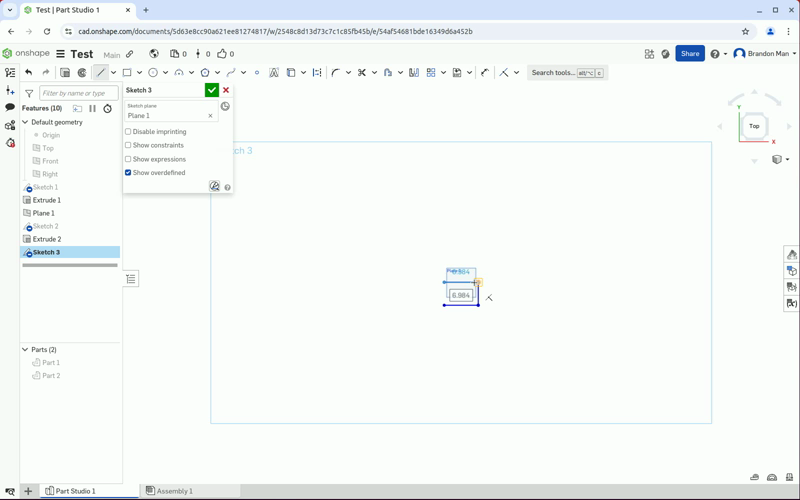
key_down(shift)
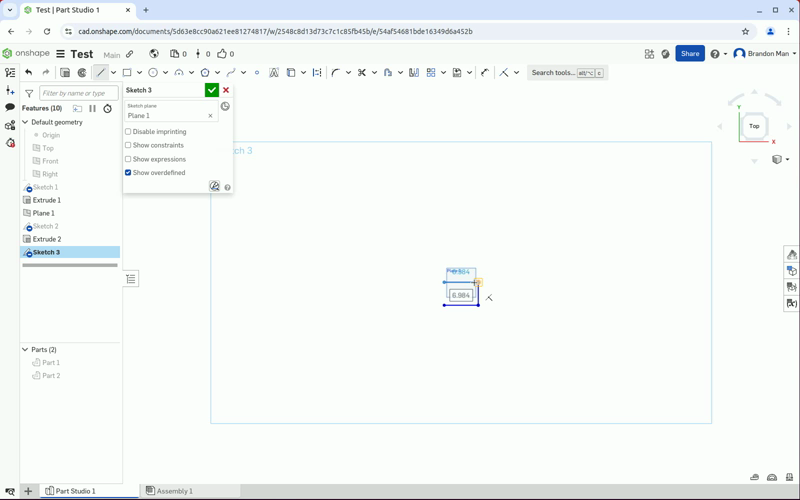
mouse_move(444, 305)
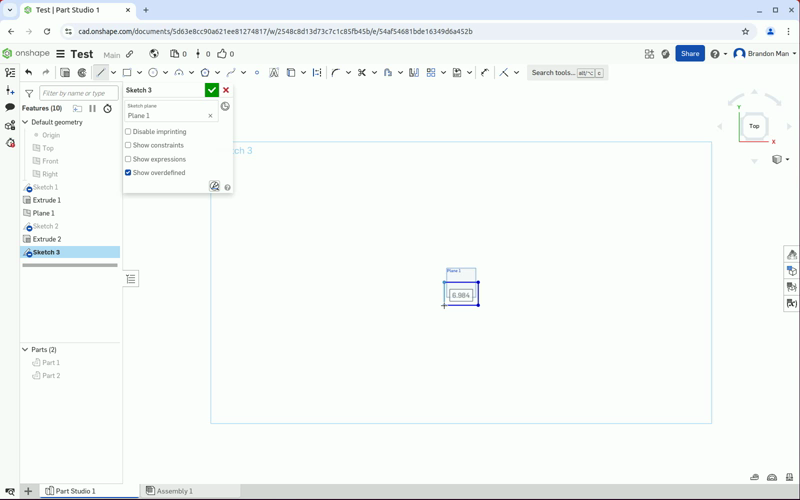
key_up(shift)
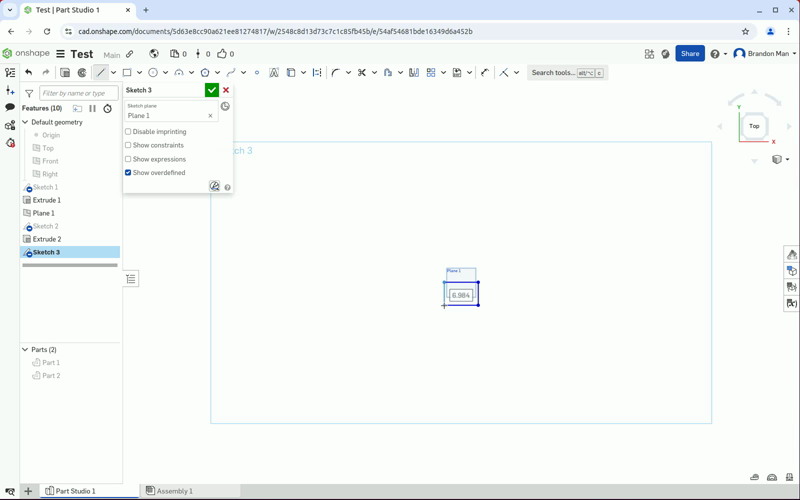
click(444, 305)
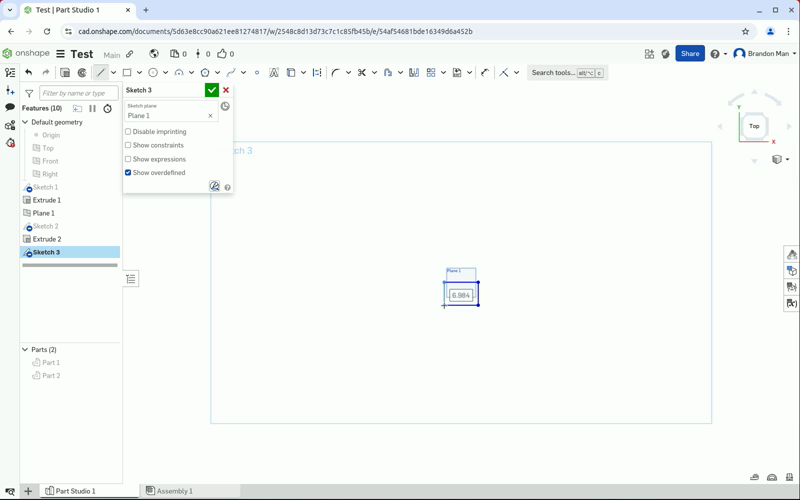
key(esc)
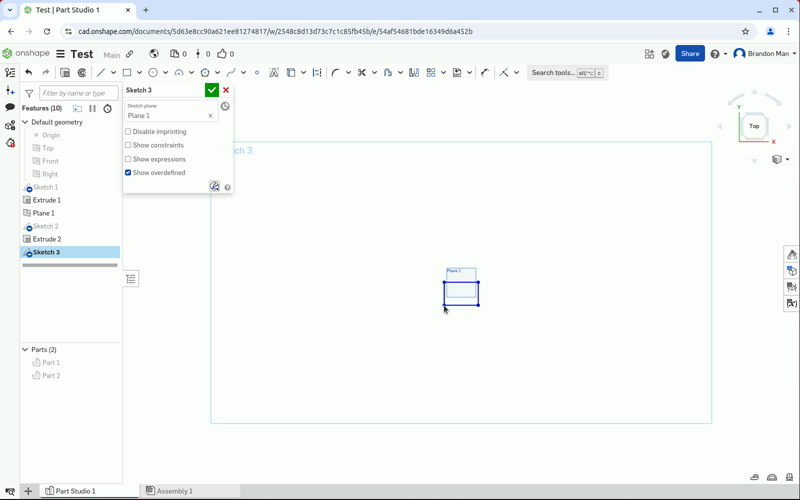
mouse_move(474, 297)
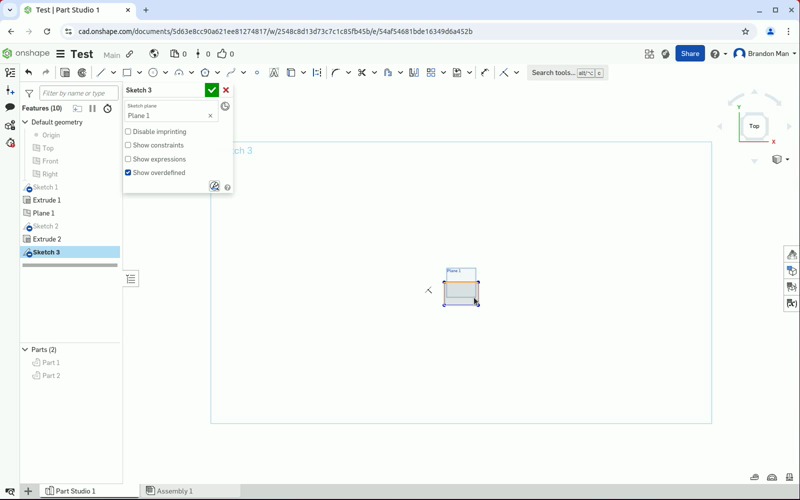
scroll(6)
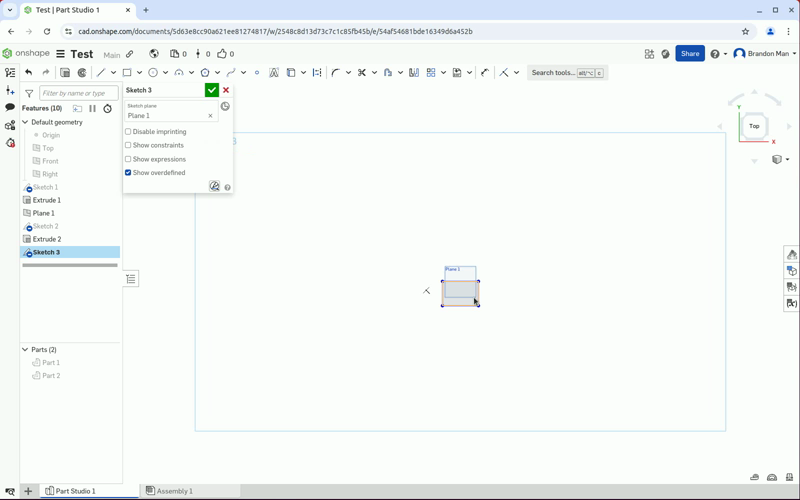
scroll(6)
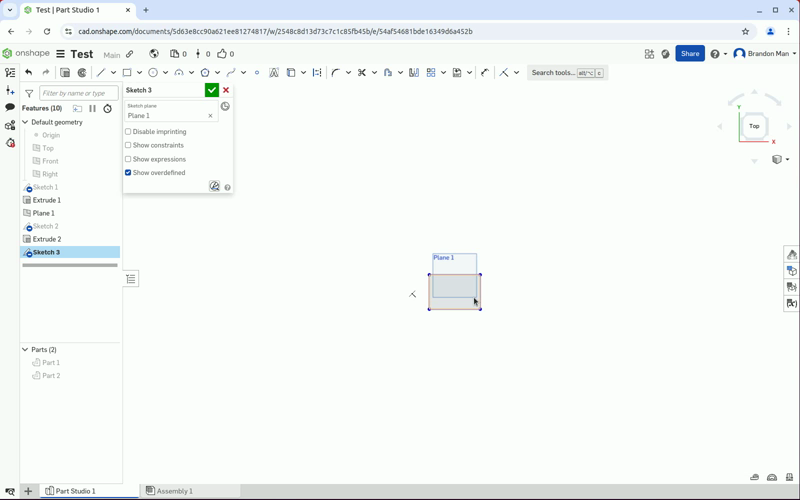
scroll(6)
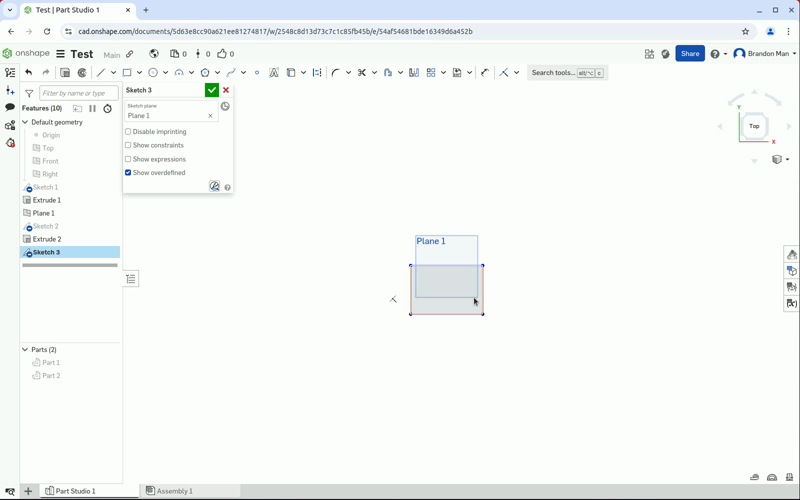
scroll(6)
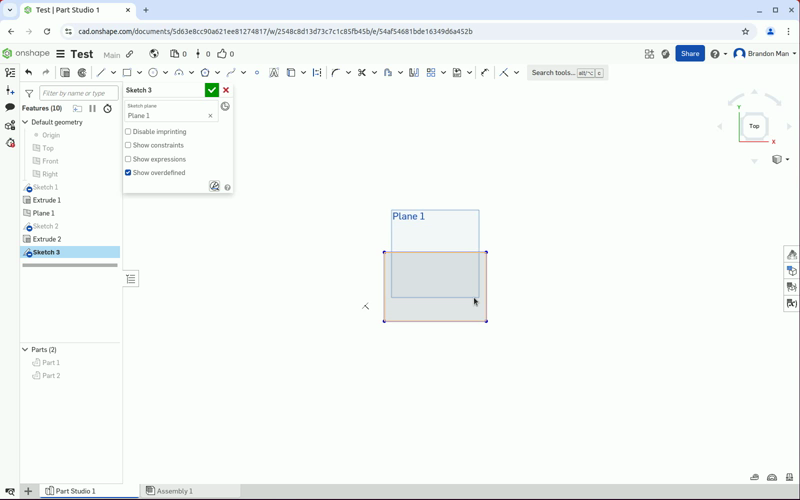
scroll(6)
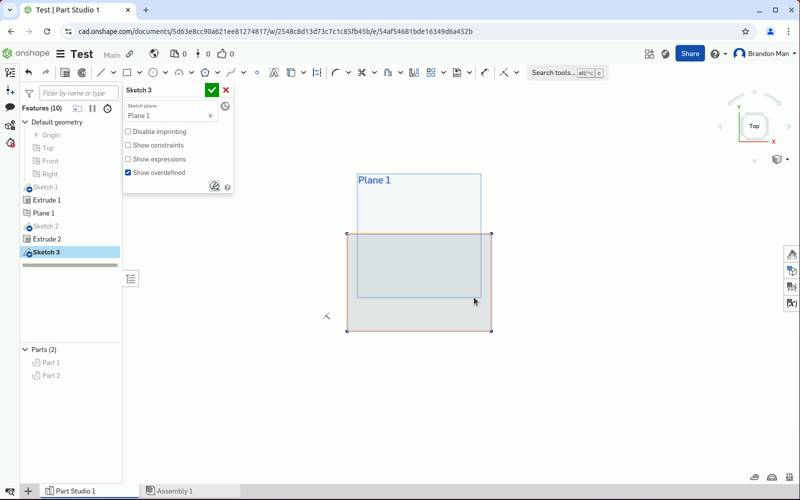
scroll(6)
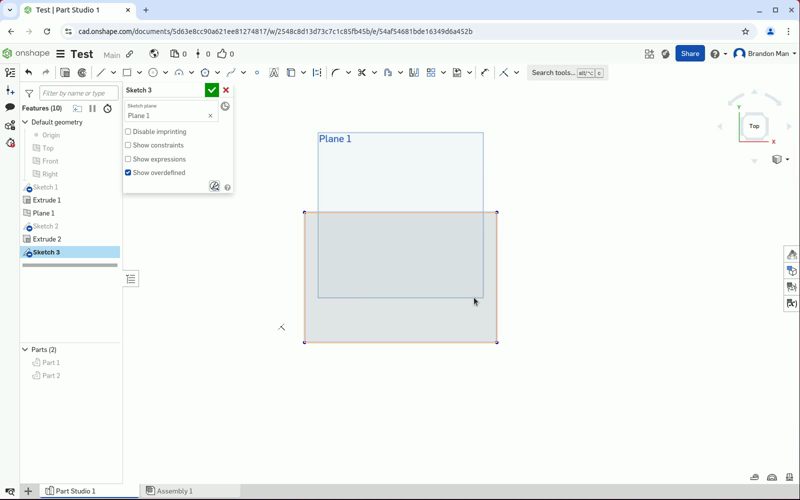
scroll(6)
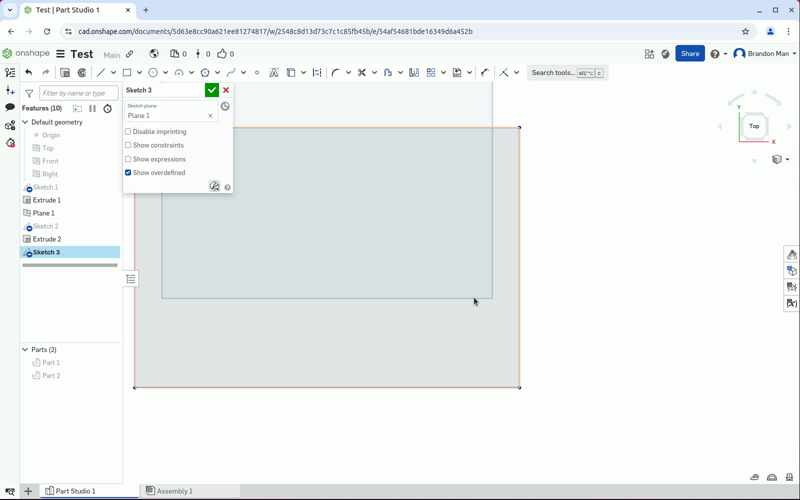
click(474, 297)
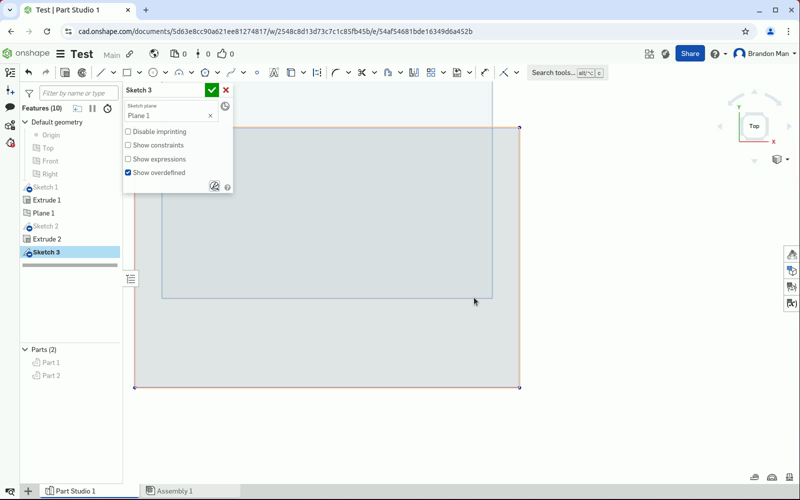
scroll(-6)
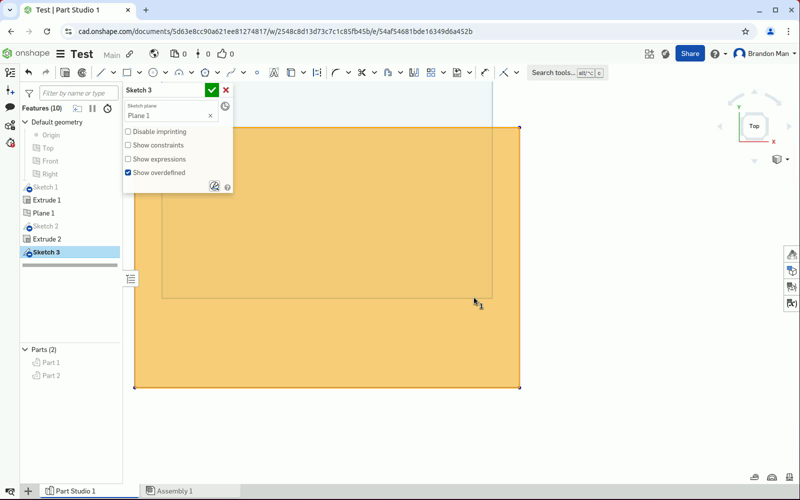
scroll(-6)
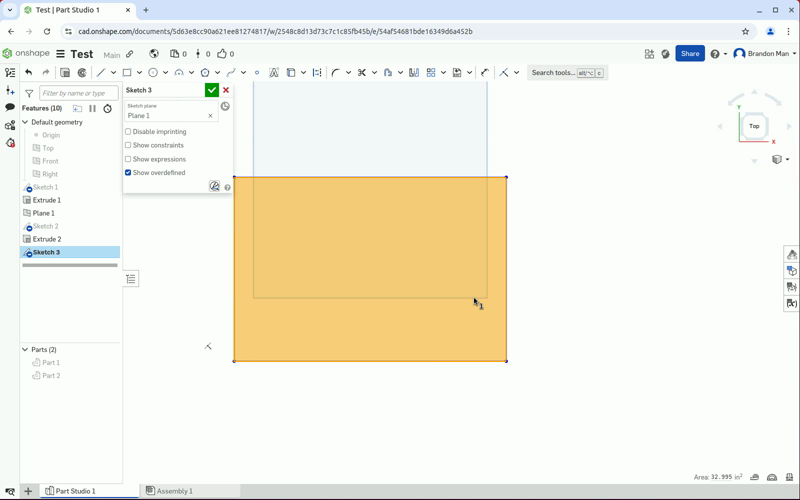
scroll(-6)
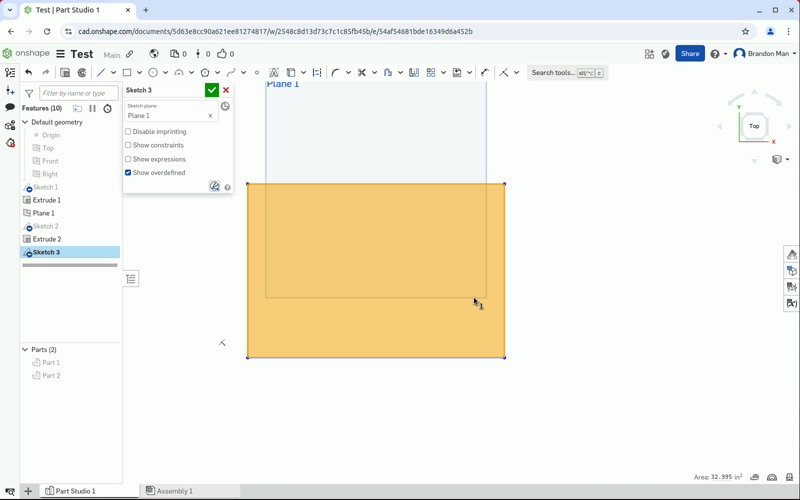
scroll(-6)
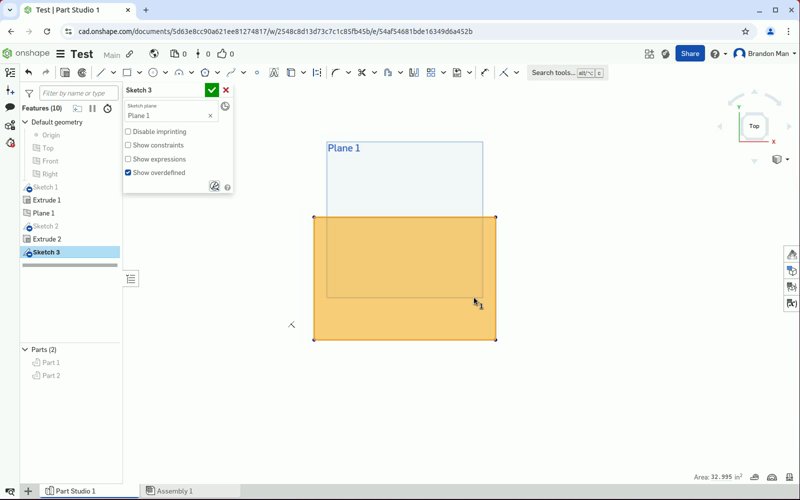
scroll(-6)
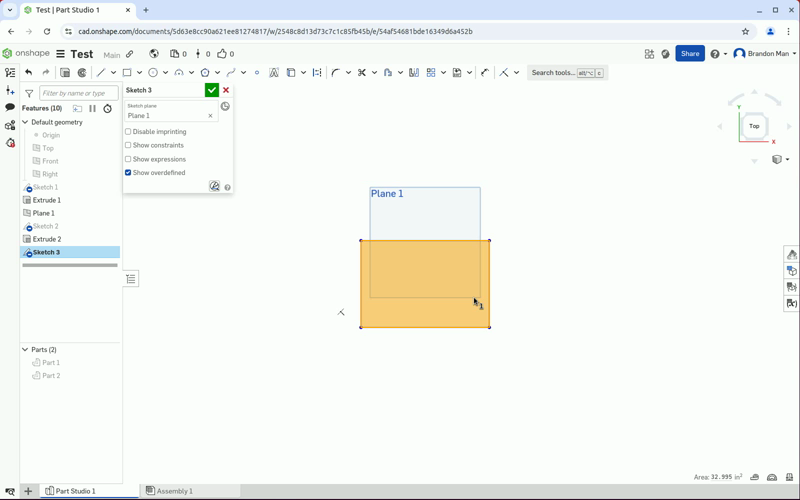
scroll(-6)
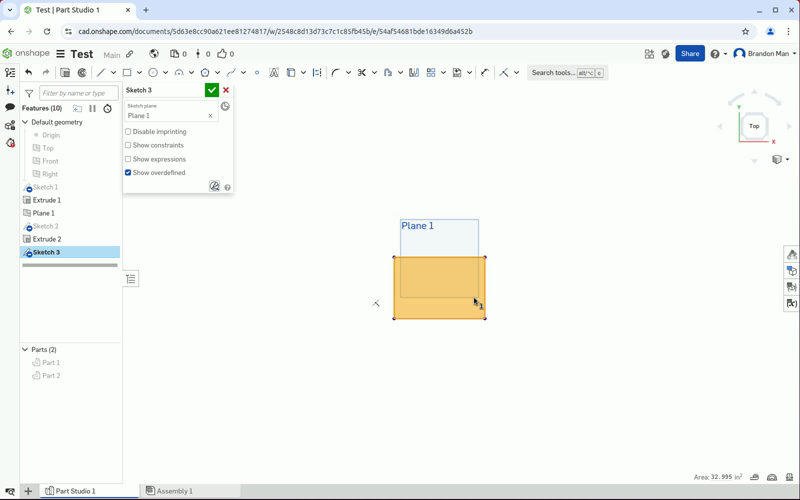
scroll(-6)
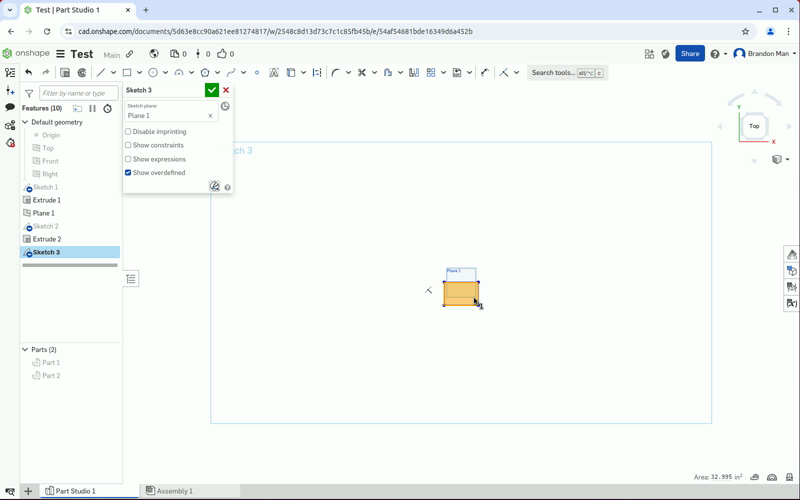
mouse_move(73, 352)
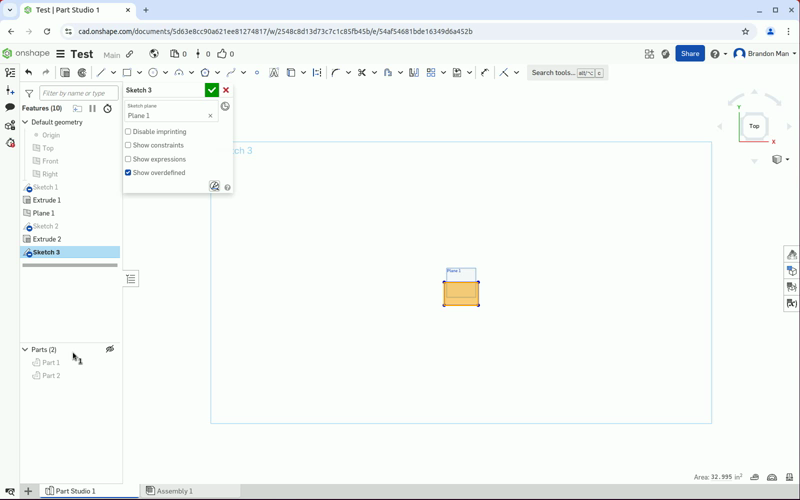
key(shift+y)
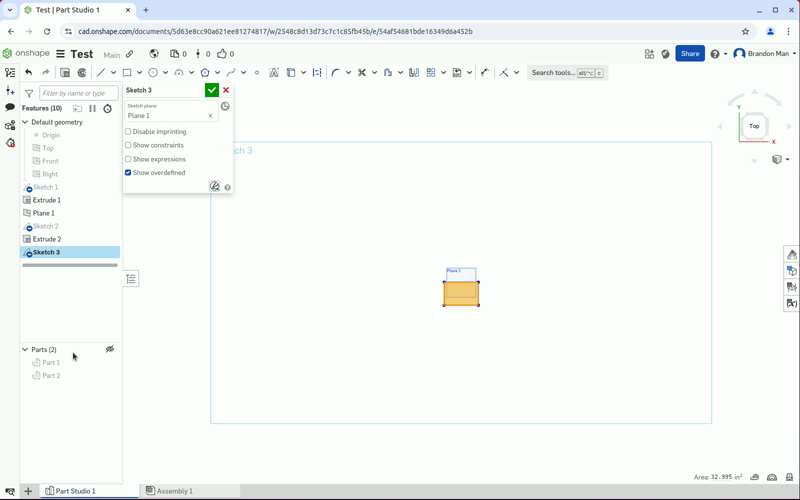
key(shift+e)
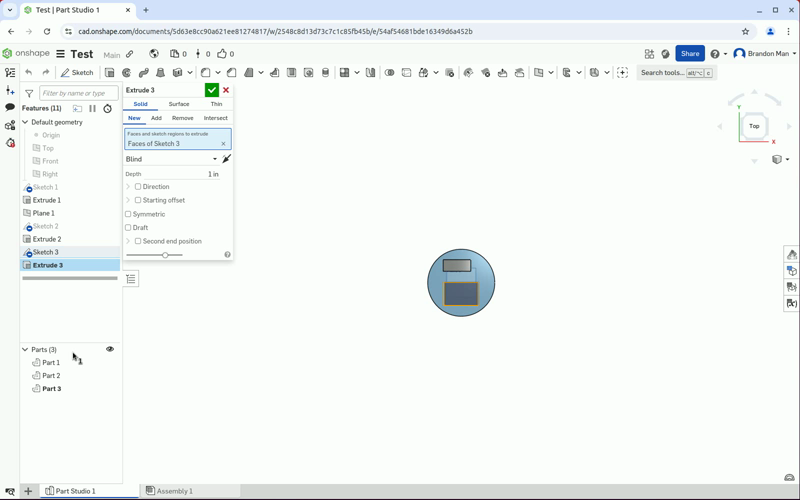
mouse_move(143, 106)
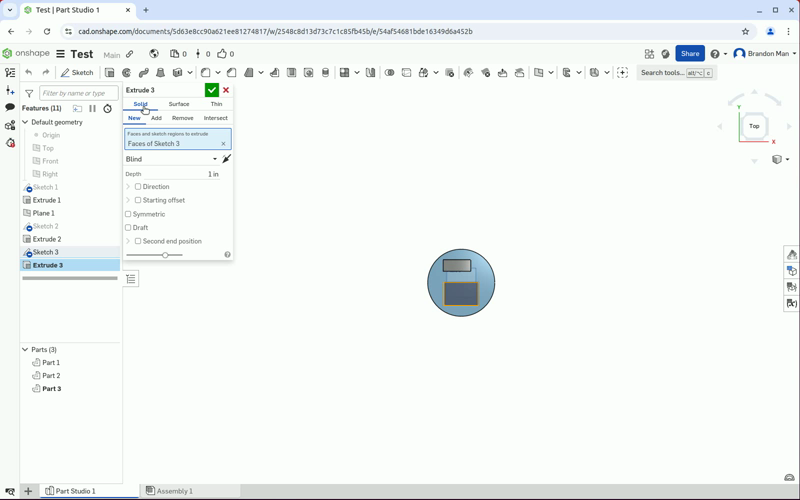
click(143, 106)
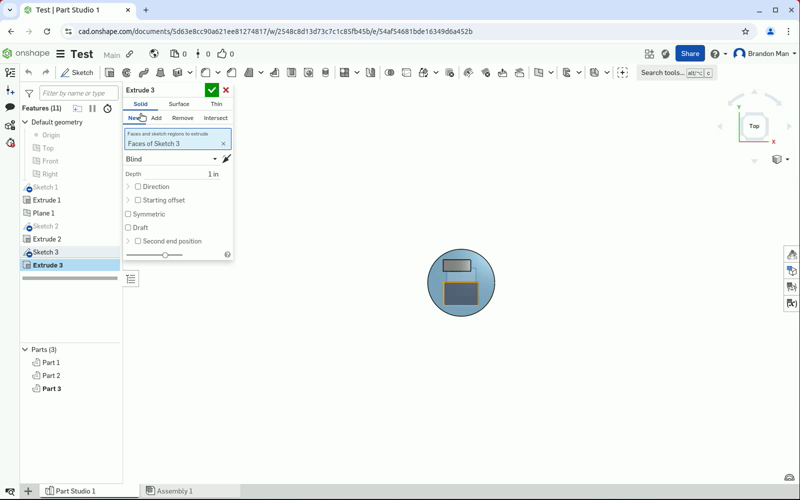
mouse_move(137, 120)
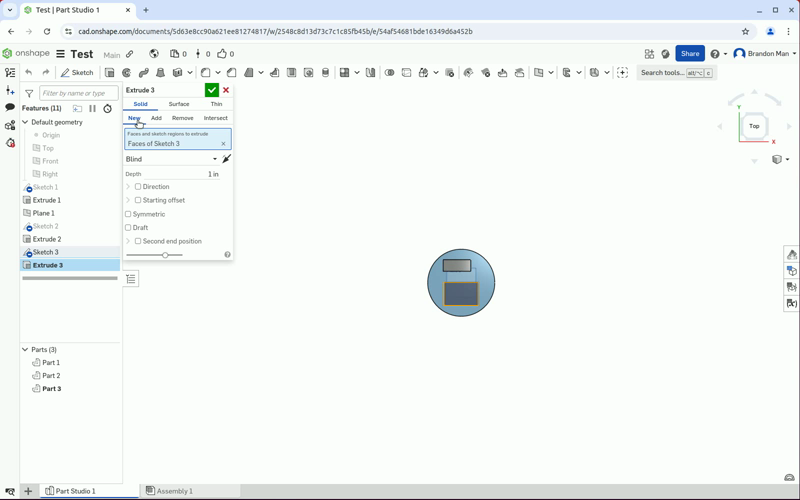
click(137, 120)
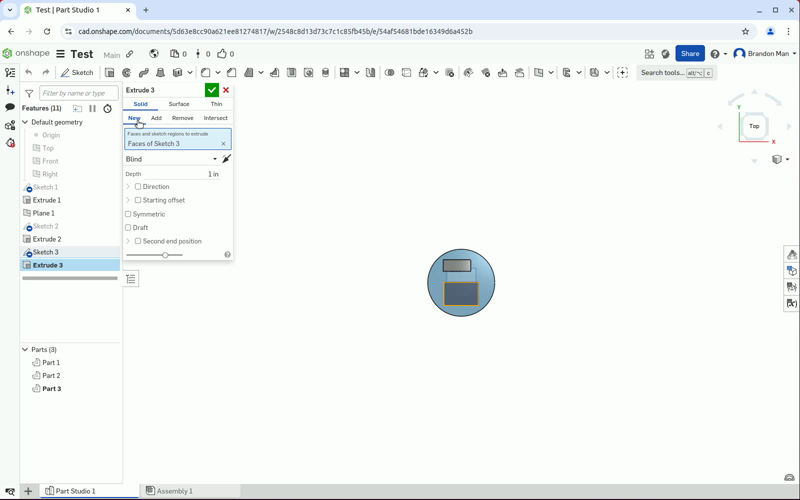
key(tab, 4)
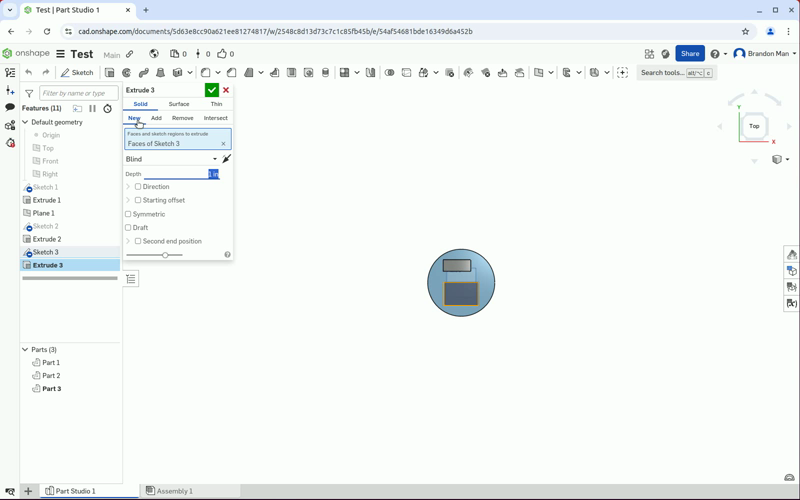
text(8.666)
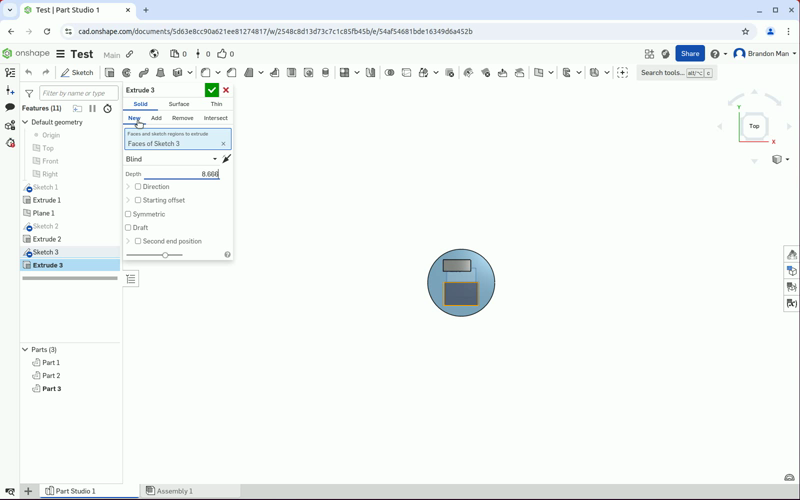
key(enter)
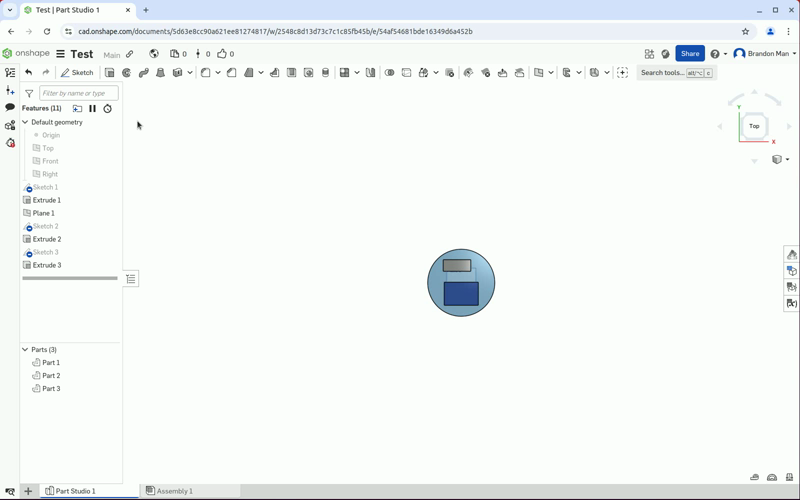
key(shift+h)
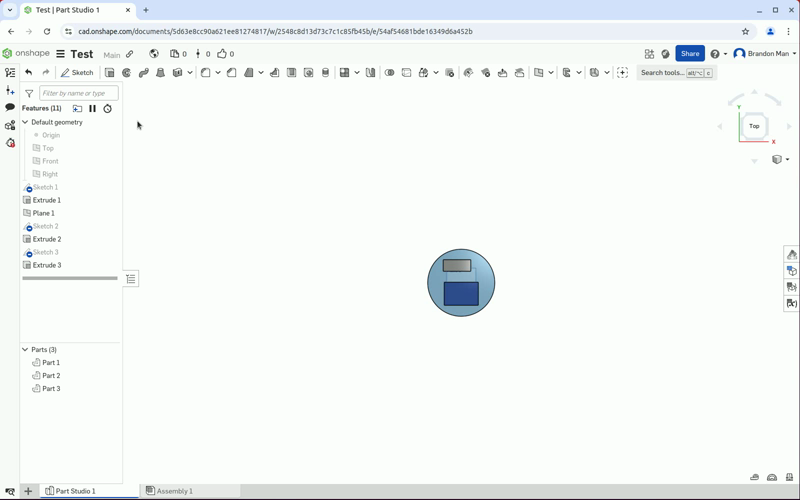
key(shift+h)
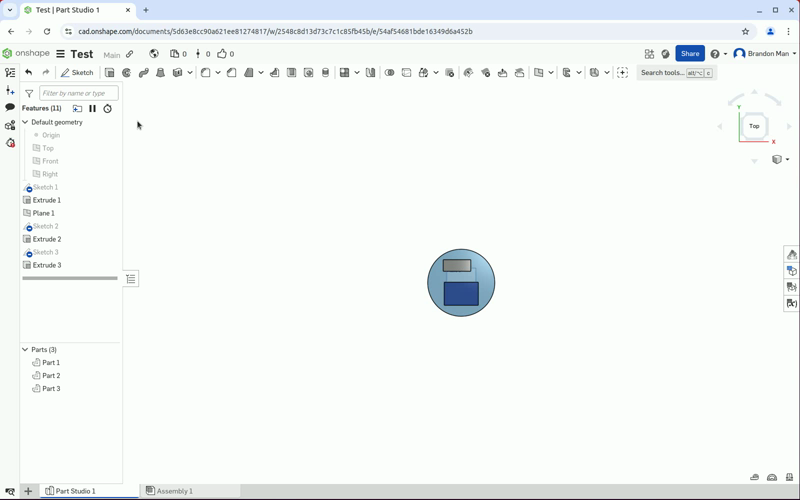
mouse_move(73, 189)
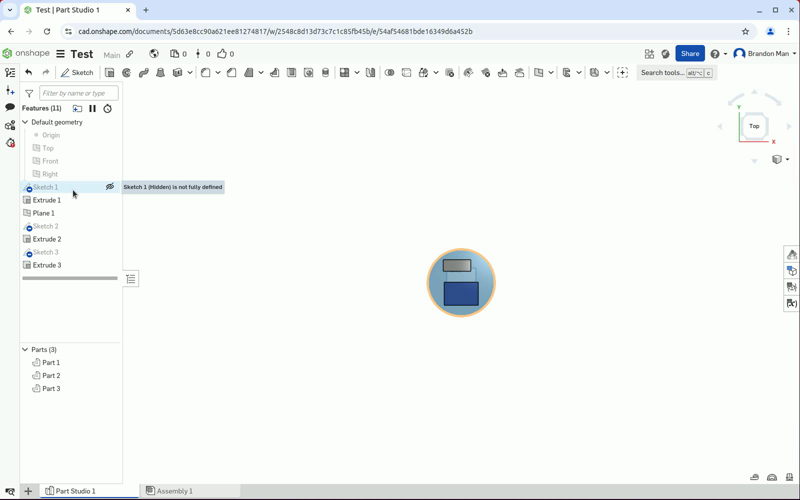
click(73, 189)
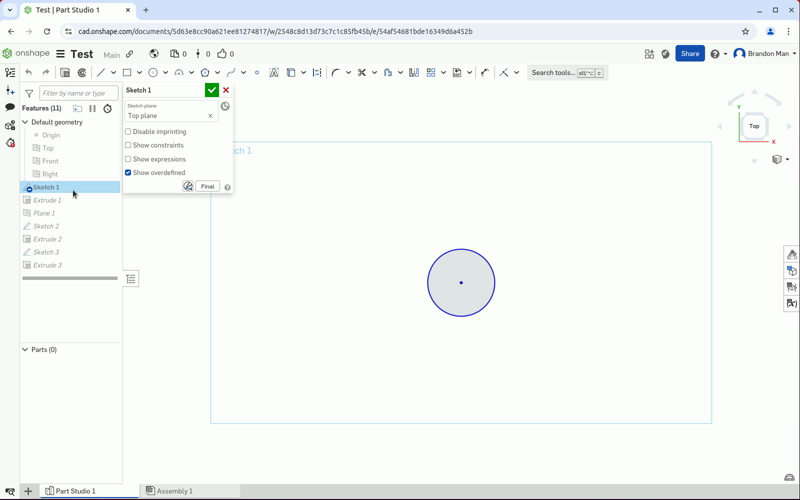
mouse_move(229, 92)
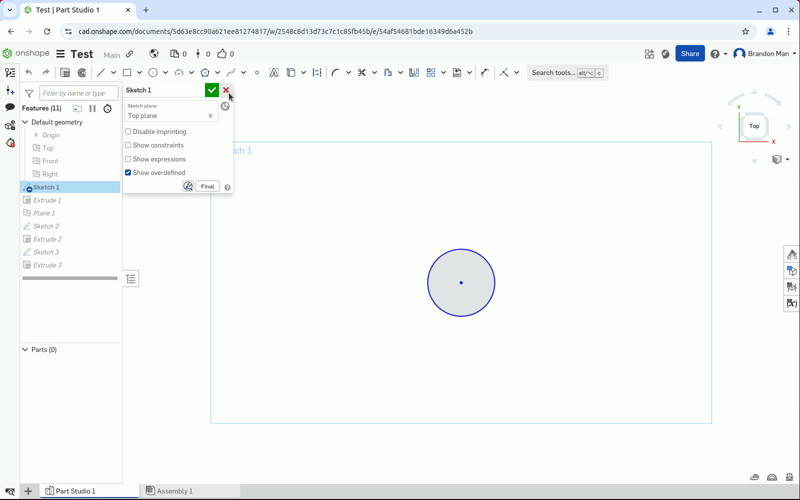
click(229, 92)
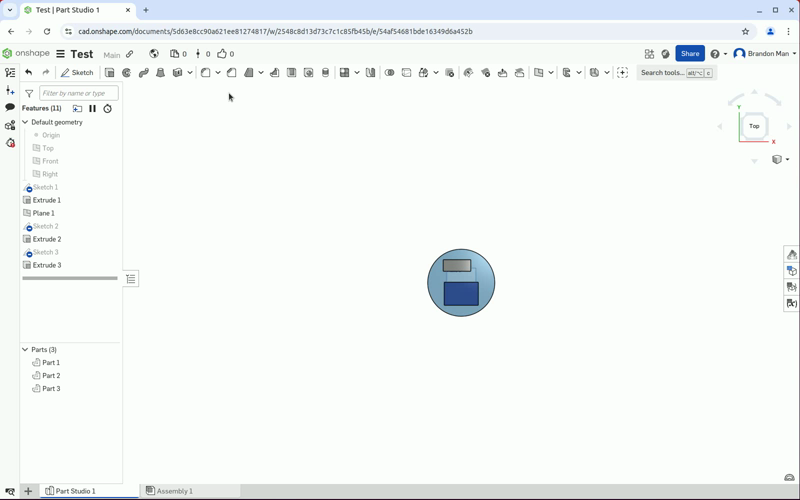
mouse_move(73, 352)
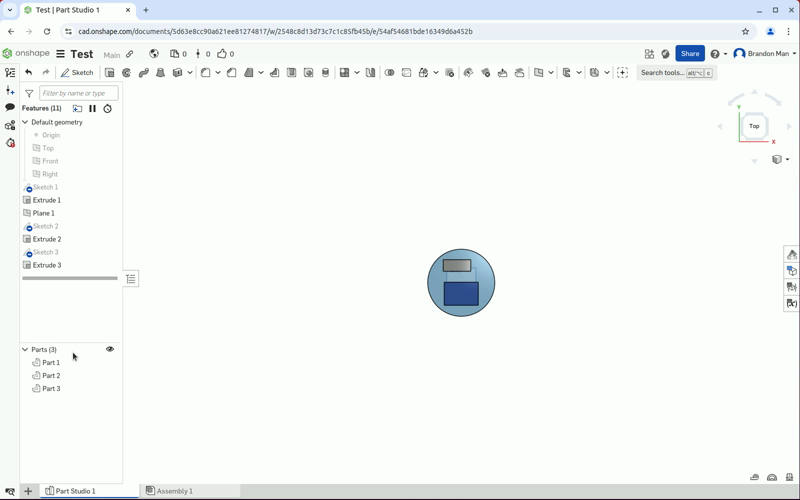
key(y)
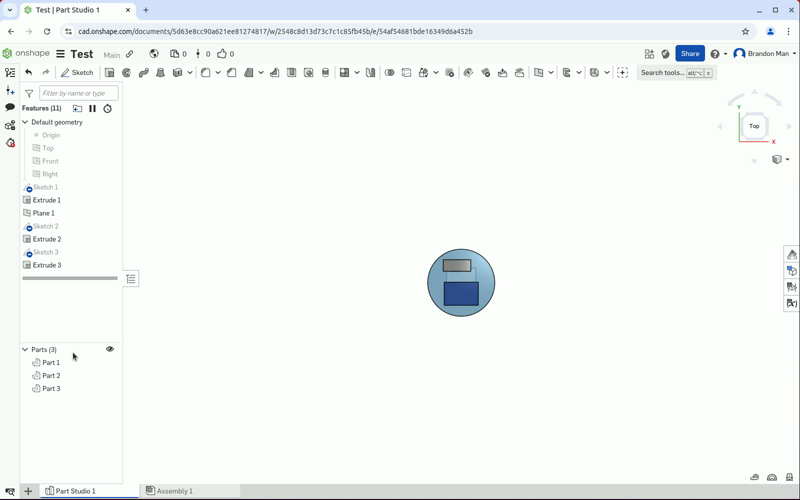
key(shift+p)
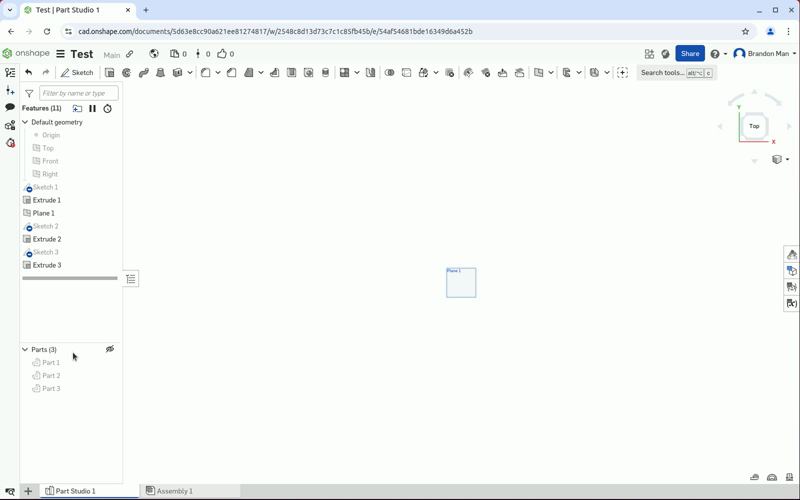
key(space)
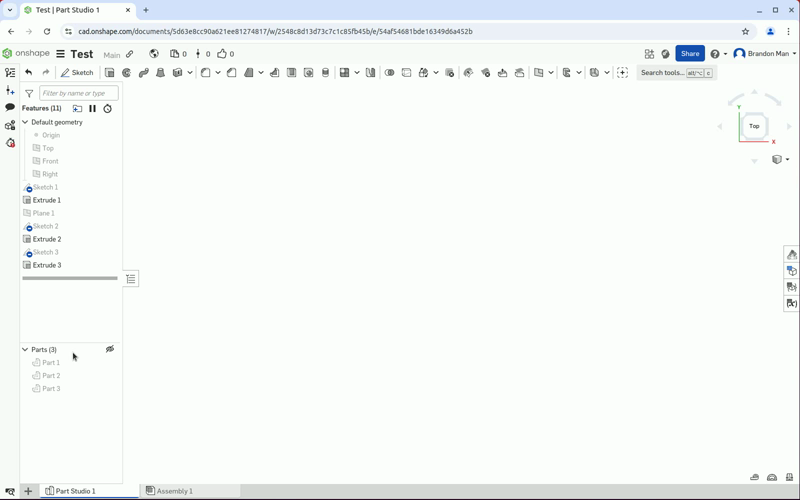
key_down(shift)
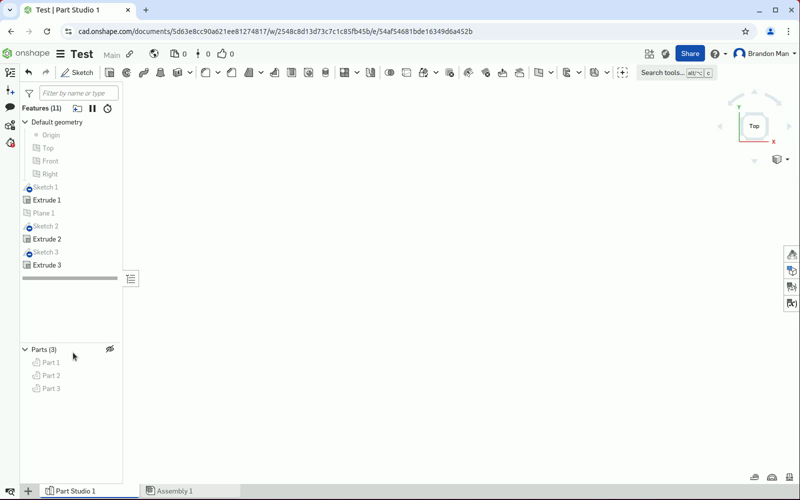
key(up)
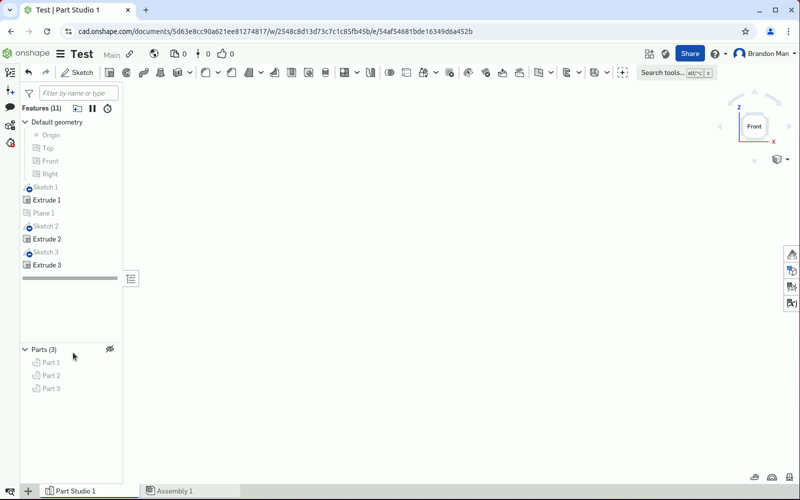
key_up(shift)
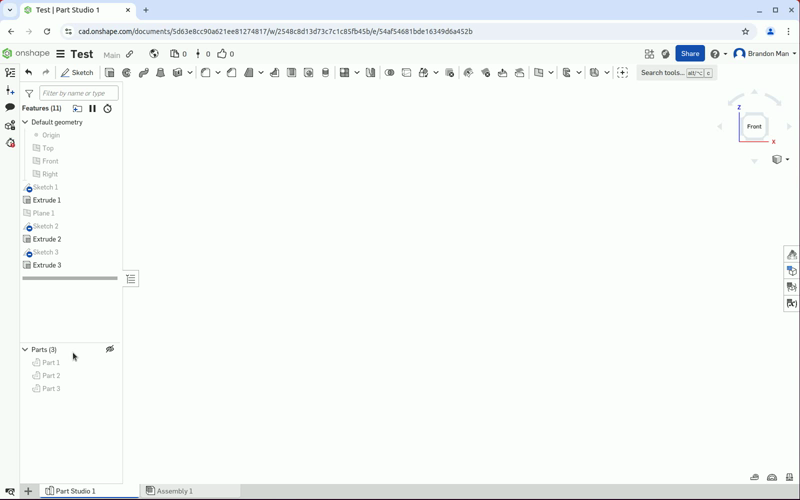
mouse_move(73, 352)
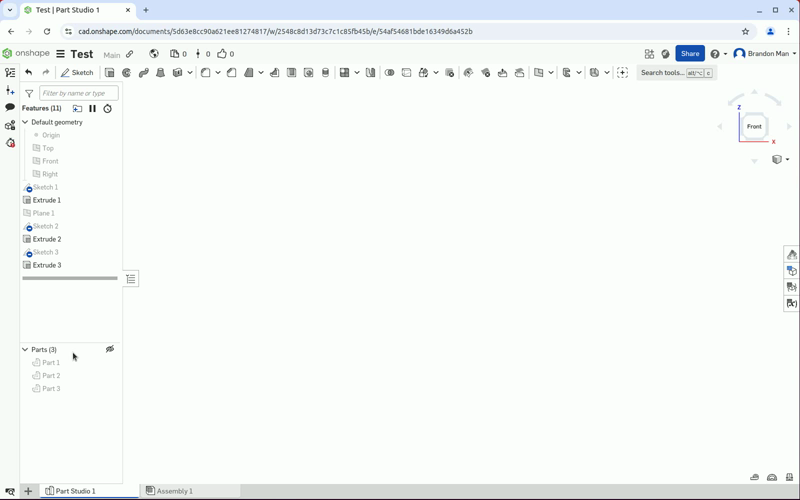
key(shift+y)
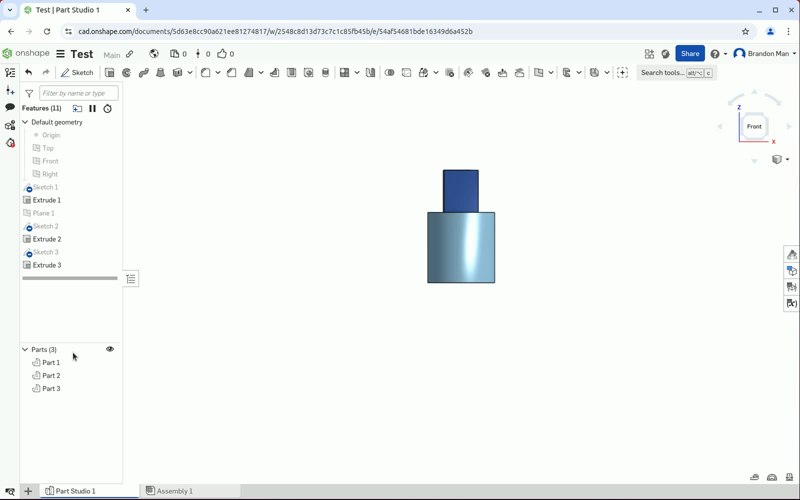
mouse_move(541, 75)
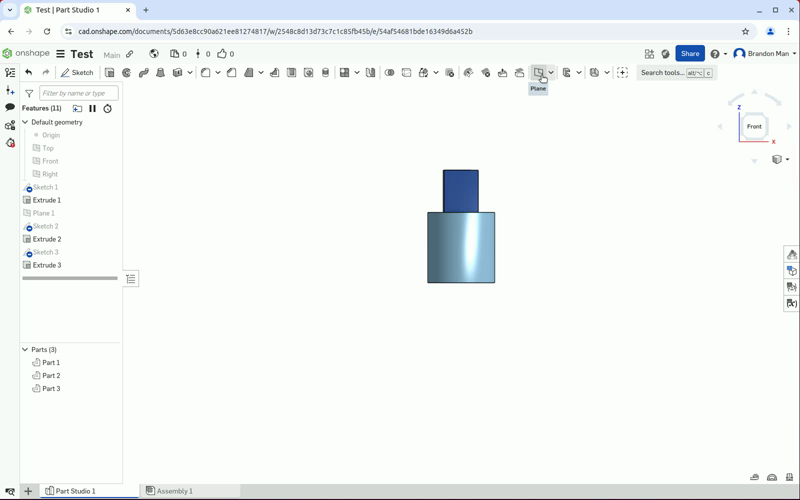
click(541, 75)
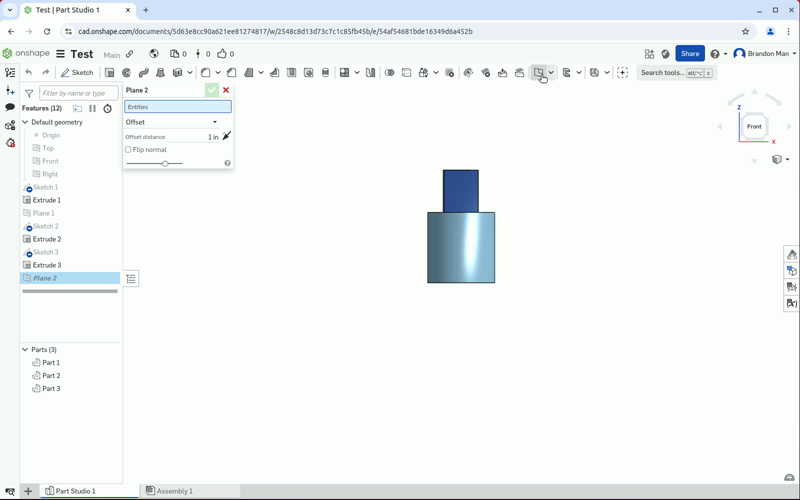
mouse_move(73, 163)
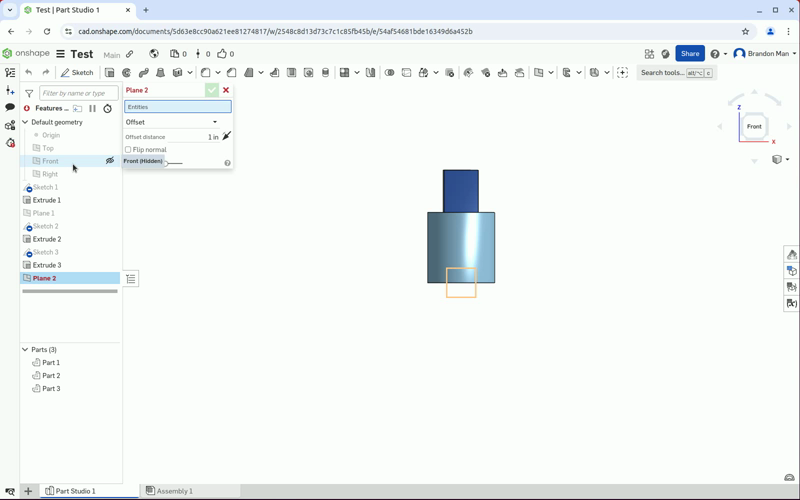
click(73, 163)
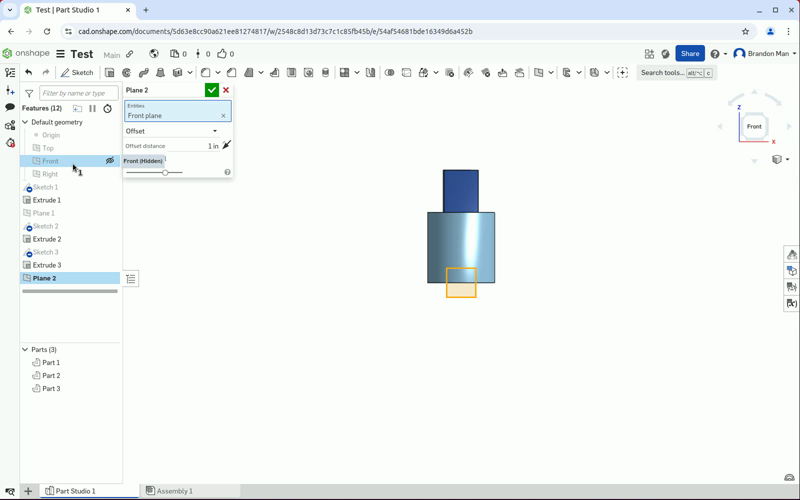
key(tab, 2)
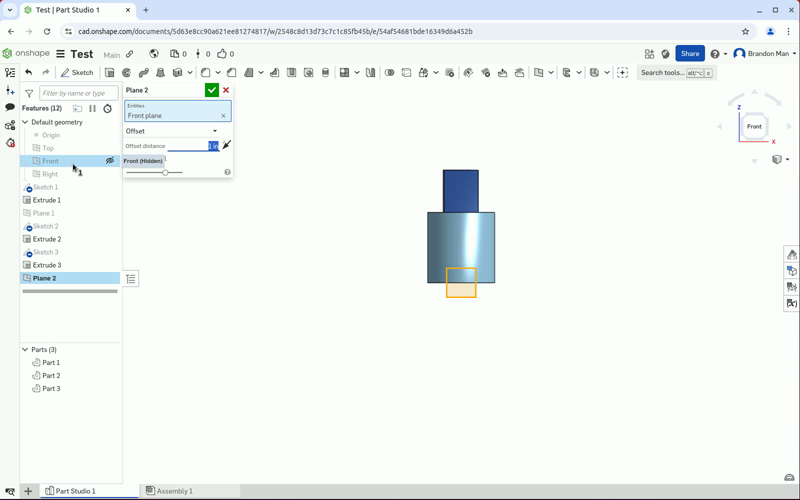
text(4.56)
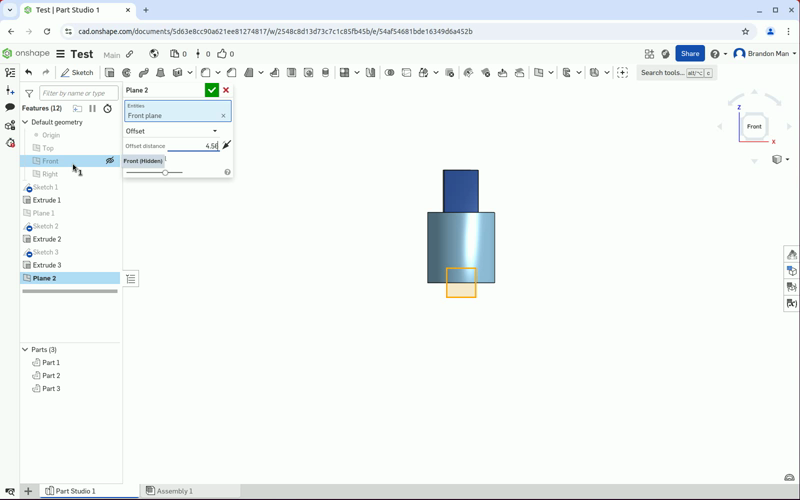
key(enter, 2)
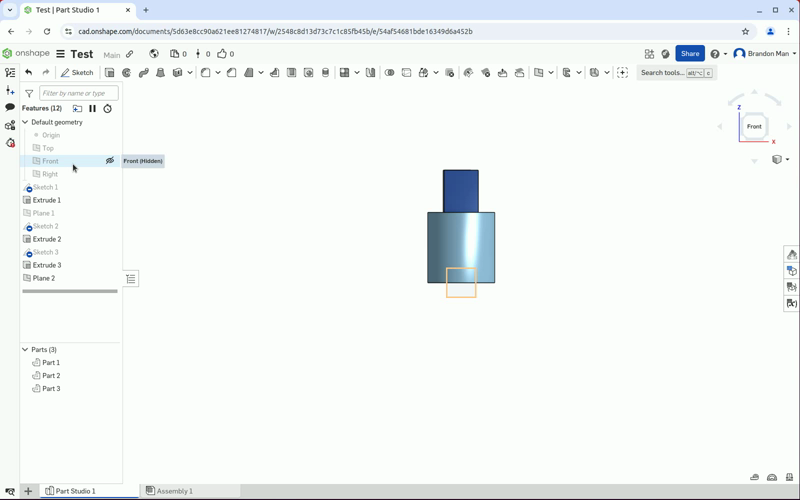
key(shift+s)
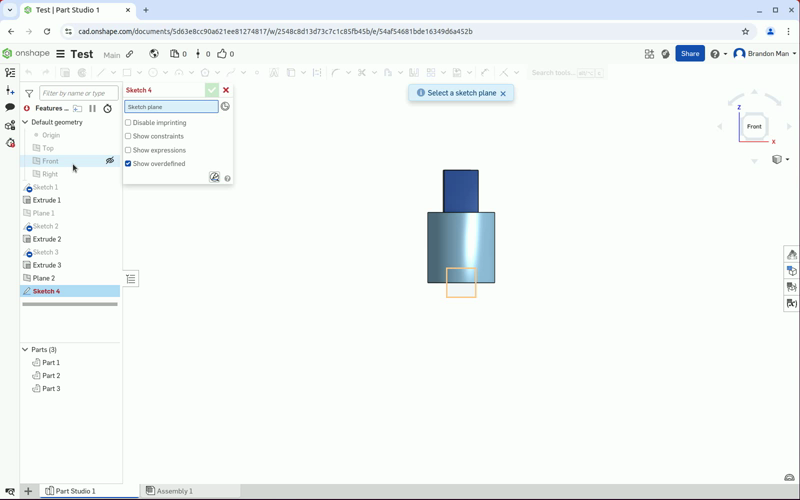
mouse_move(73, 280)
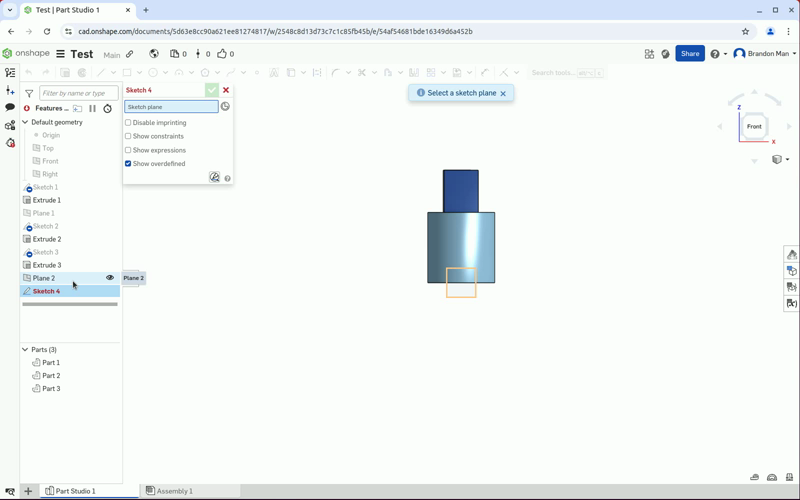
click(73, 280)
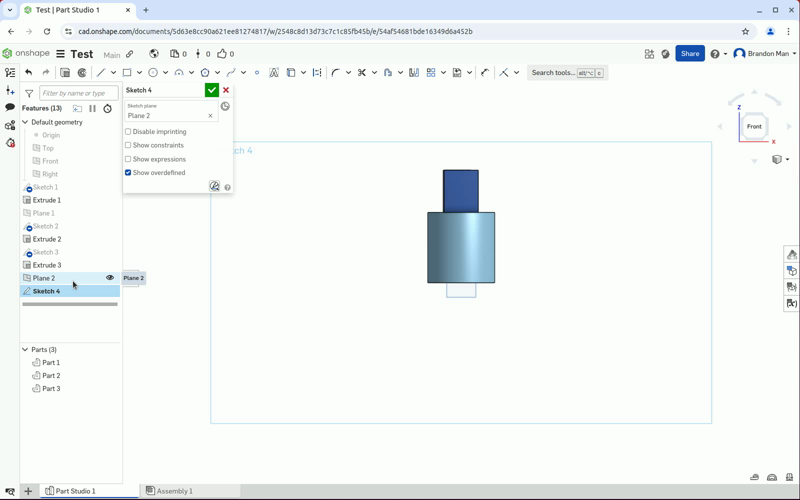
mouse_move(73, 352)
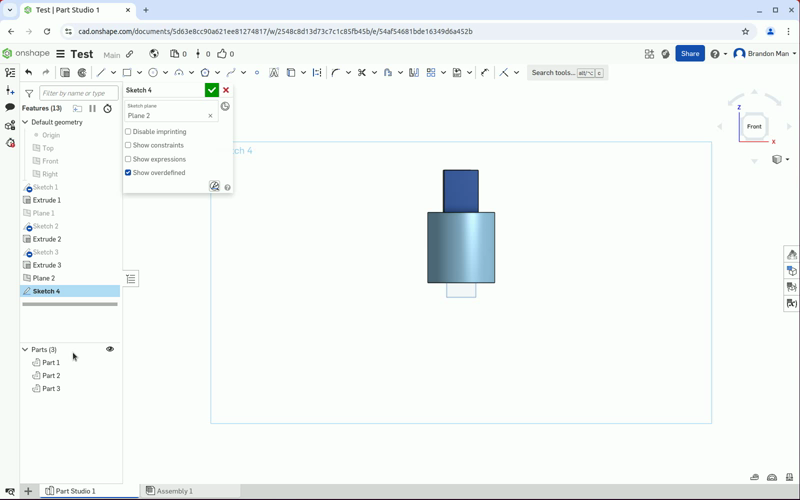
key(y)
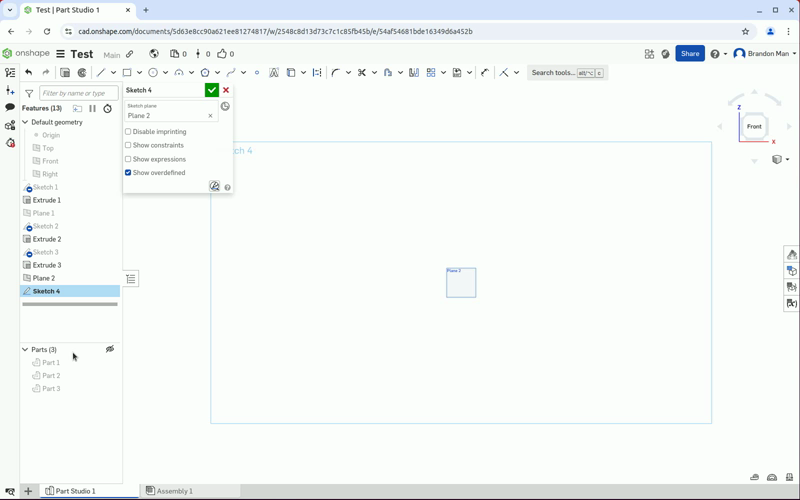
key(c)
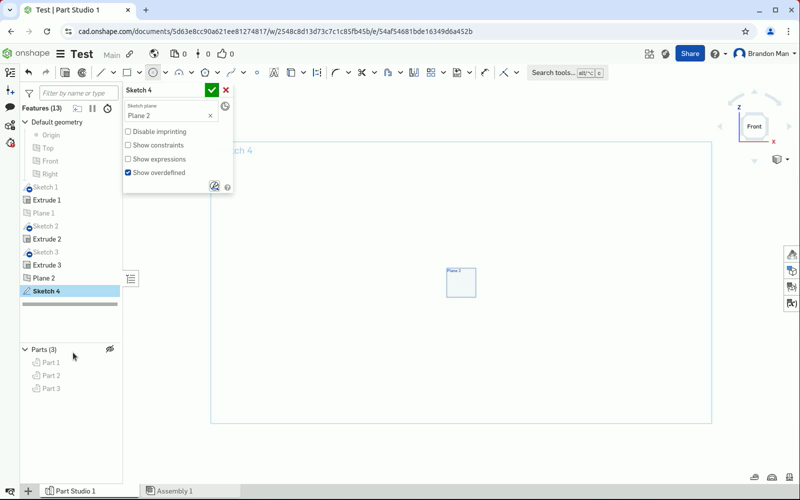
key_down(shift)
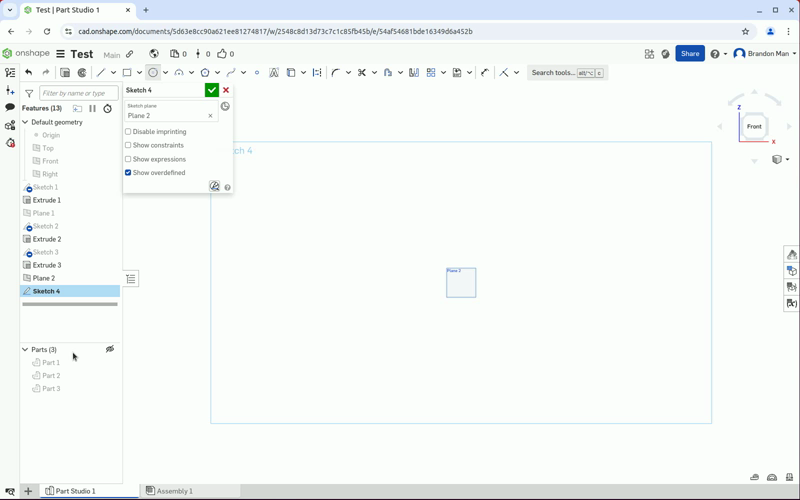
mouse_move(461, 189)
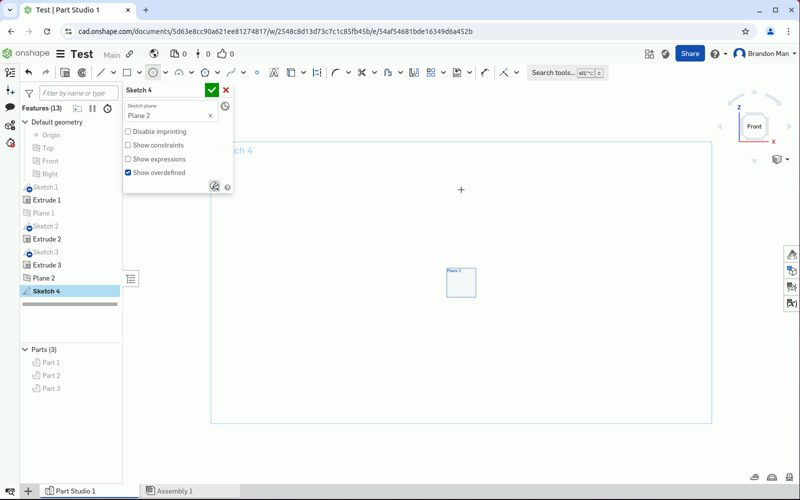
click(461, 189)
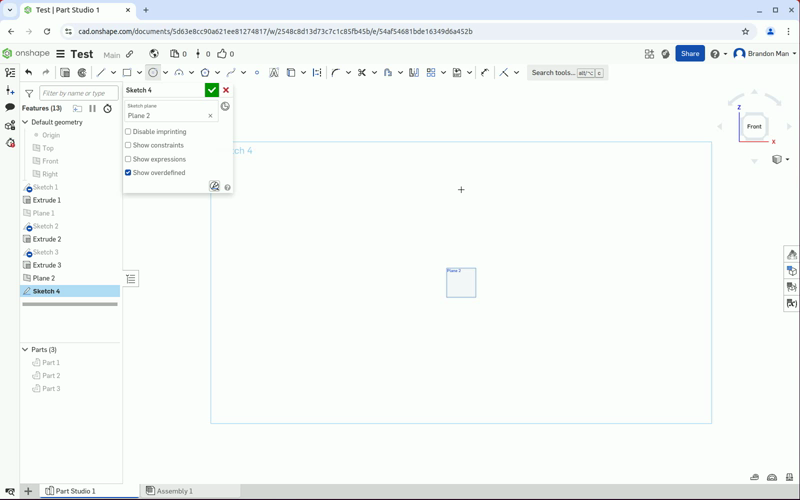
key_up(shift)
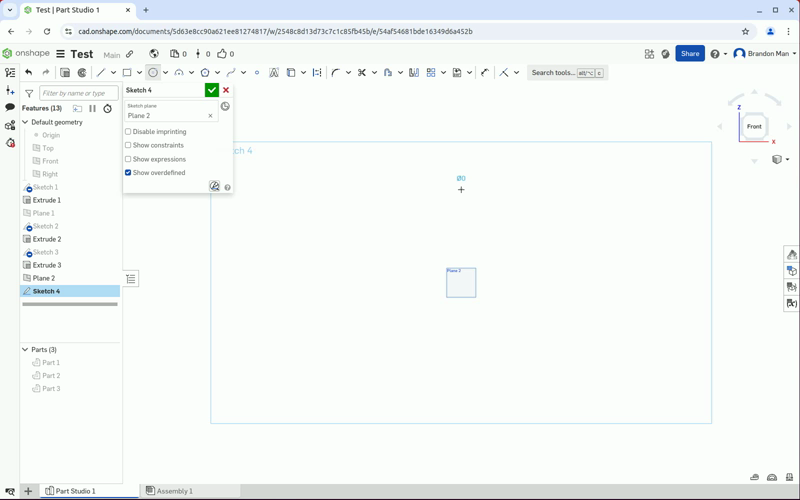
mouse_move(473, 189)
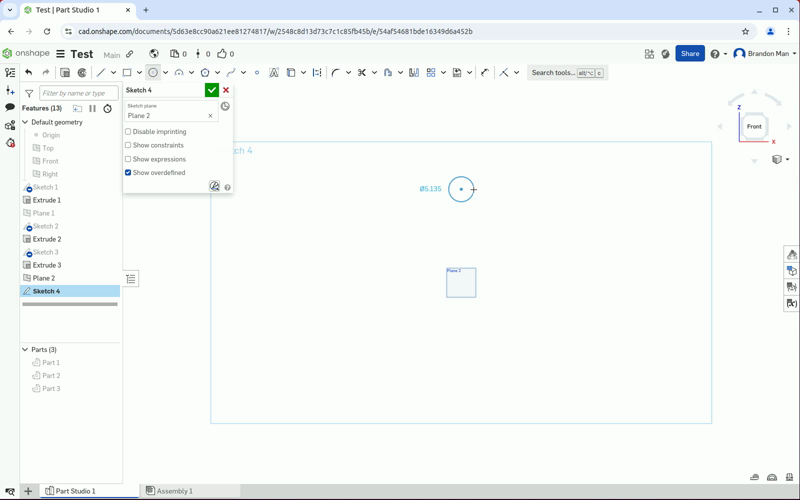
click(473, 189)
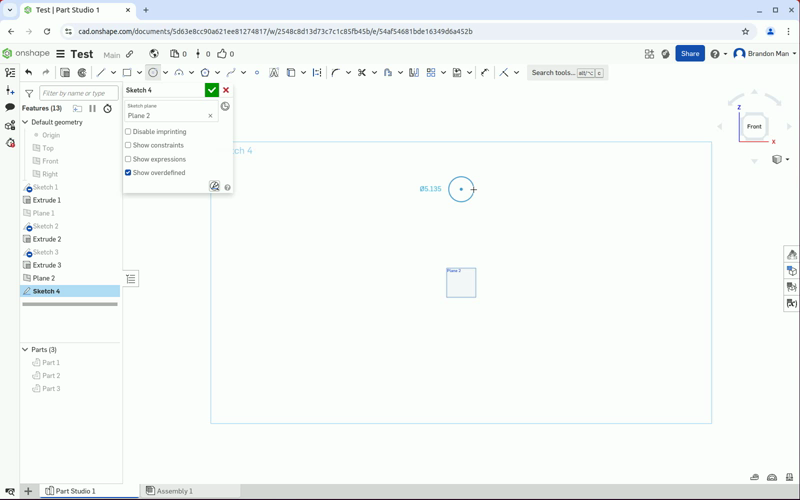
key(esc)
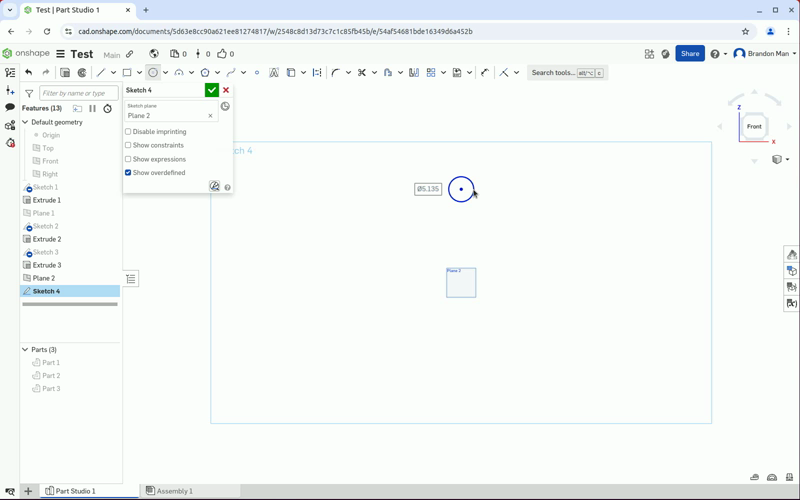
mouse_move(457, 198)
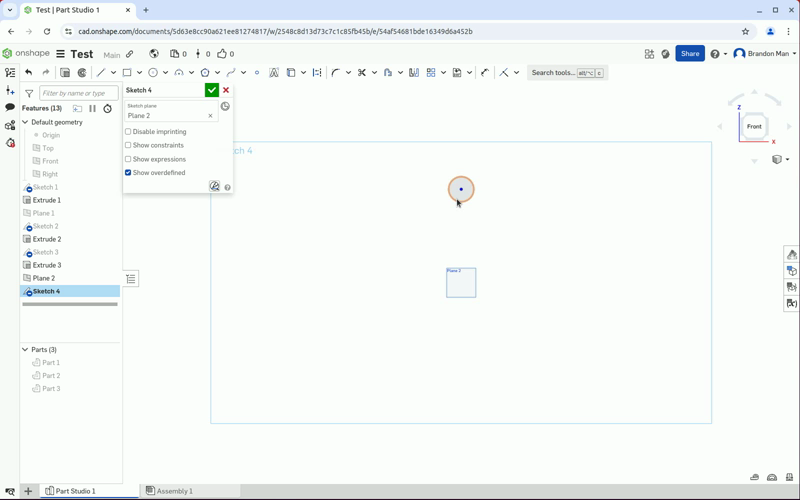
scroll(6)
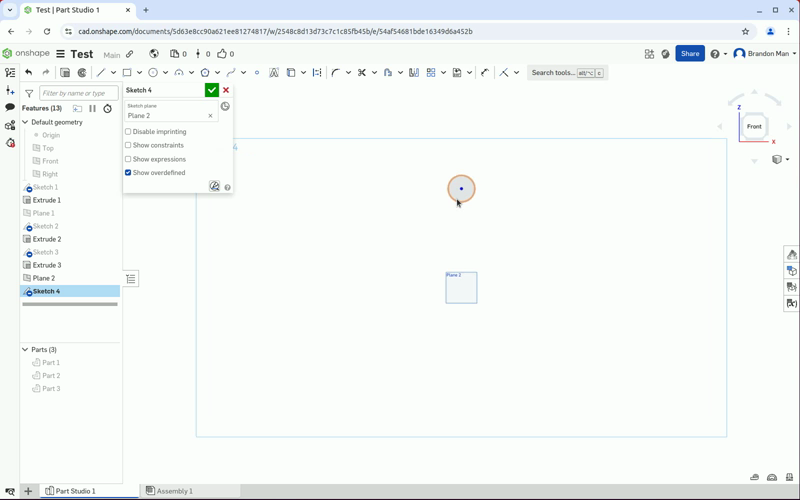
scroll(6)
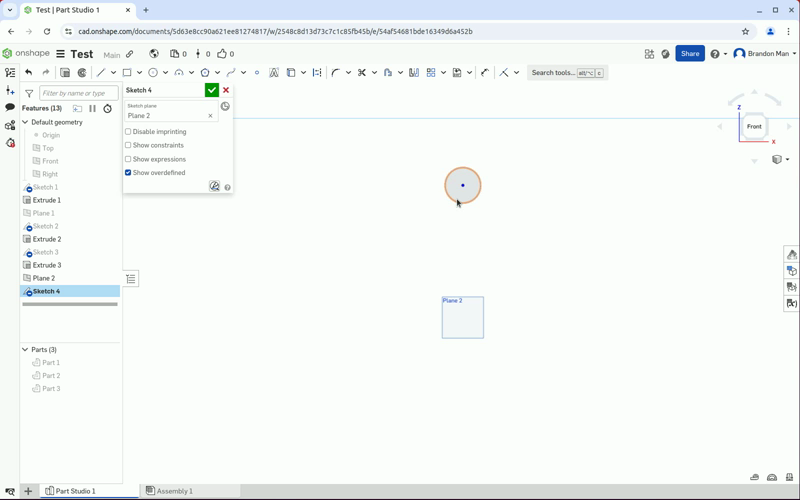
scroll(6)
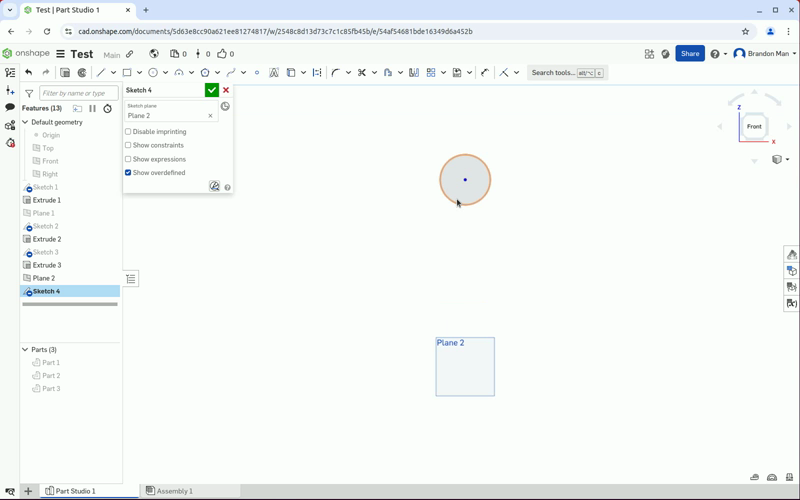
scroll(6)
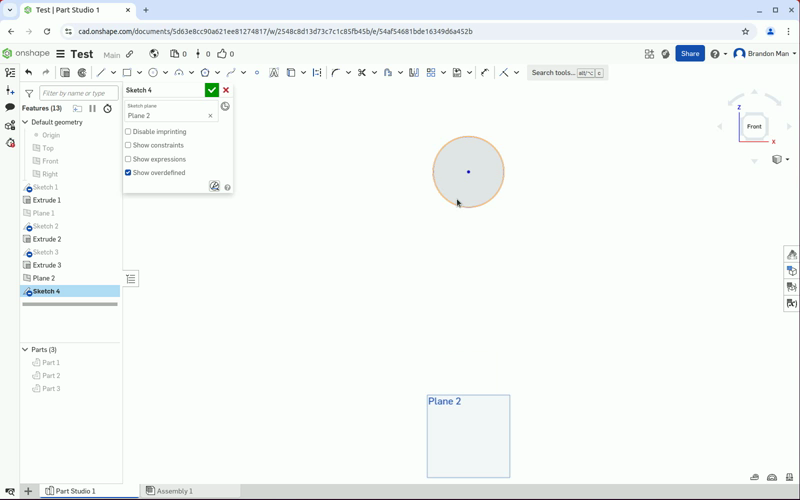
scroll(6)
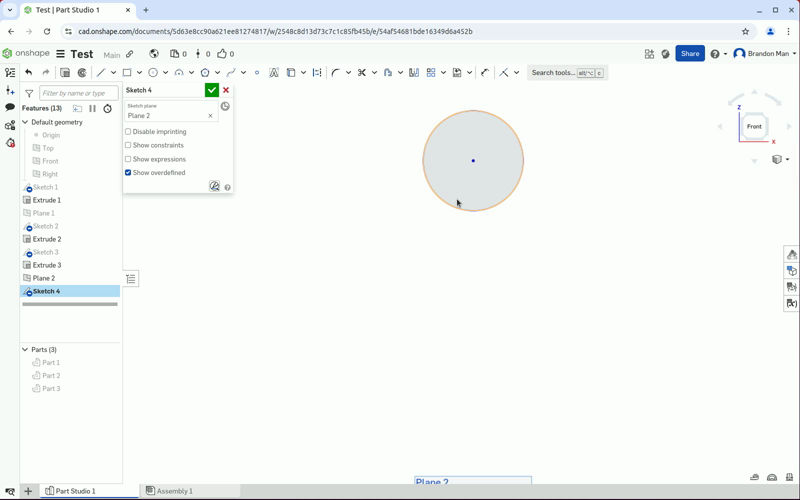
scroll(6)
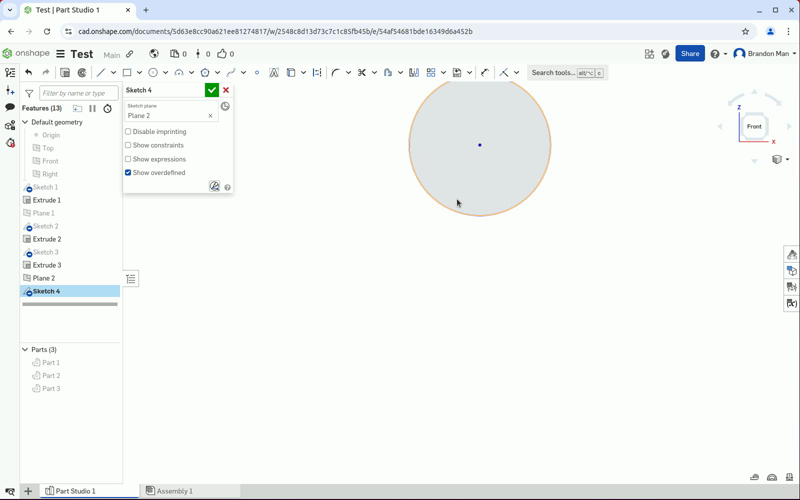
scroll(6)
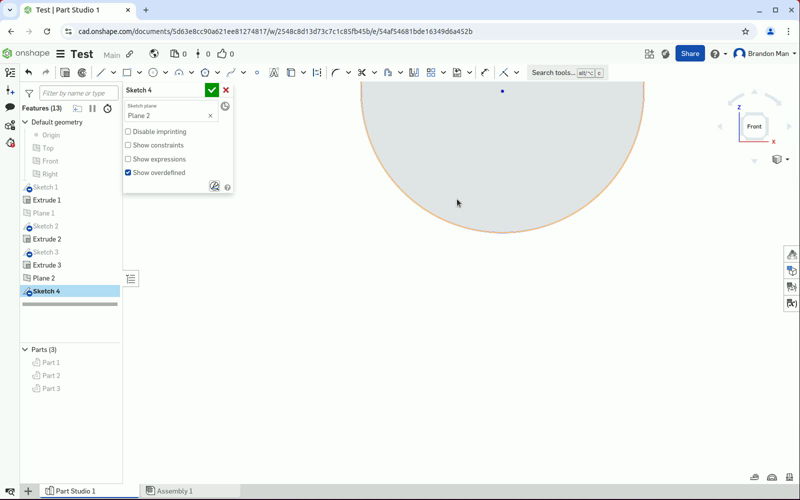
click(457, 198)
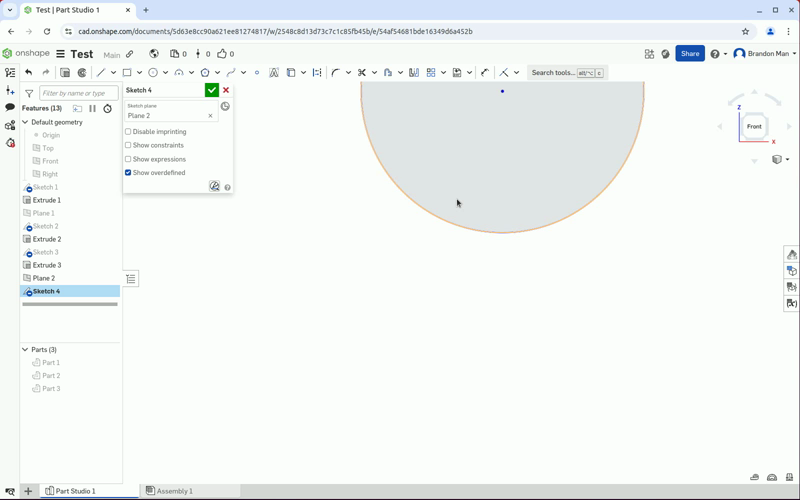
scroll(-6)
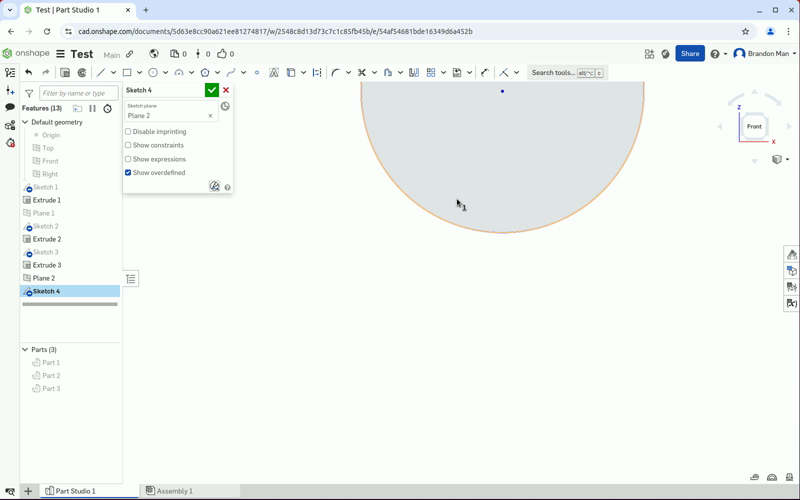
scroll(-6)
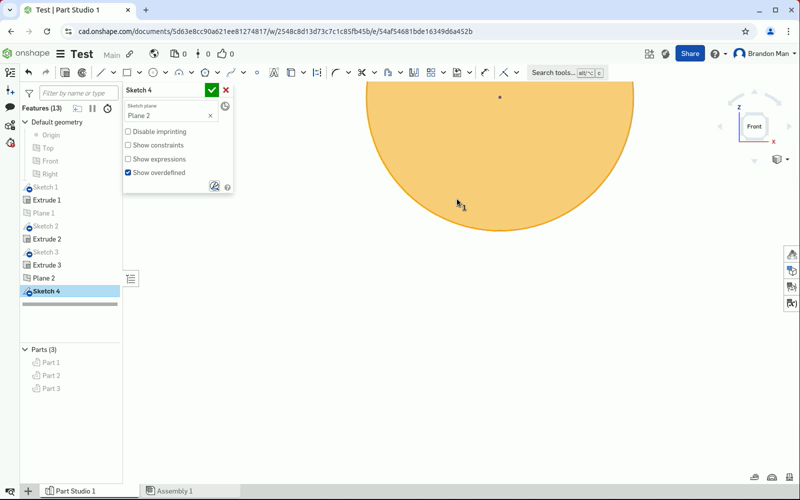
scroll(-6)
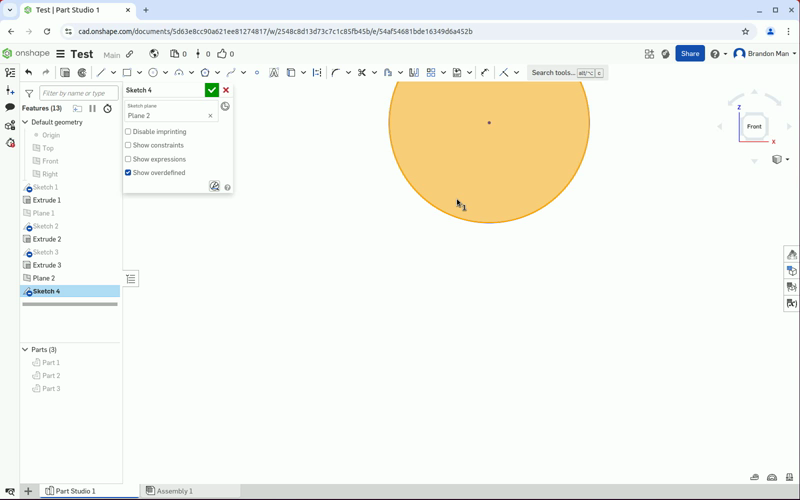
scroll(-6)
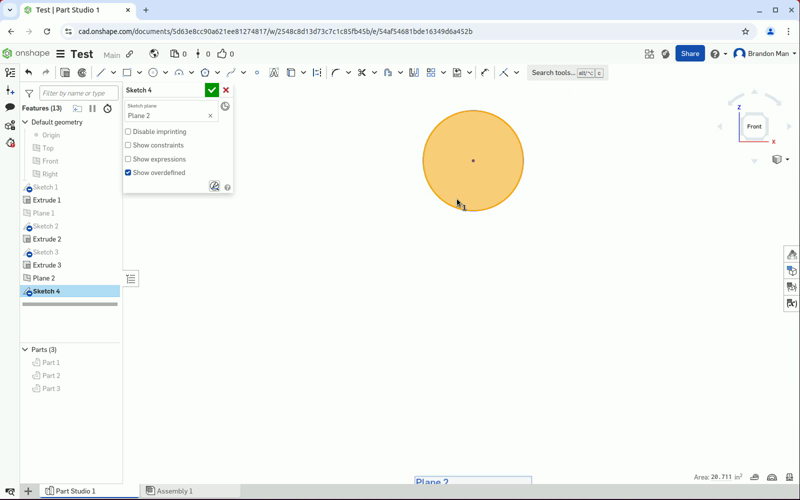
scroll(-6)
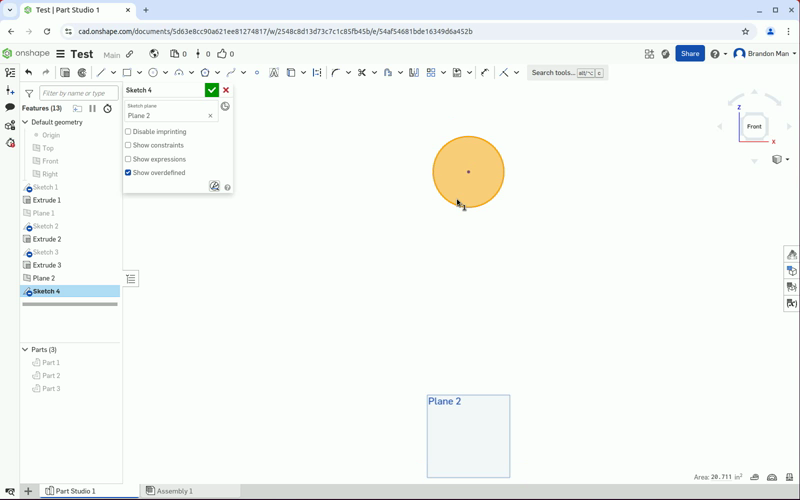
scroll(-6)
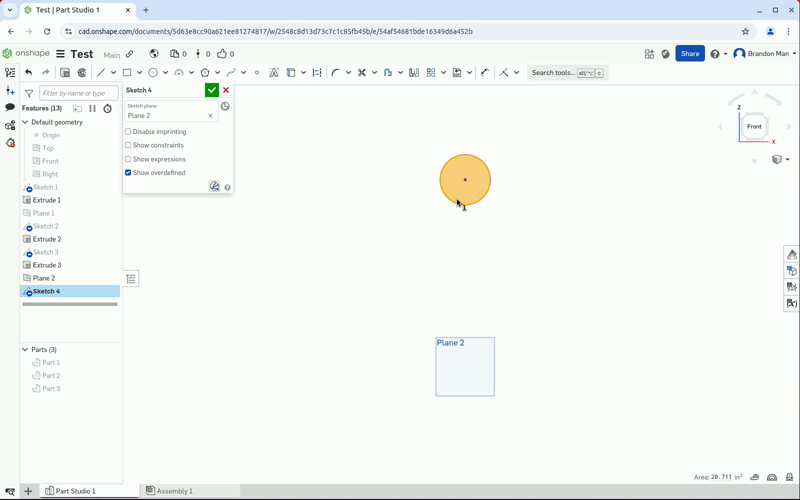
scroll(-6)
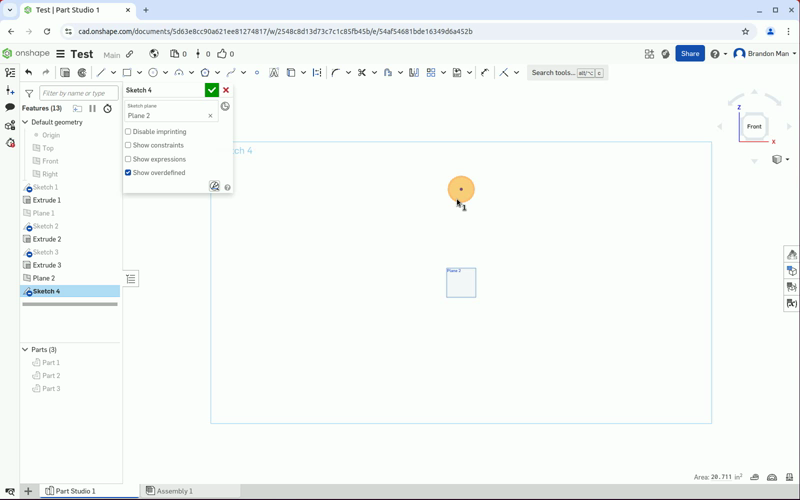
mouse_move(73, 352)
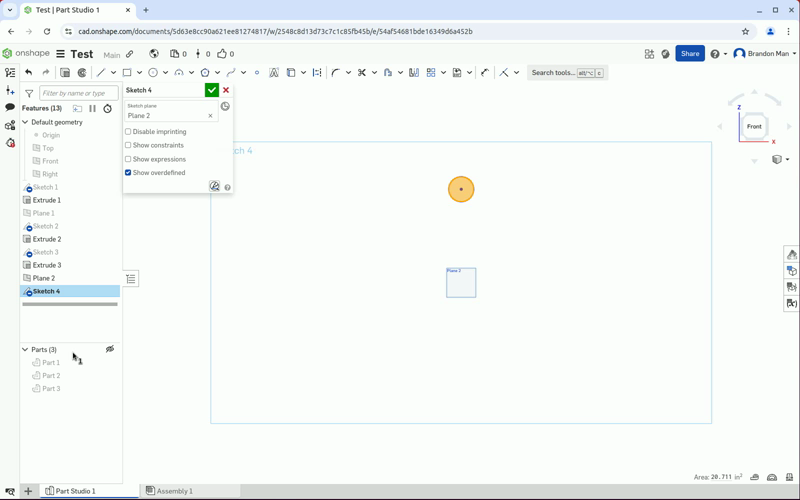
key(shift+y)
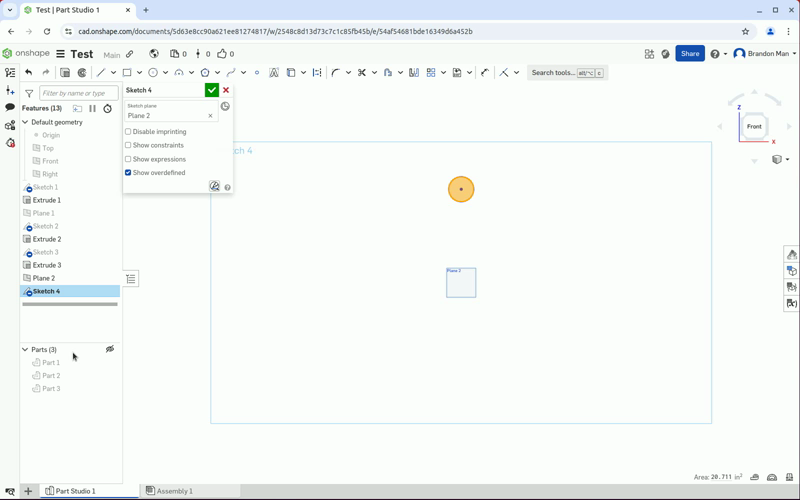
key(shift+e)
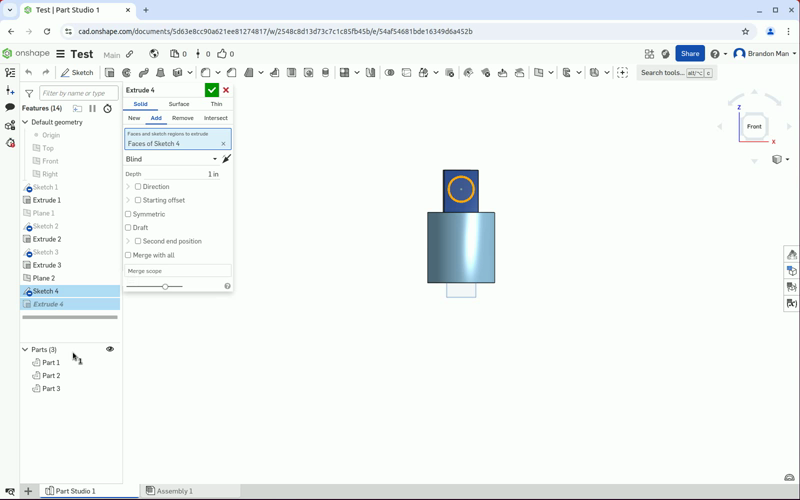
mouse_move(143, 106)
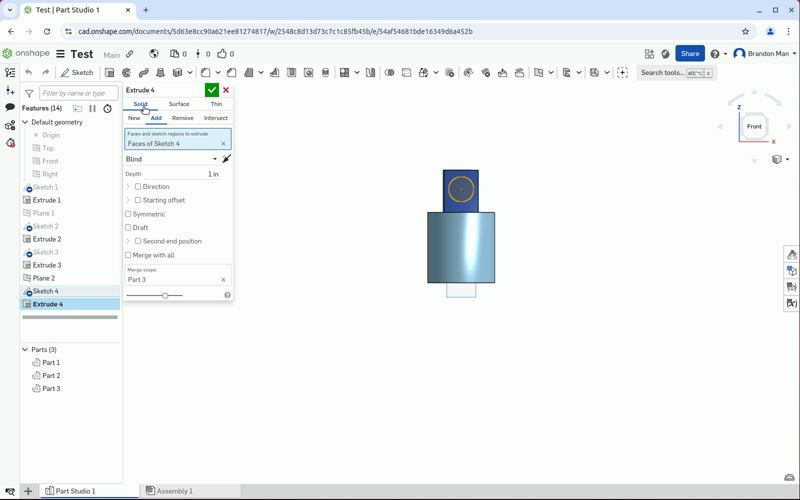
click(143, 106)
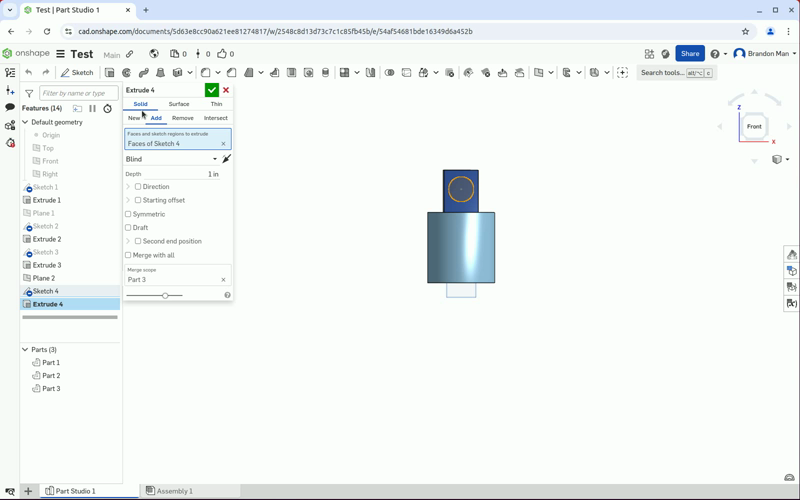
mouse_move(137, 120)
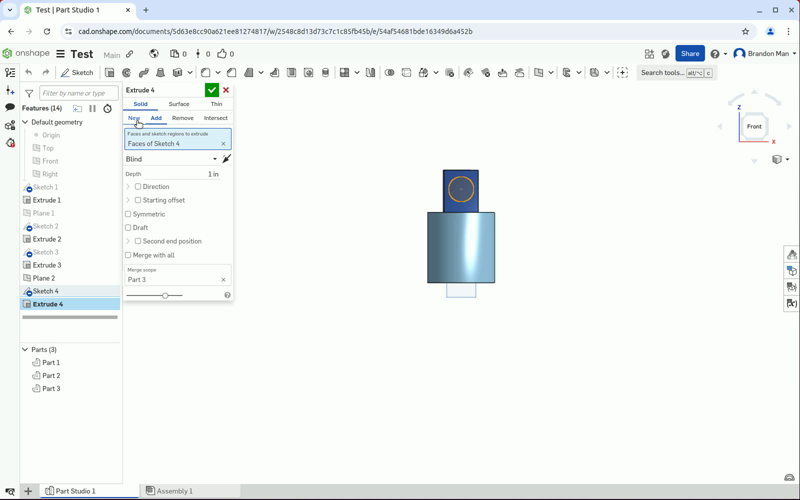
click(137, 120)
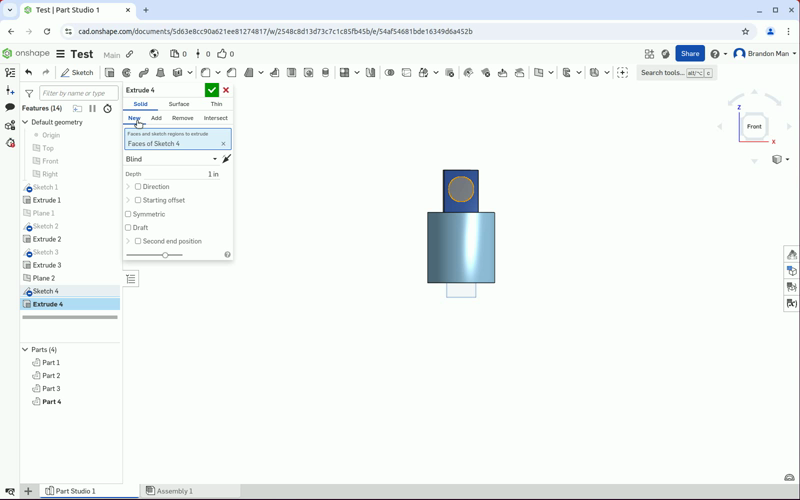
key(tab, 4)
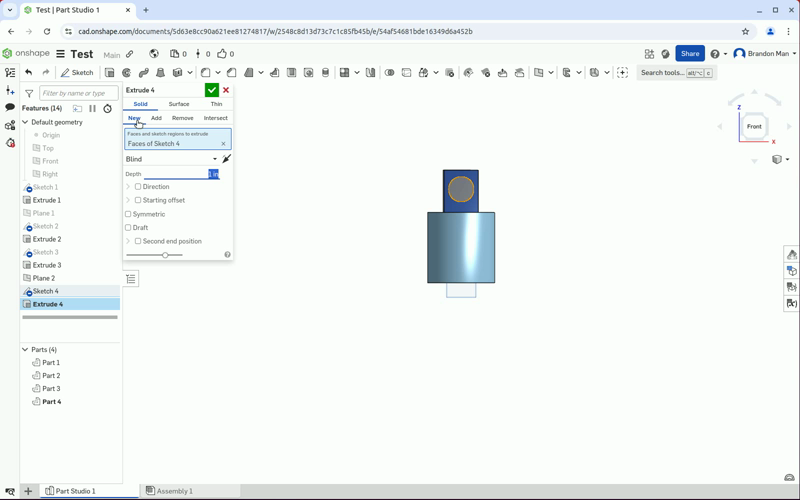
text(8.425)
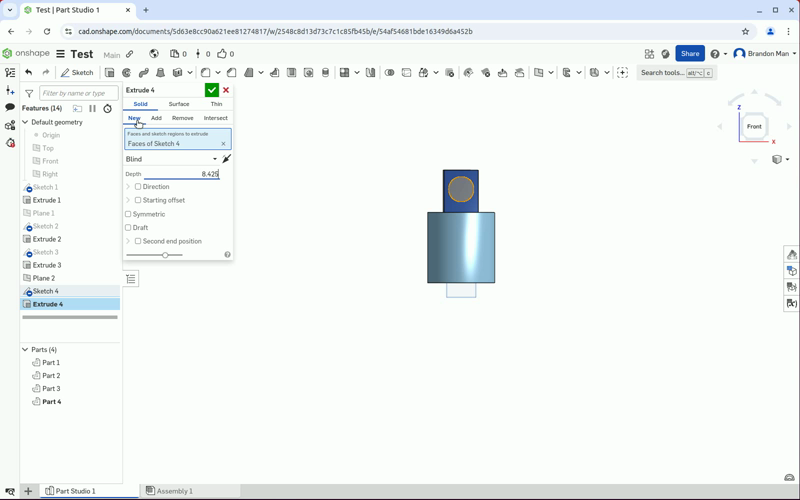
key(enter)
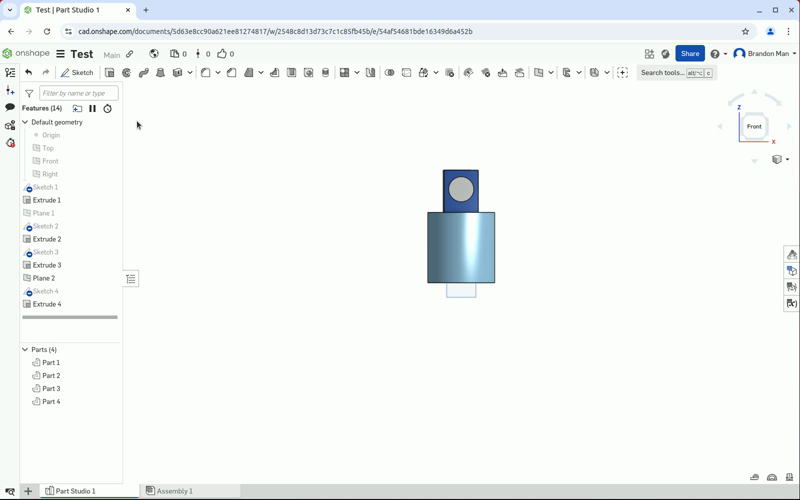
key(shift+h)
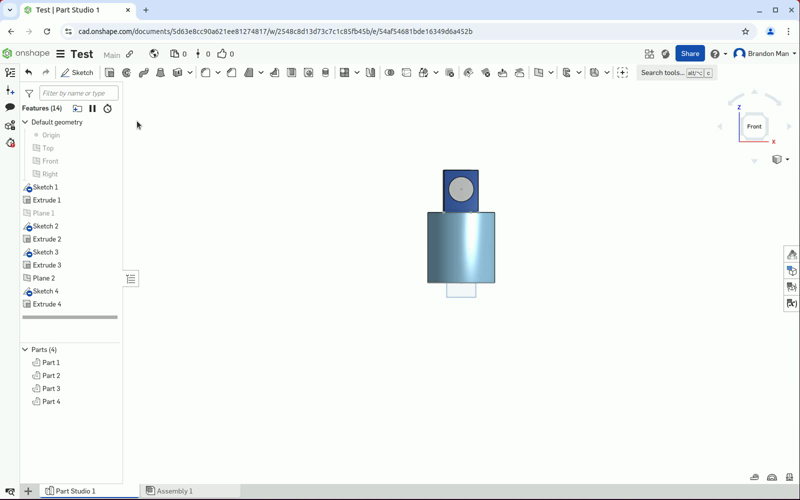
key(shift+h)
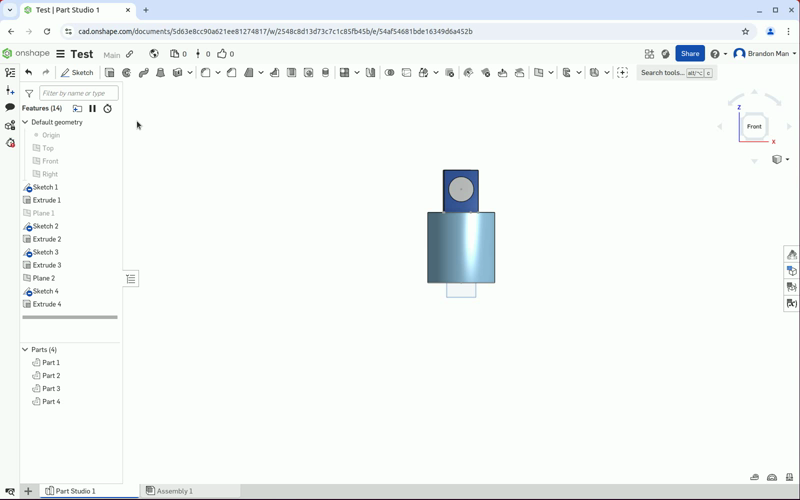
key(shift+7)
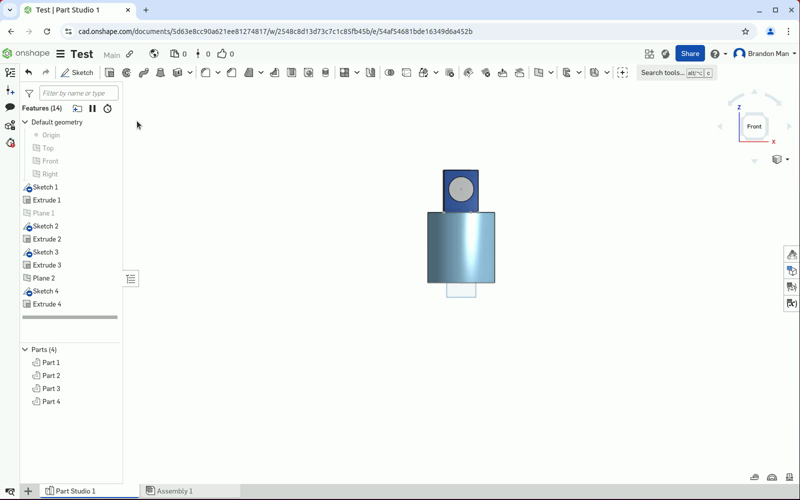
key(left, 2)
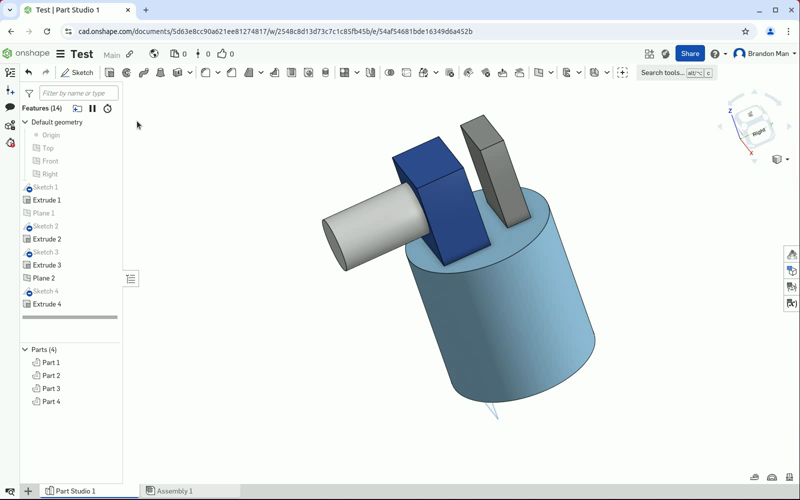
key(down, 2)
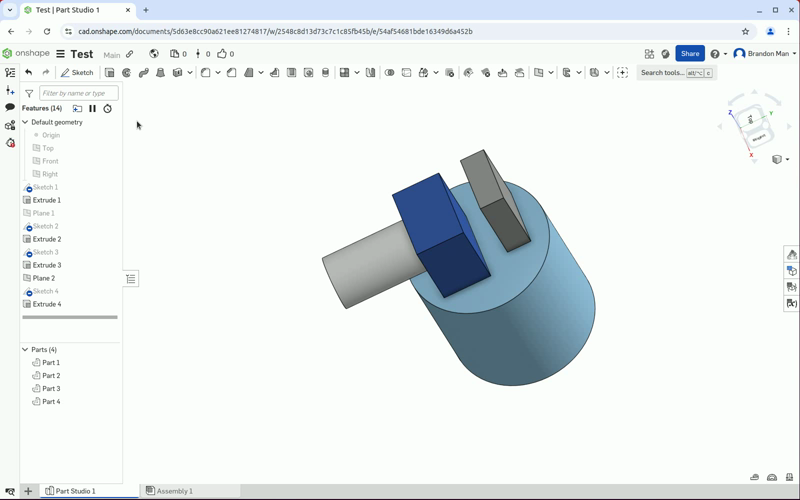
key(up, 2)
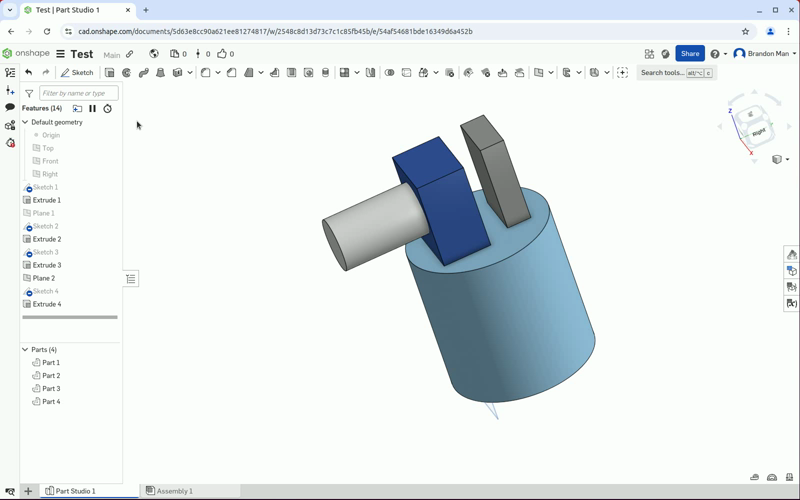
key(right, 2)
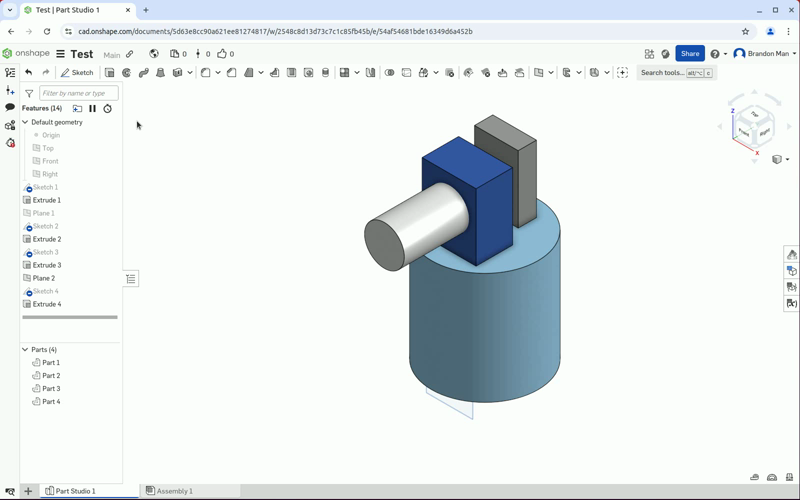
mouse_move(73, 189)
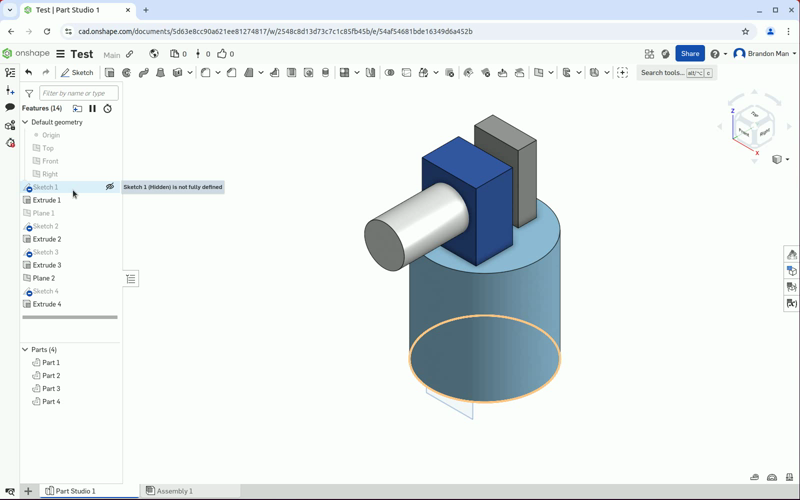
click(73, 189)